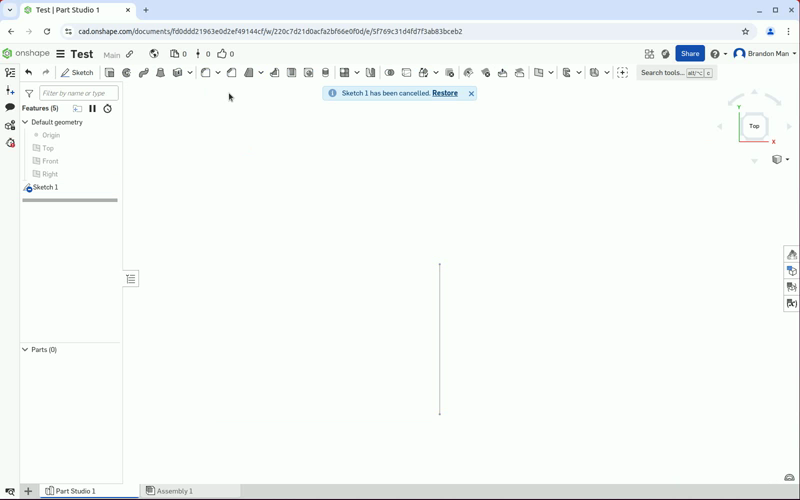
key(shift+h)
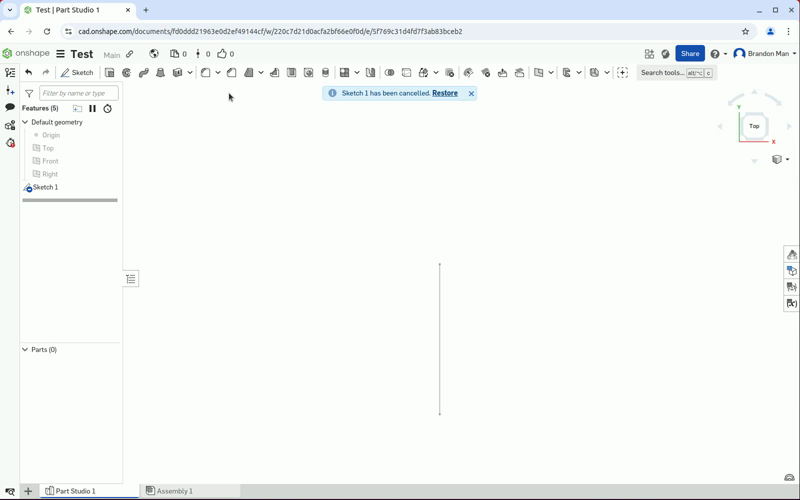
key(shift+s)
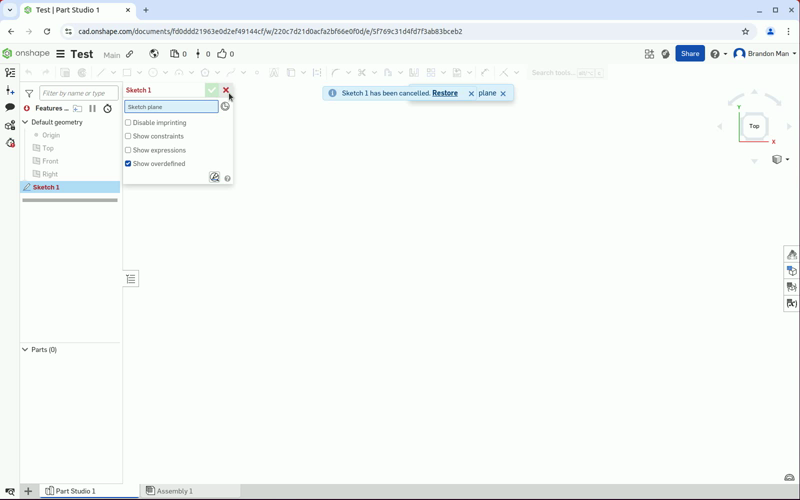
mouse_move(73, 150)
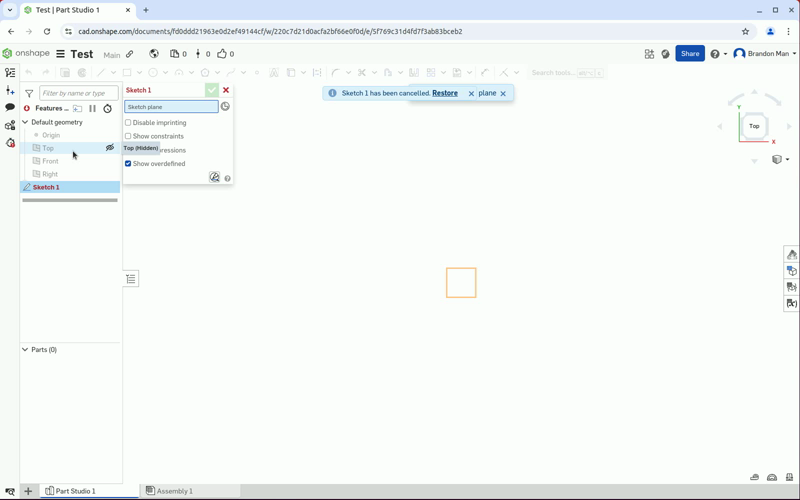
click(73, 150)
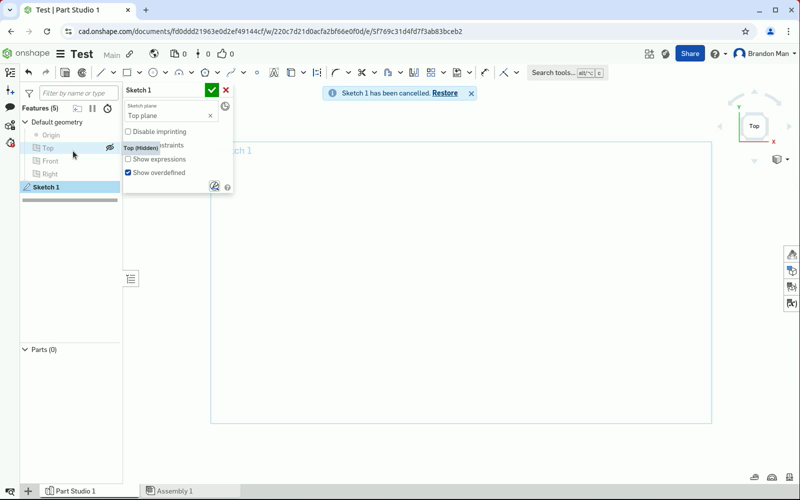
mouse_move(73, 352)
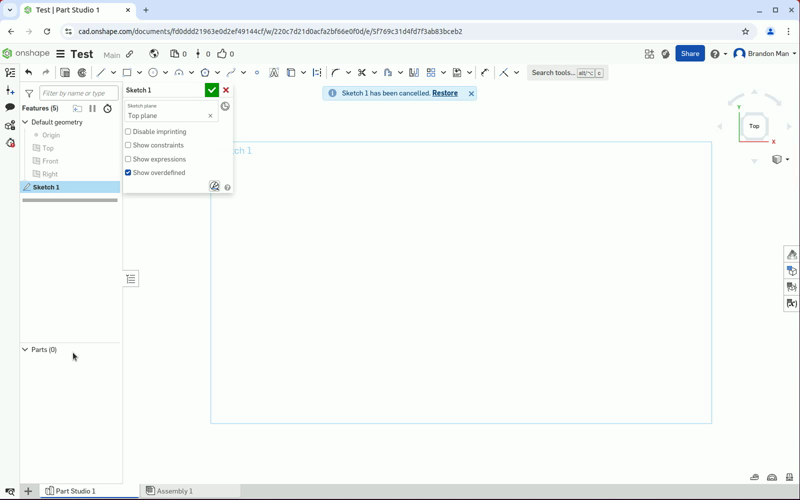
key(y)
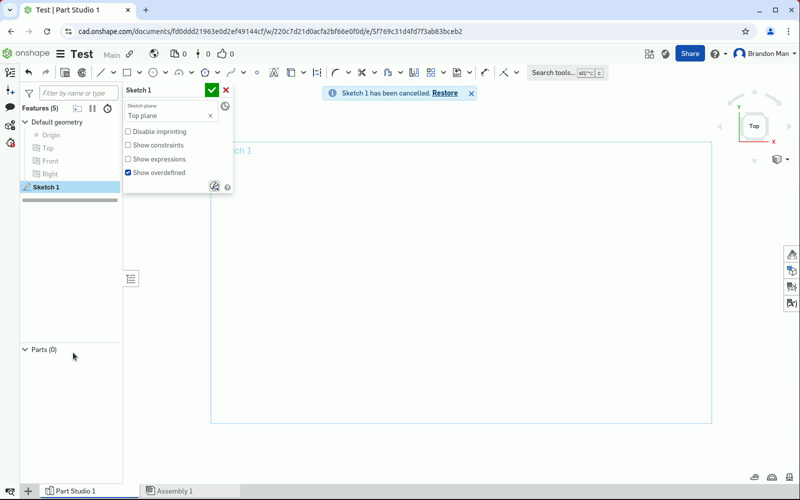
key(l)
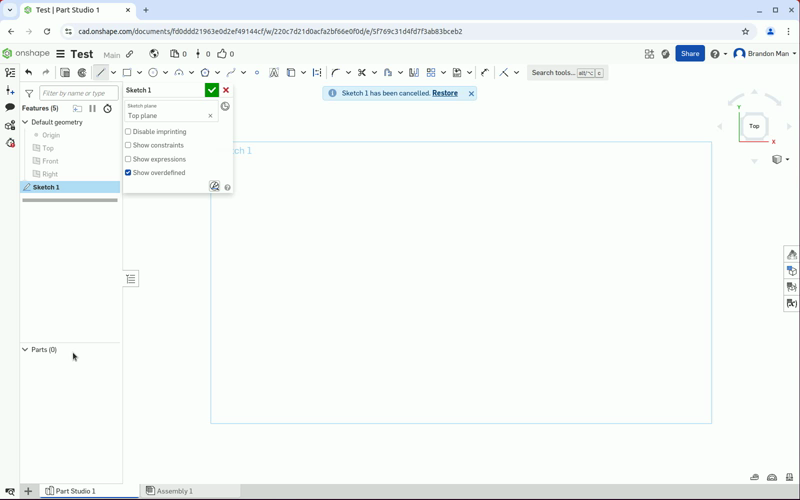
key_down(shift)
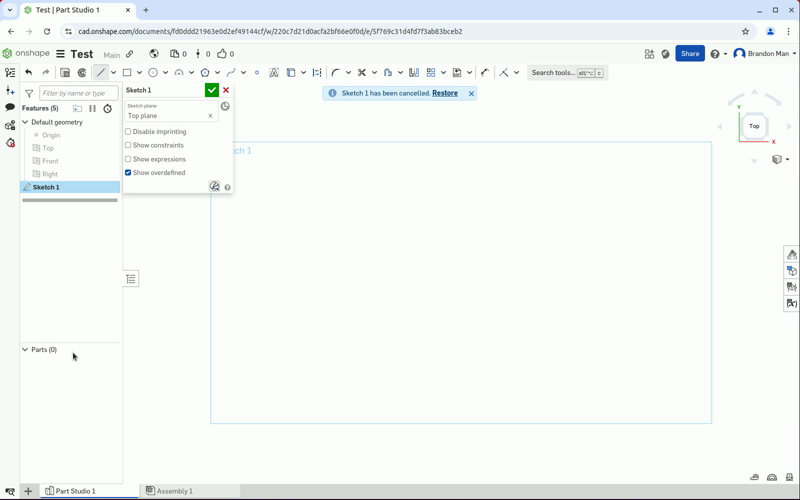
mouse_move(372, 280)
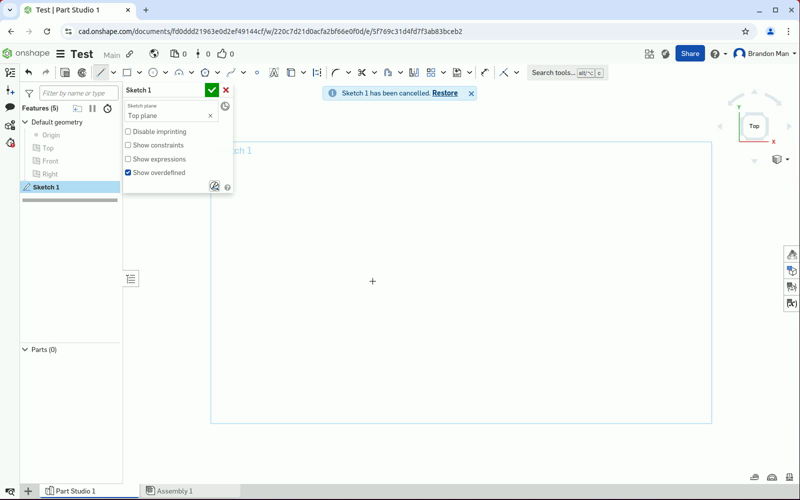
click(372, 280)
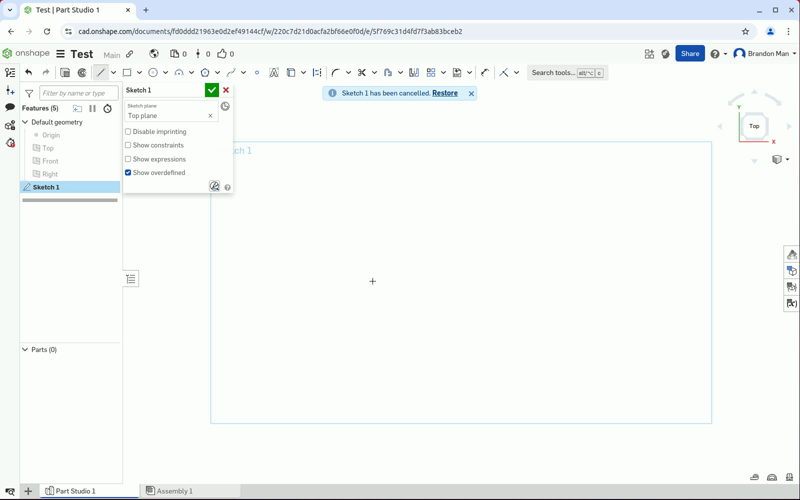
key_up(shift)
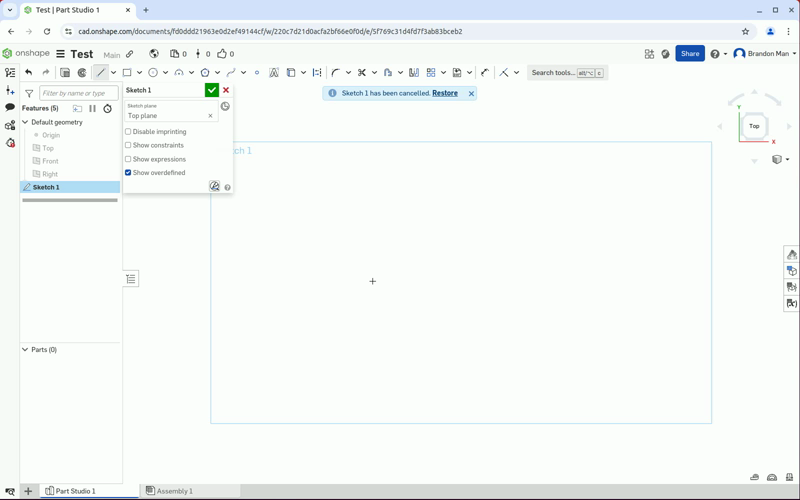
key_down(shift)
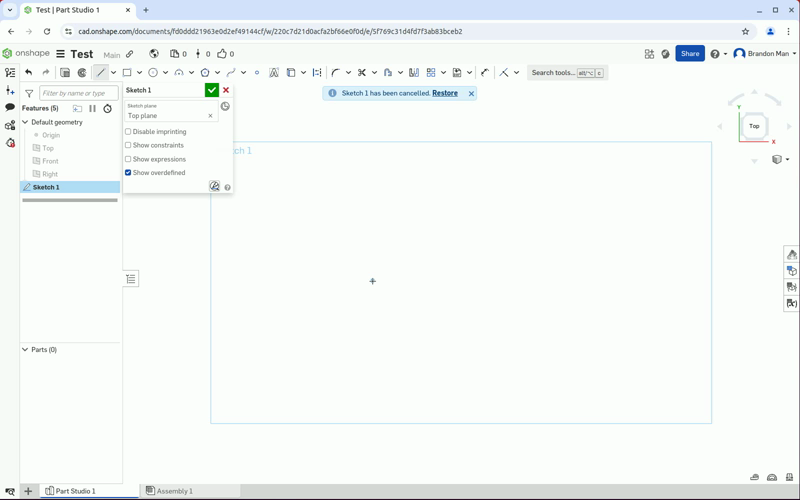
mouse_move(402, 280)
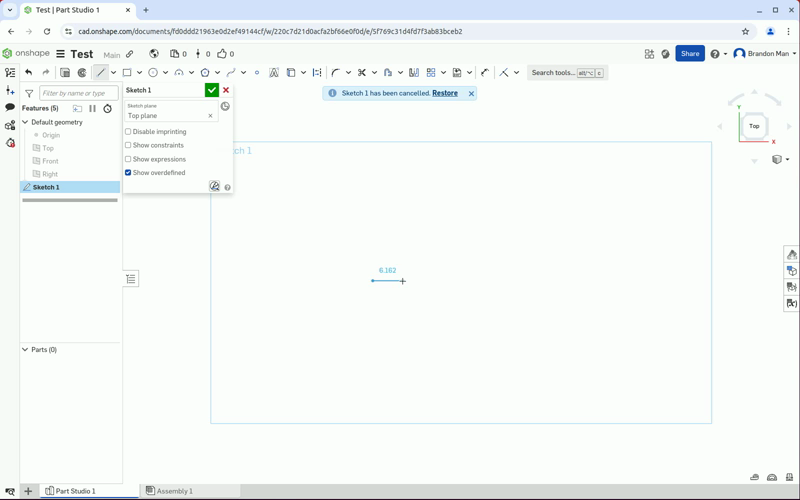
mouse_move(372, 270)
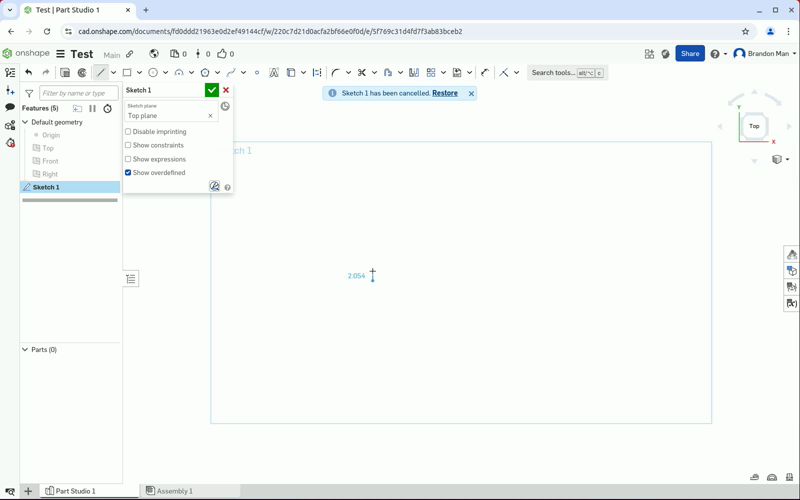
click(372, 270)
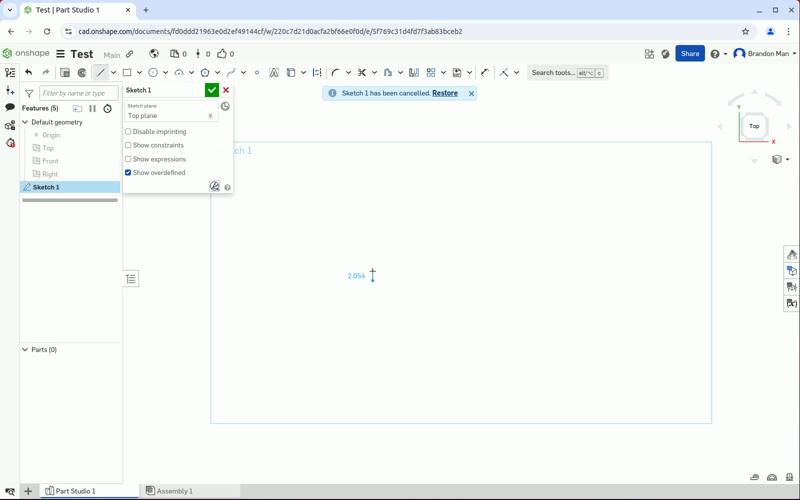
key_up(shift)
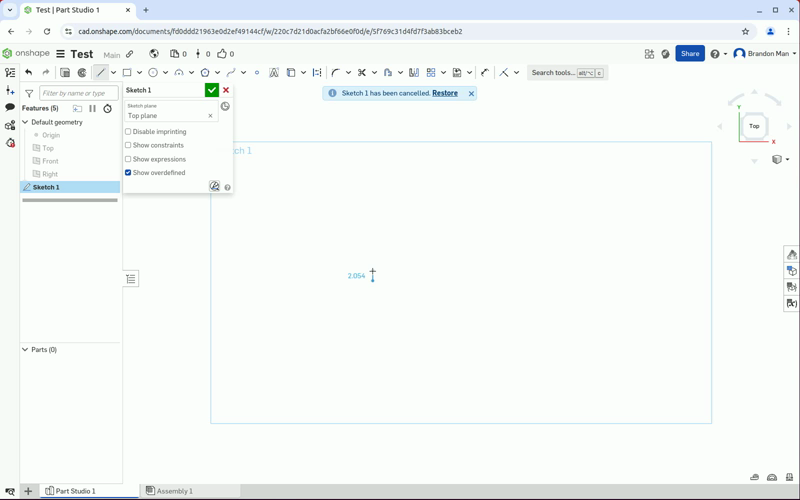
key(esc)
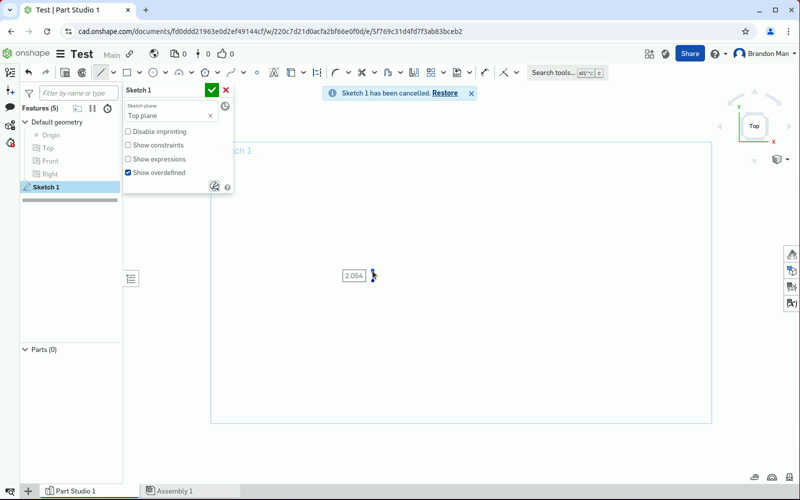
key(a)
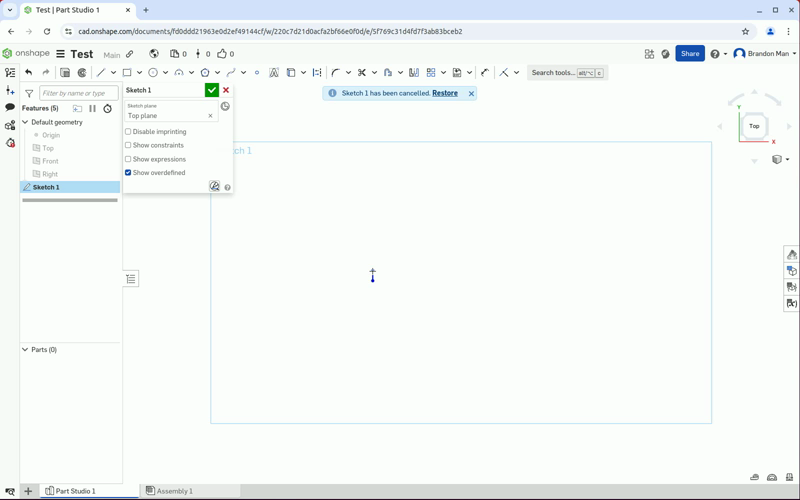
mouse_move(372, 270)
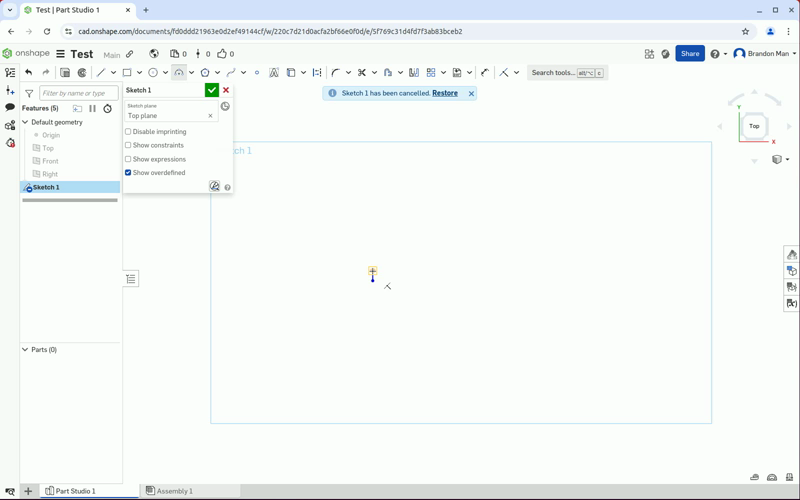
click(372, 270)
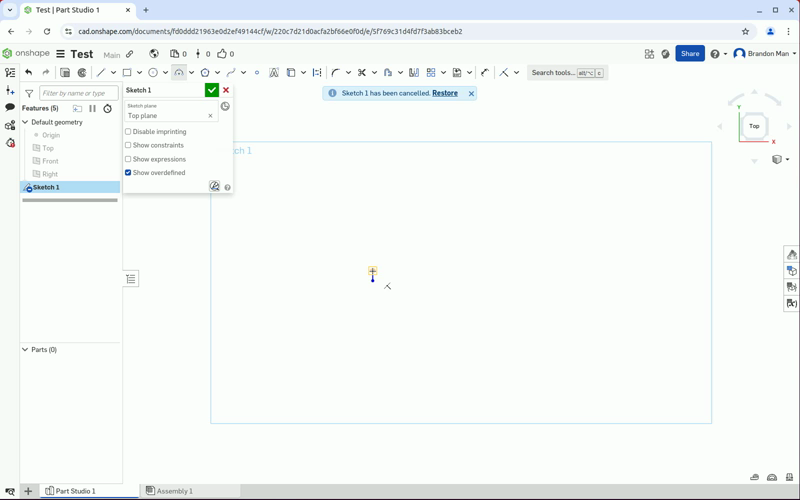
key_down(shift)
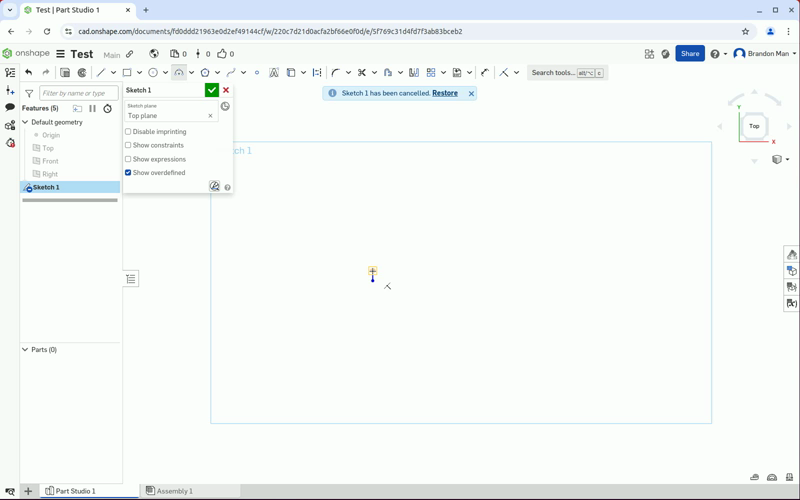
mouse_move(389, 254)
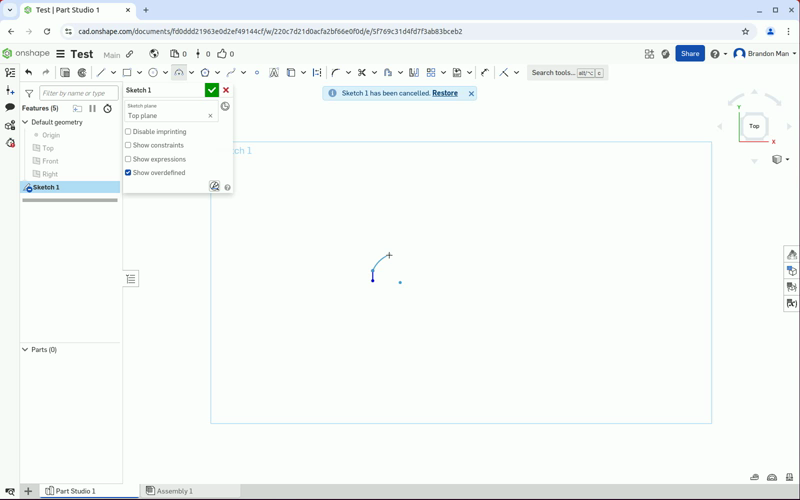
click(389, 254)
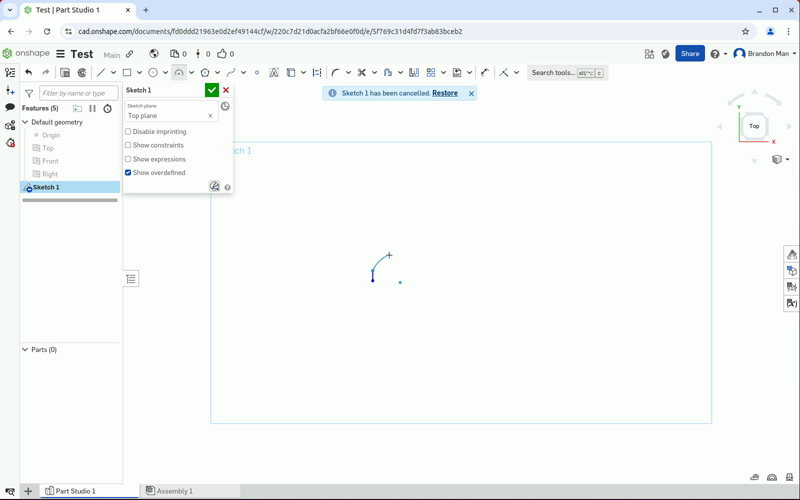
mouse_move(361, 243)
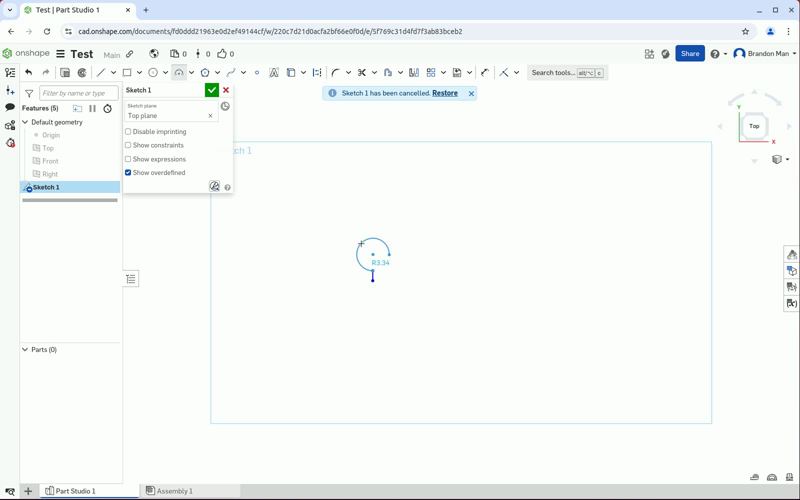
click(361, 243)
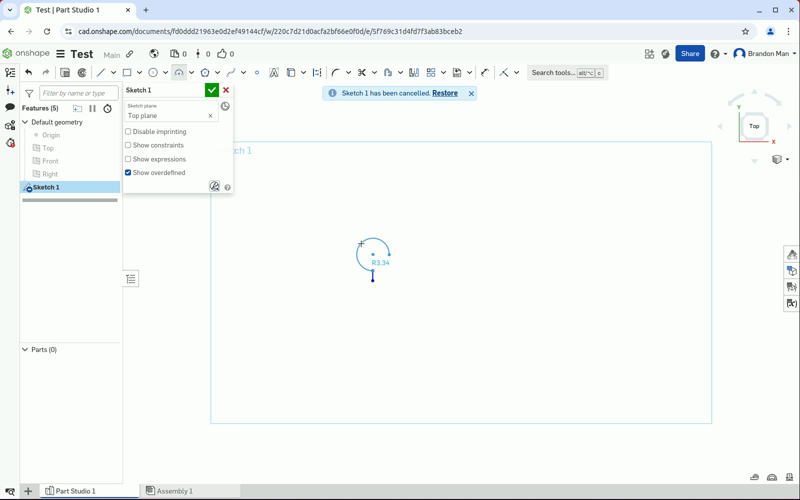
key_up(shift)
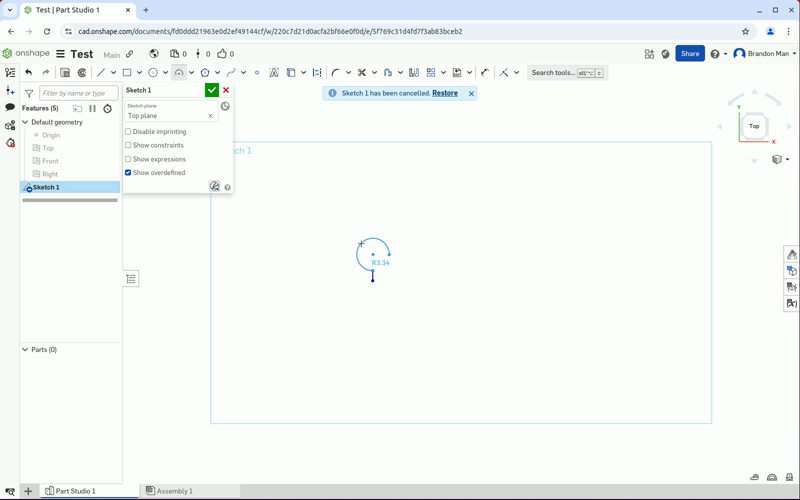
key(esc)
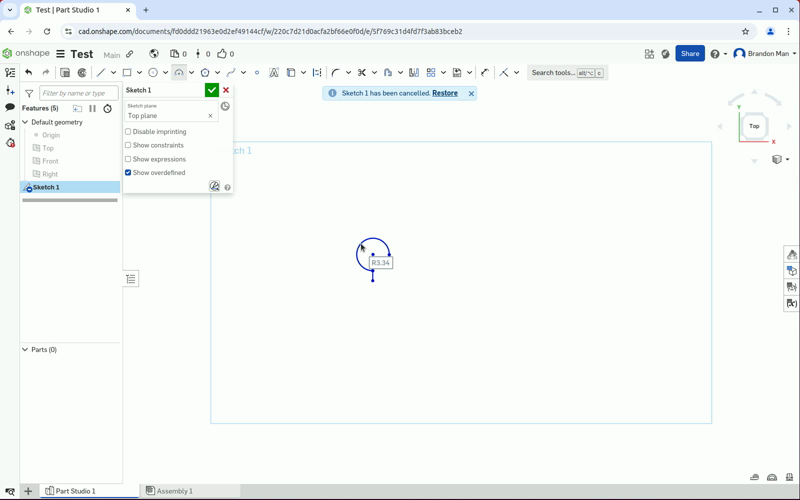
key(l)
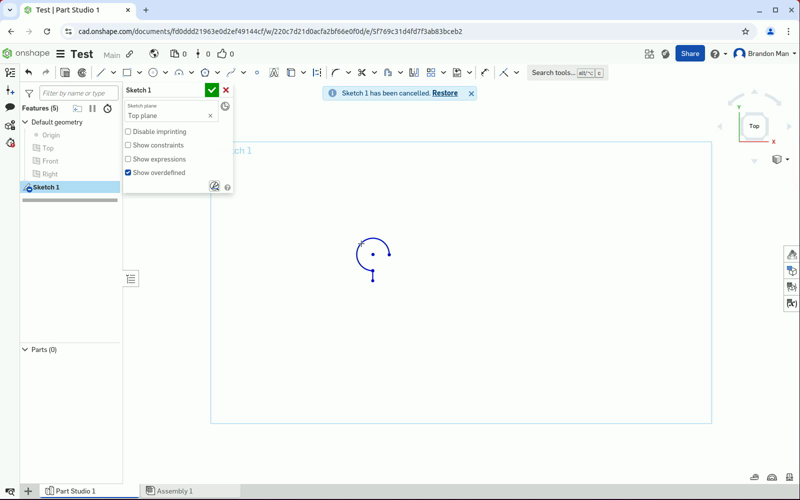
mouse_move(389, 254)
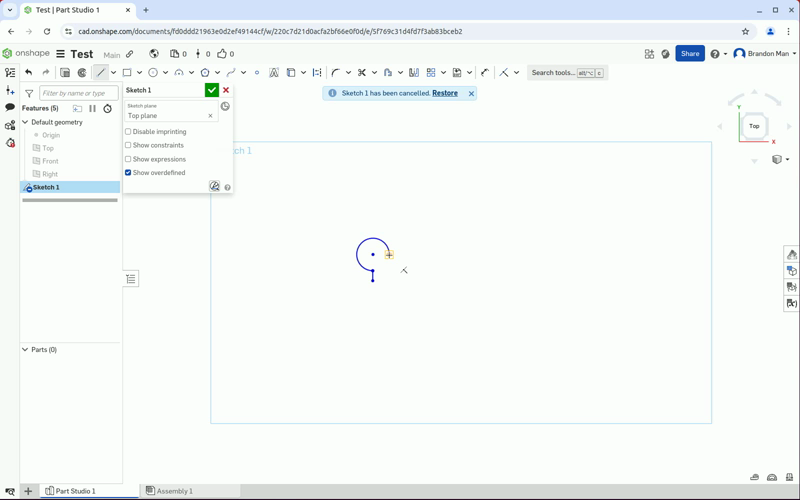
click(389, 254)
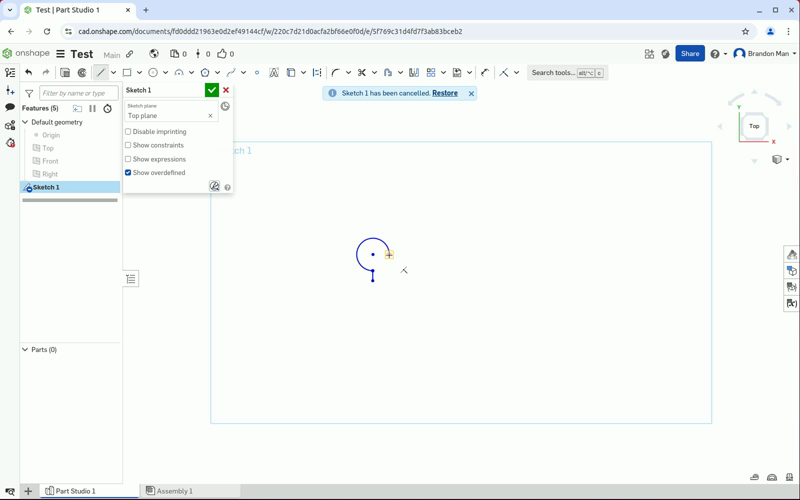
key_down(shift)
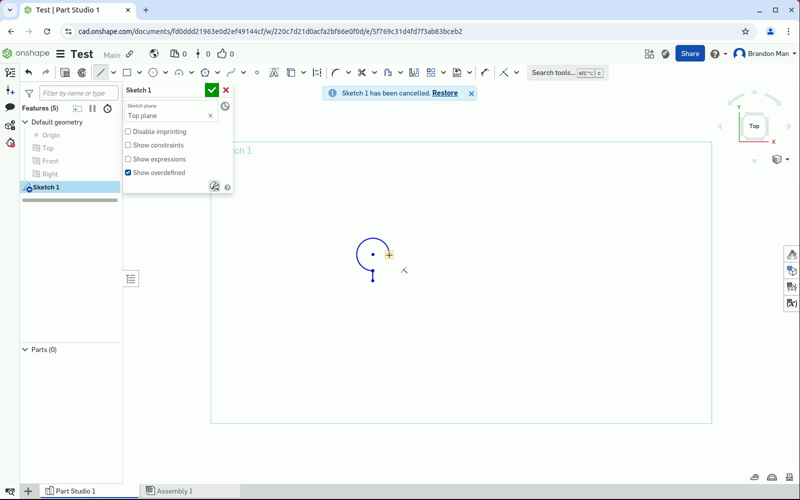
mouse_move(419, 254)
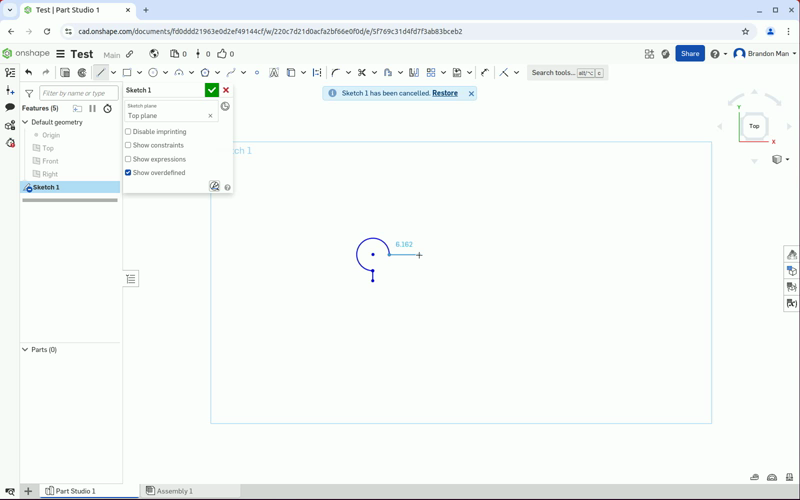
mouse_move(398, 254)
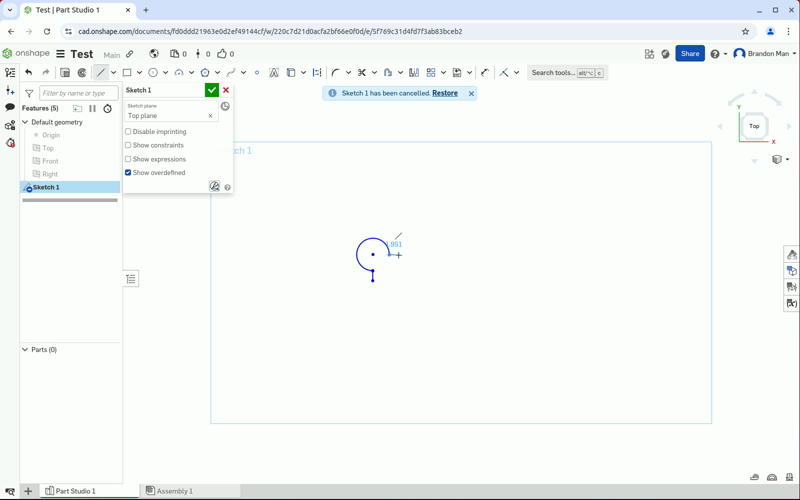
click(398, 254)
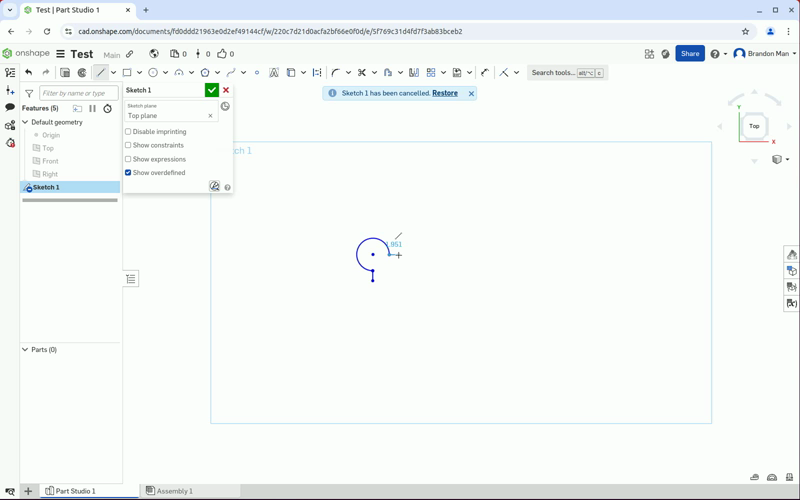
key_up(shift)
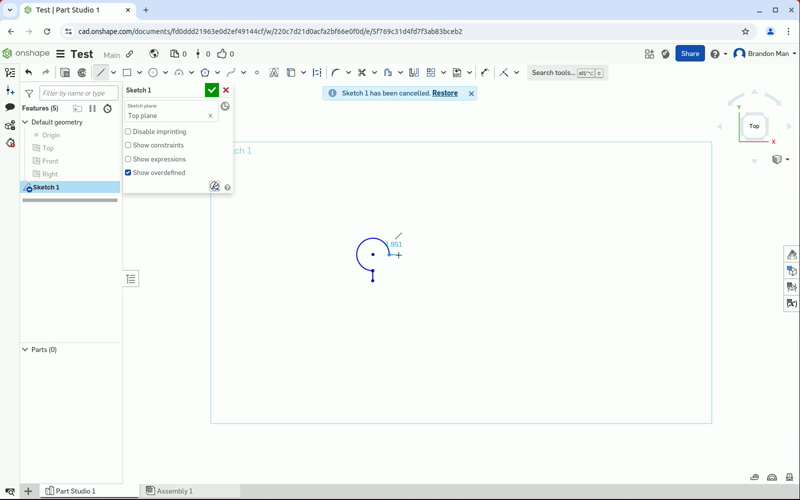
key(esc)
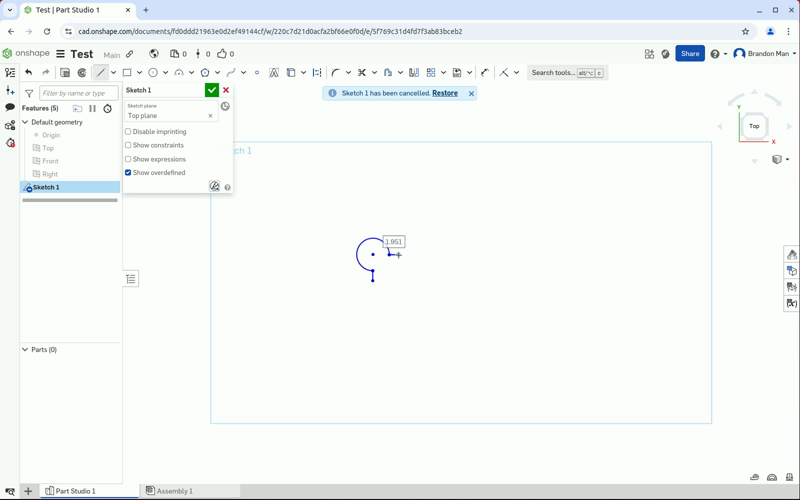
key(a)
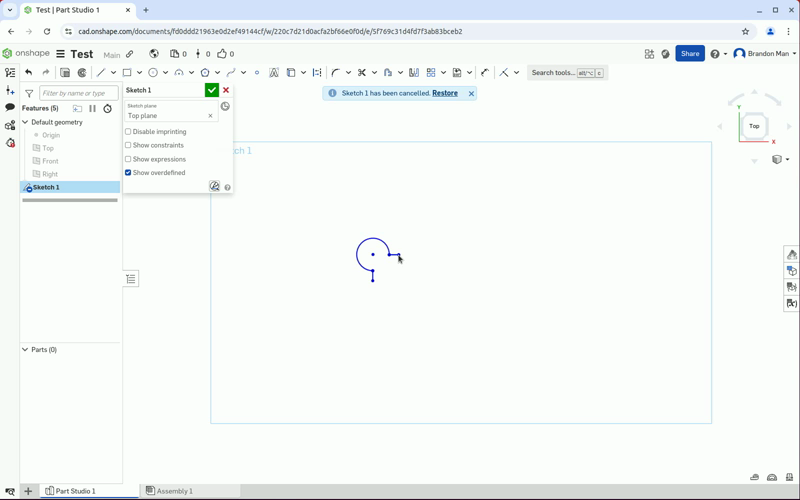
mouse_move(398, 254)
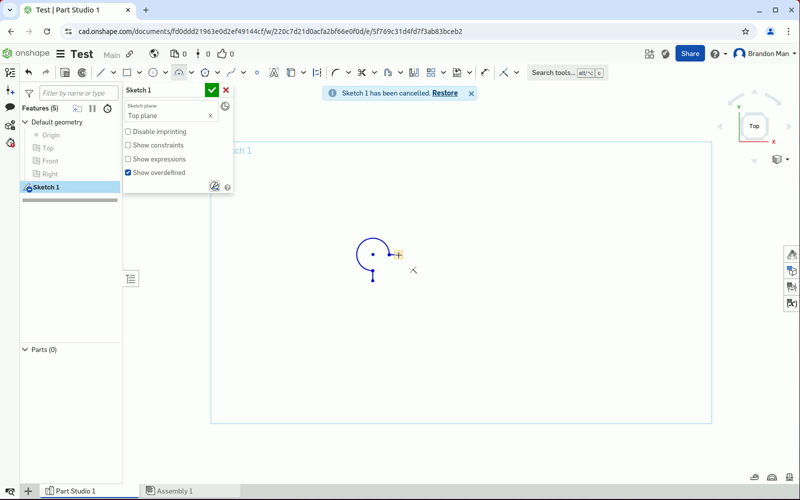
click(398, 254)
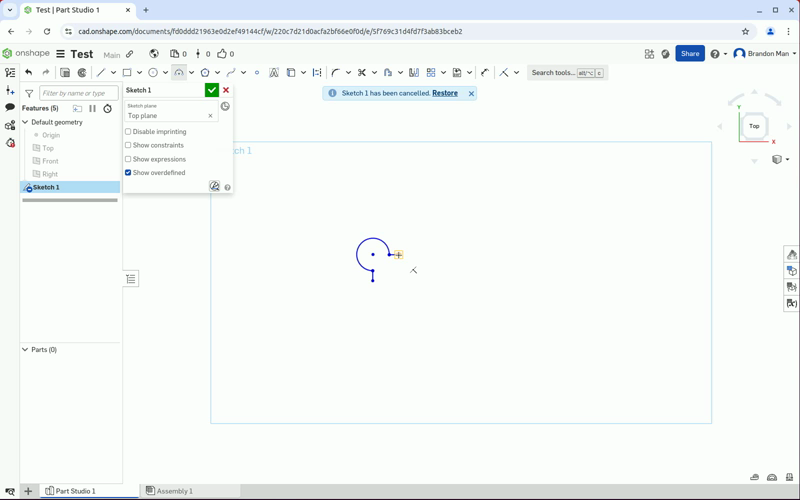
mouse_move(372, 280)
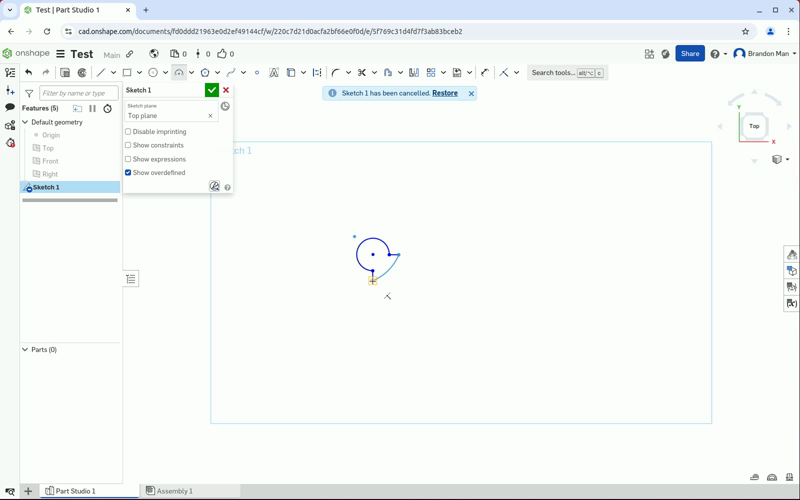
click(372, 280)
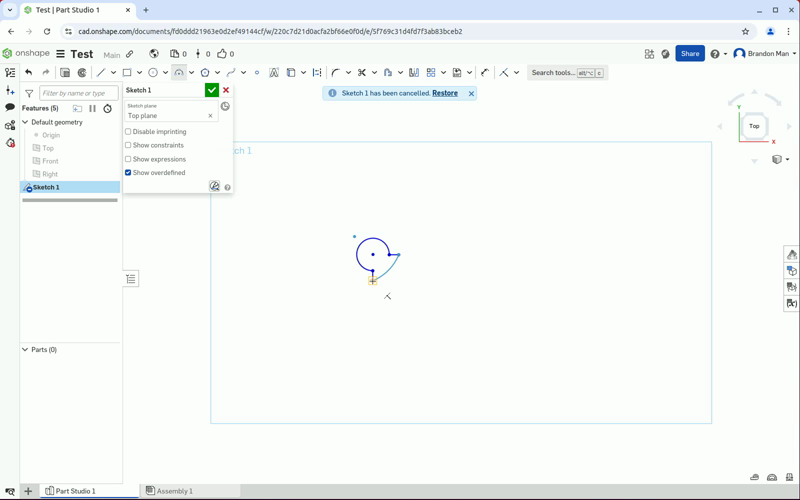
key_down(shift)
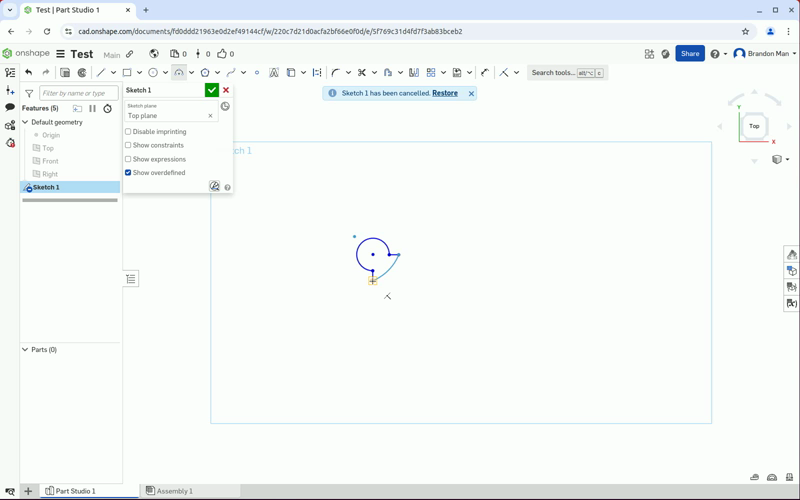
mouse_move(354, 236)
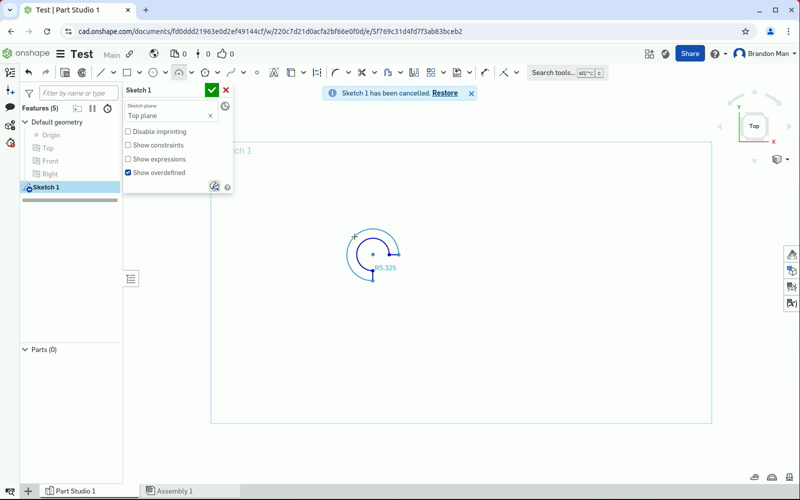
click(354, 236)
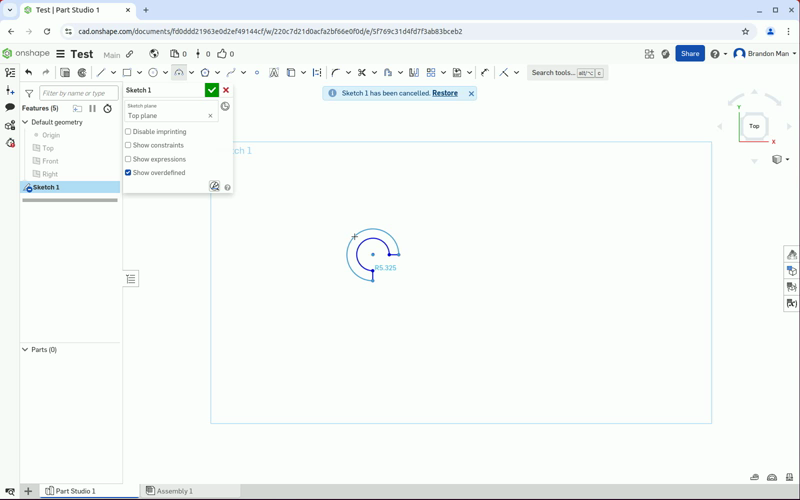
key_up(shift)
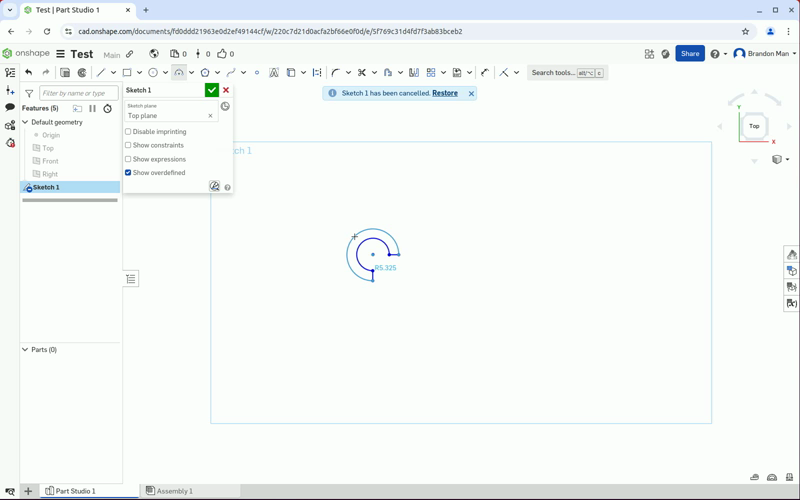
key(esc)
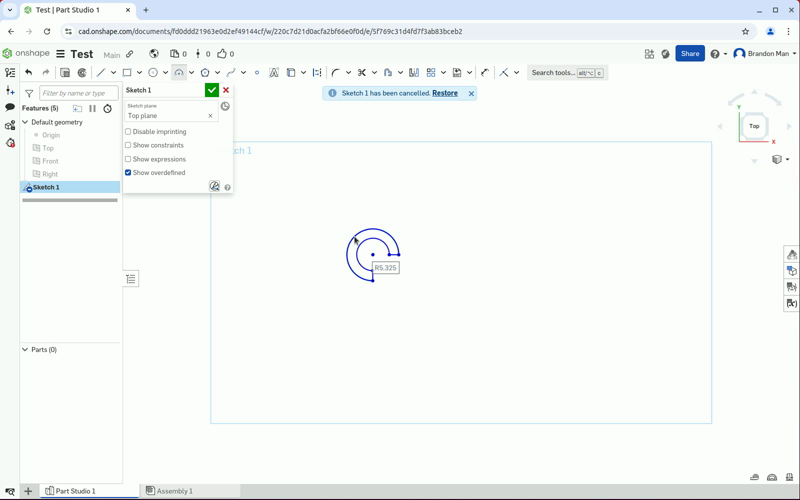
mouse_move(349, 248)
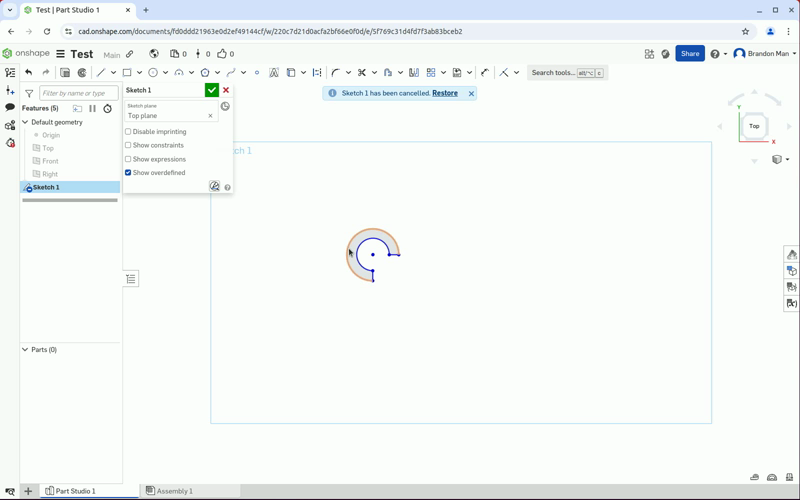
scroll(6)
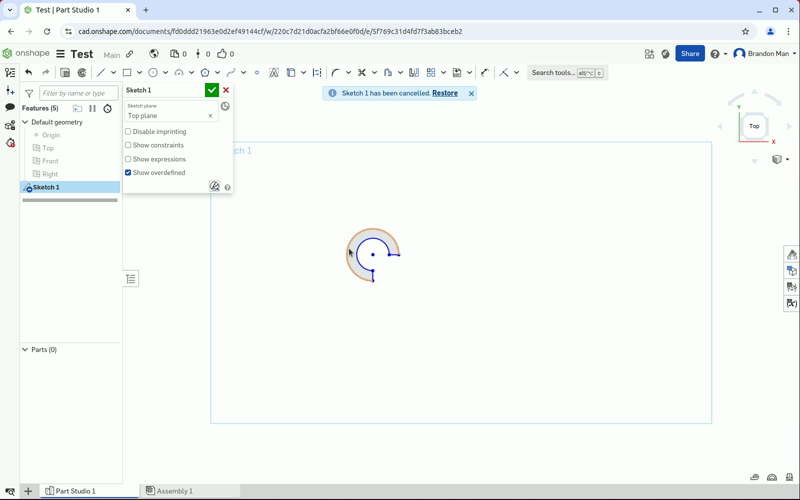
scroll(6)
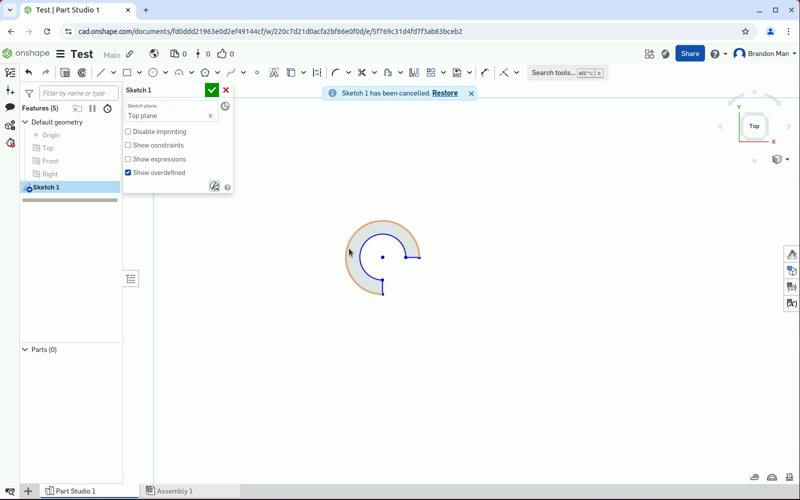
scroll(6)
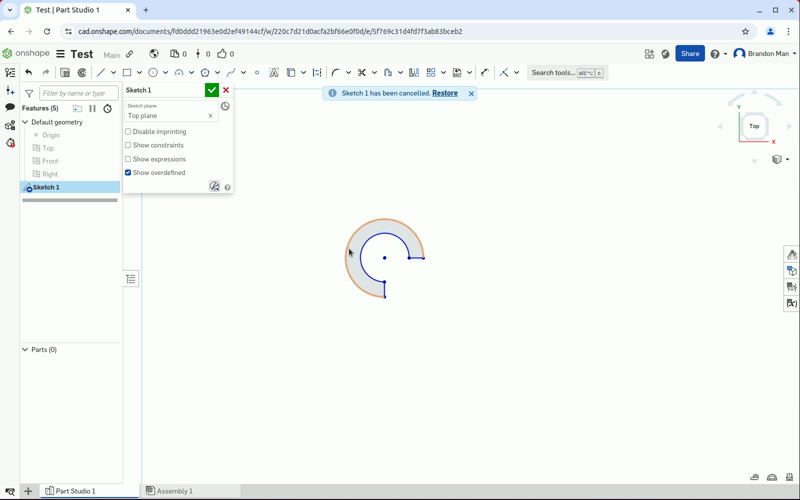
scroll(6)
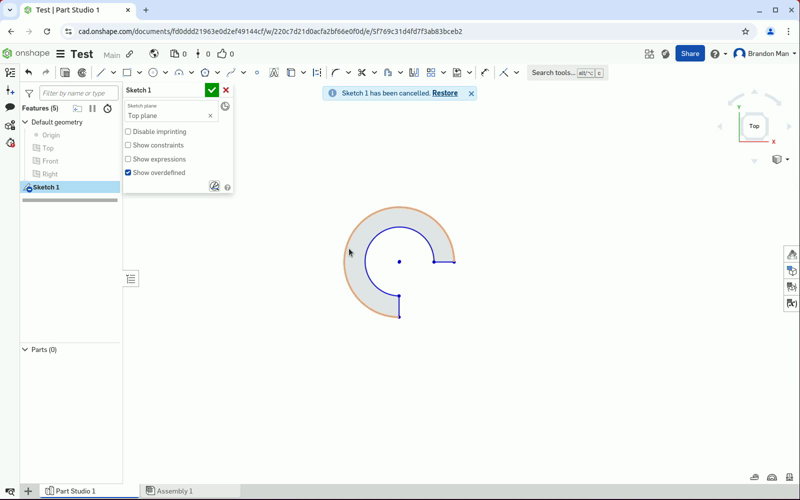
scroll(6)
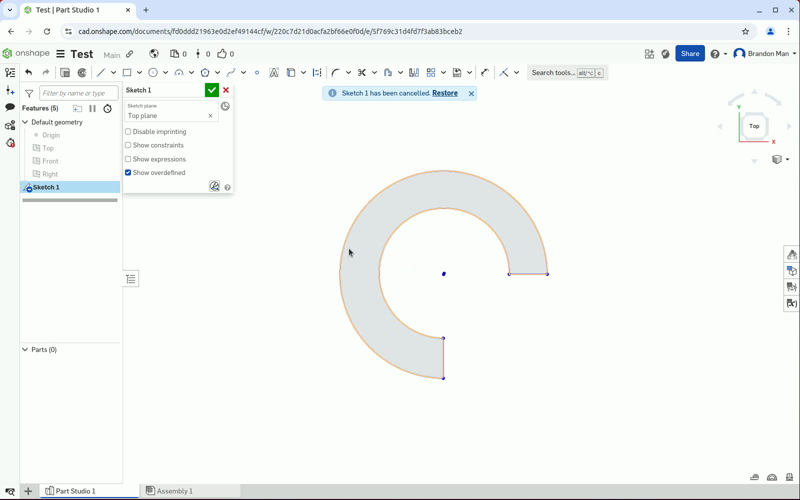
scroll(6)
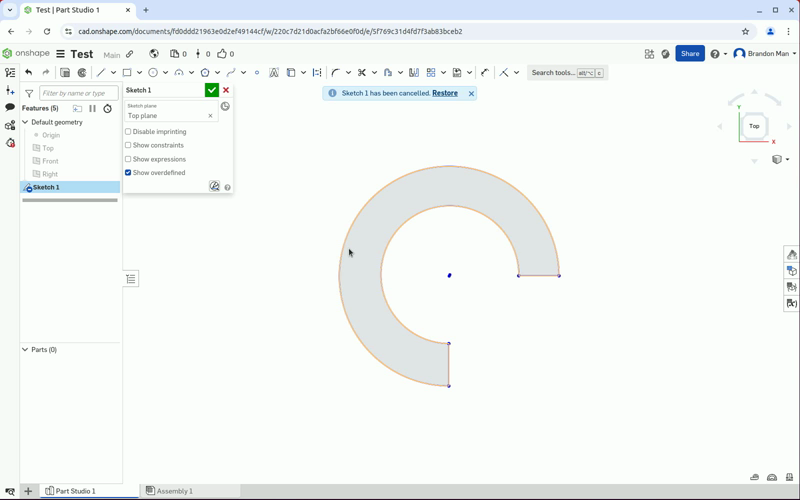
scroll(6)
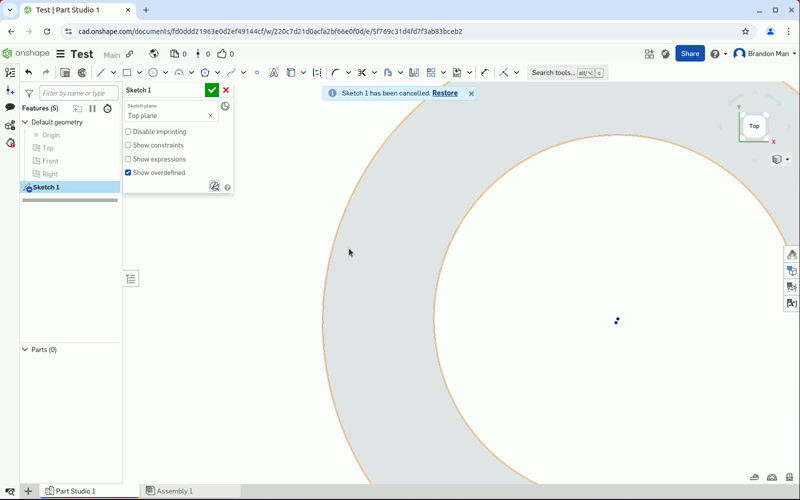
click(349, 248)
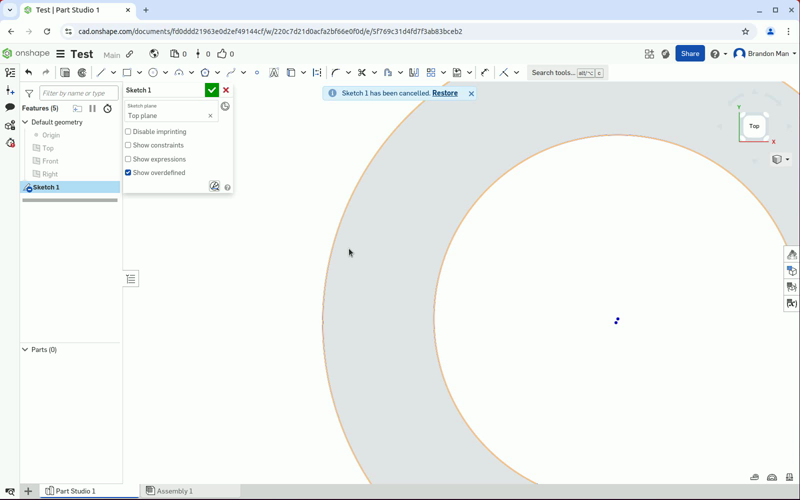
scroll(-6)
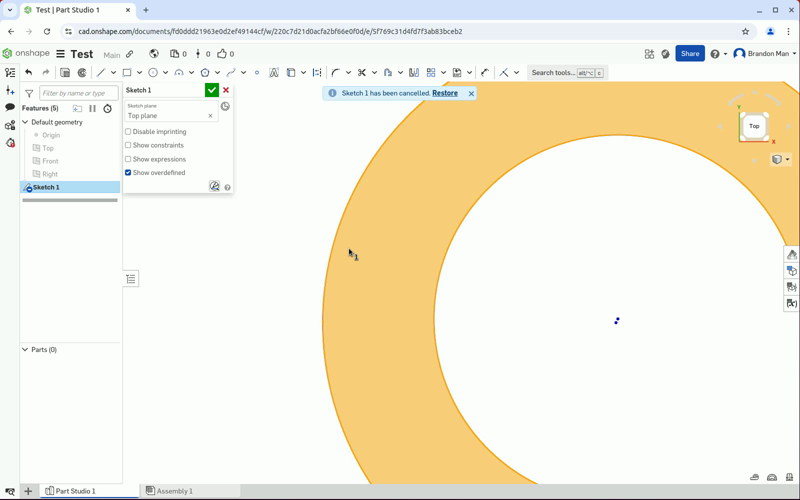
scroll(-6)
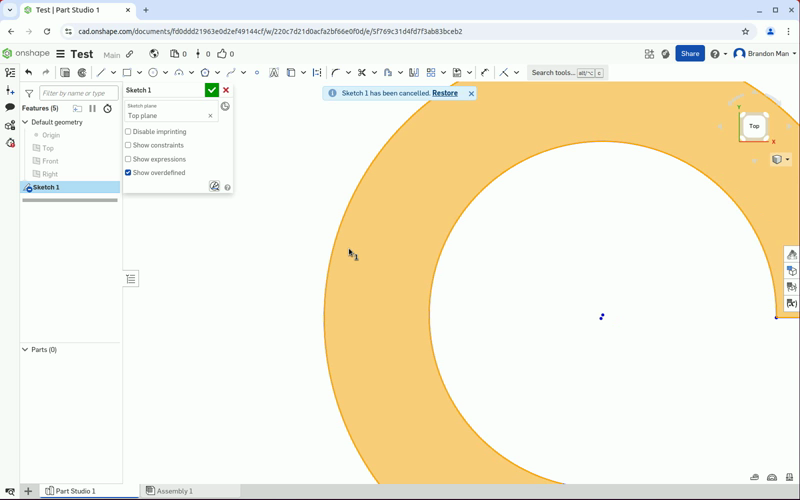
scroll(-6)
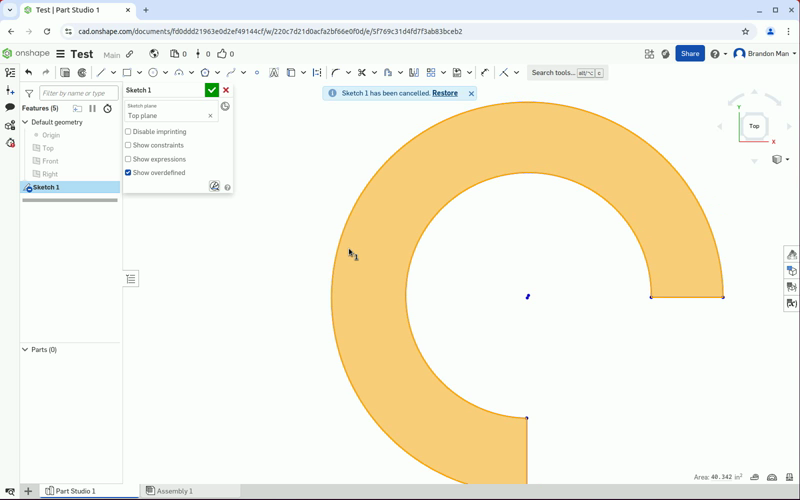
scroll(-6)
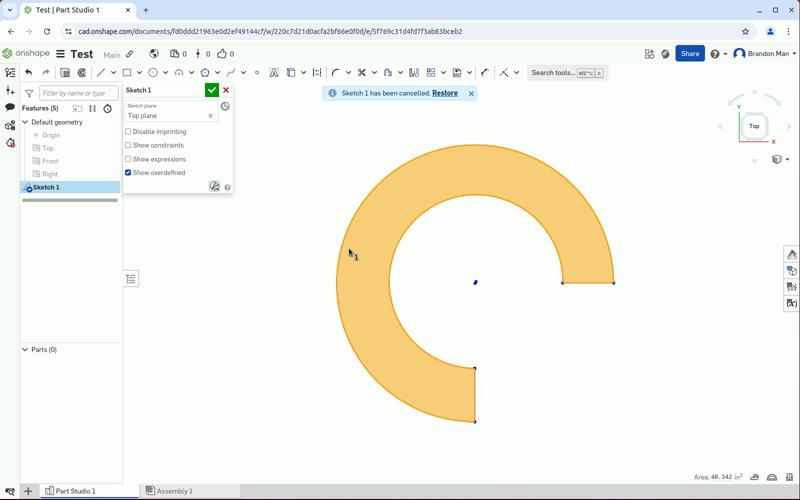
scroll(-6)
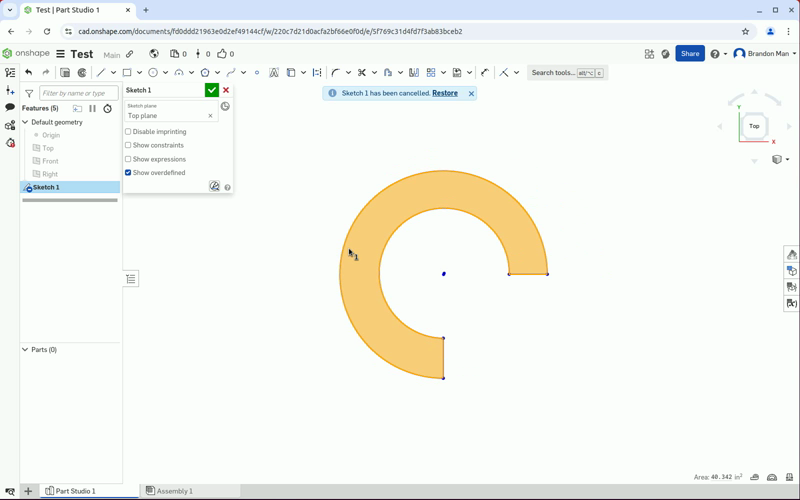
scroll(-6)
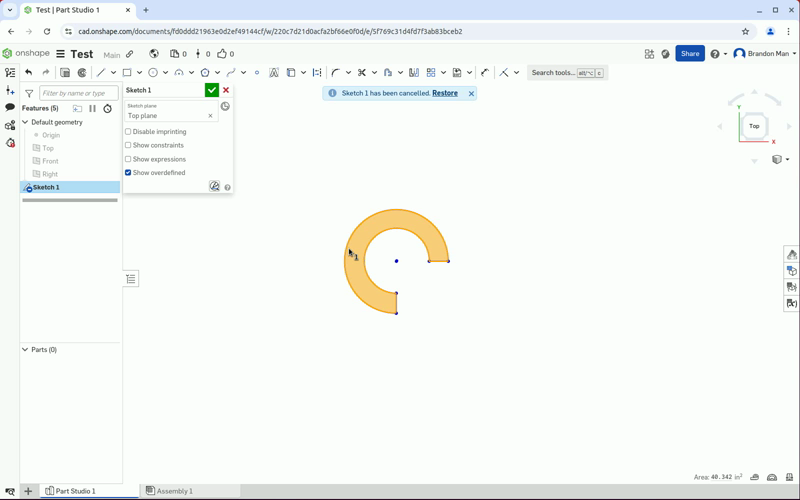
scroll(-6)
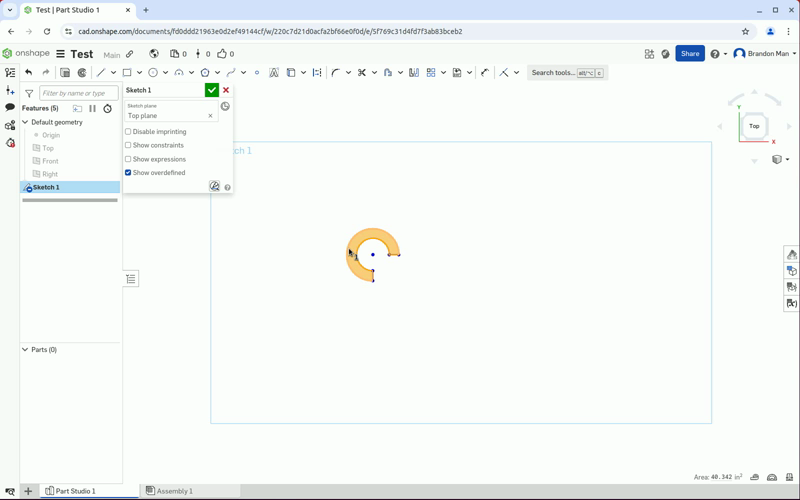
mouse_move(73, 352)
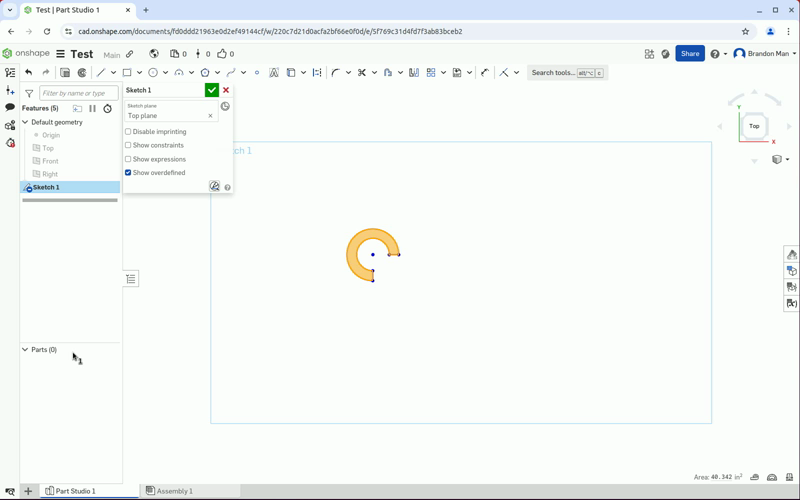
key(shift+y)
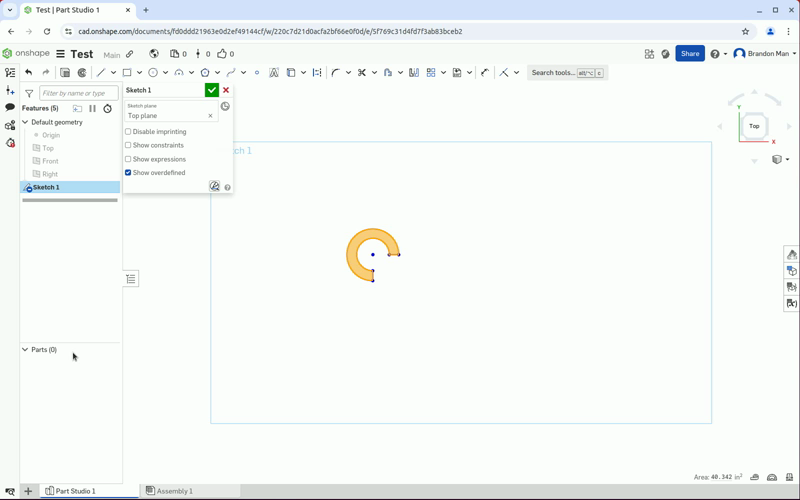
key(shift+e)
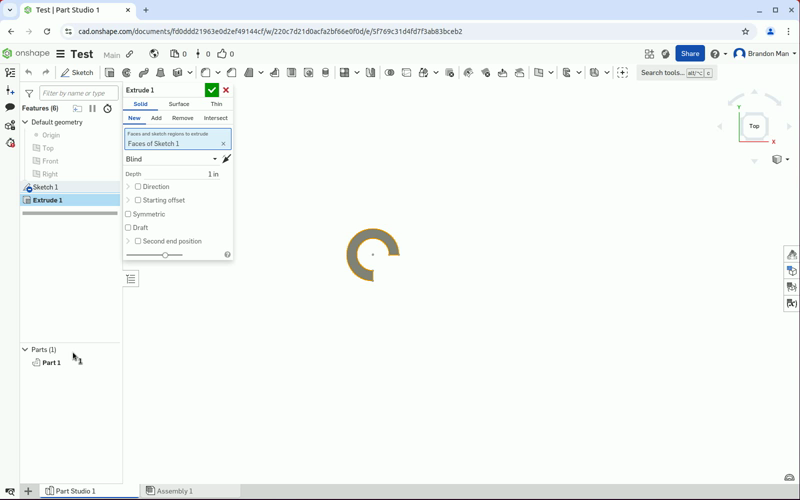
mouse_move(143, 106)
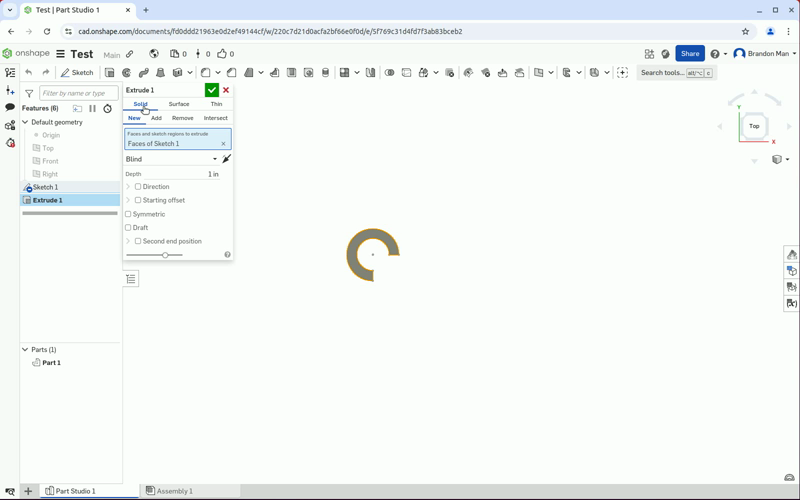
click(143, 106)
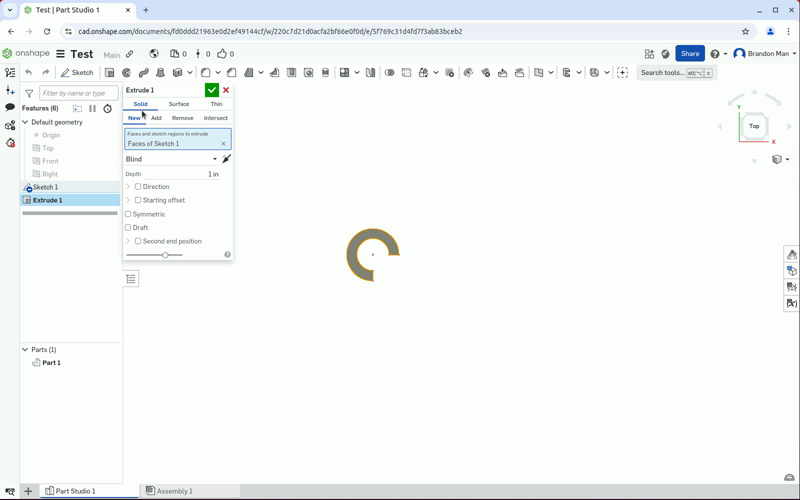
mouse_move(137, 120)
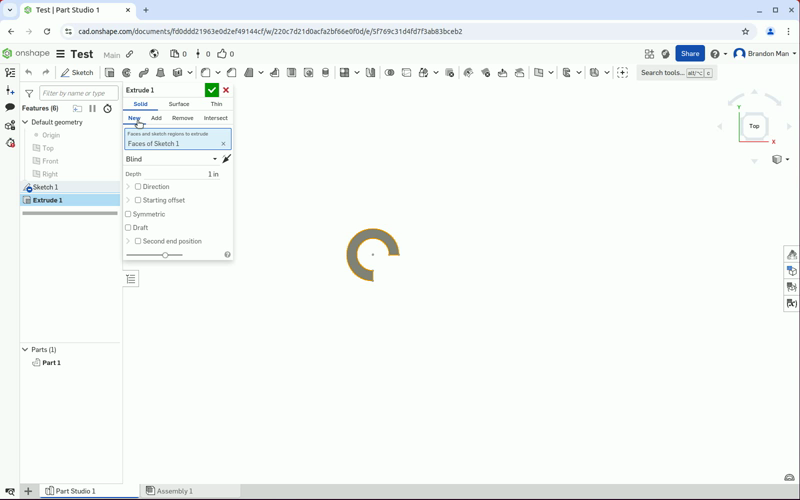
click(137, 120)
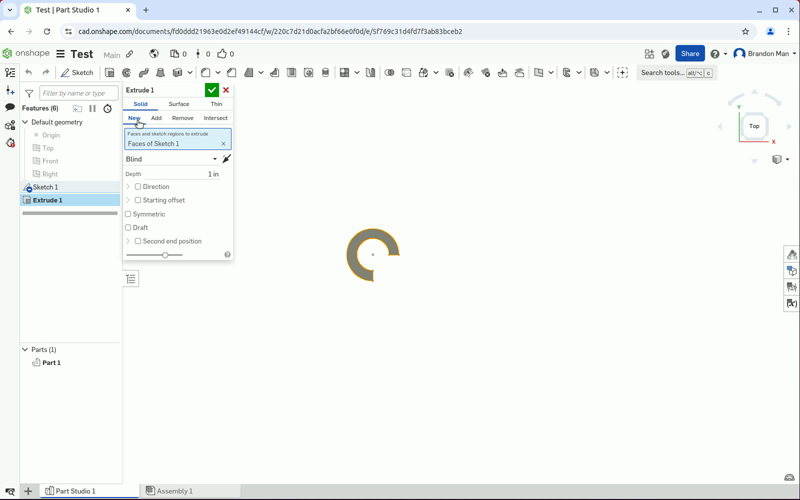
key(tab, 4)
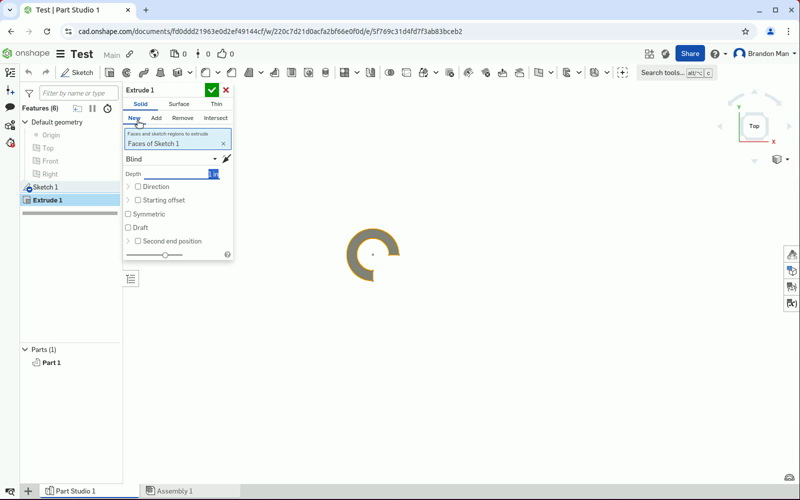
text(12.758)
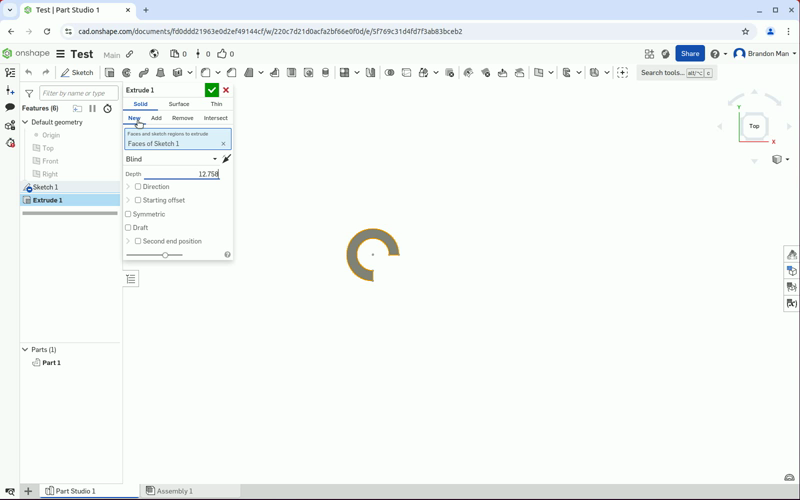
key(enter)
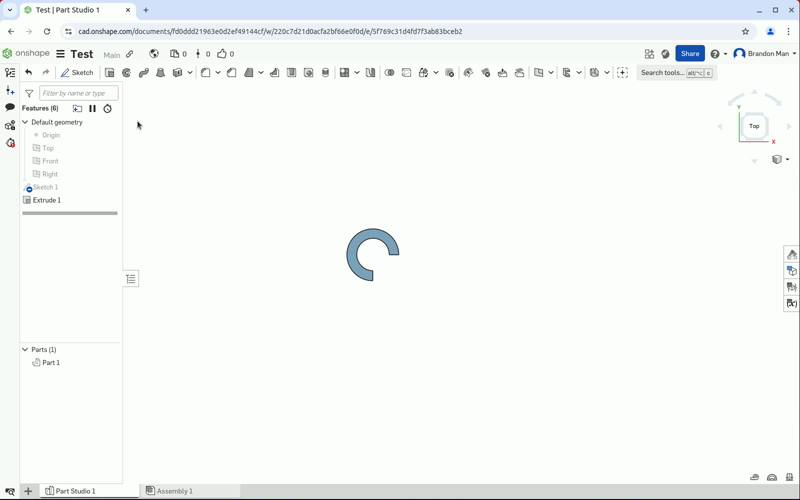
key(shift+h)
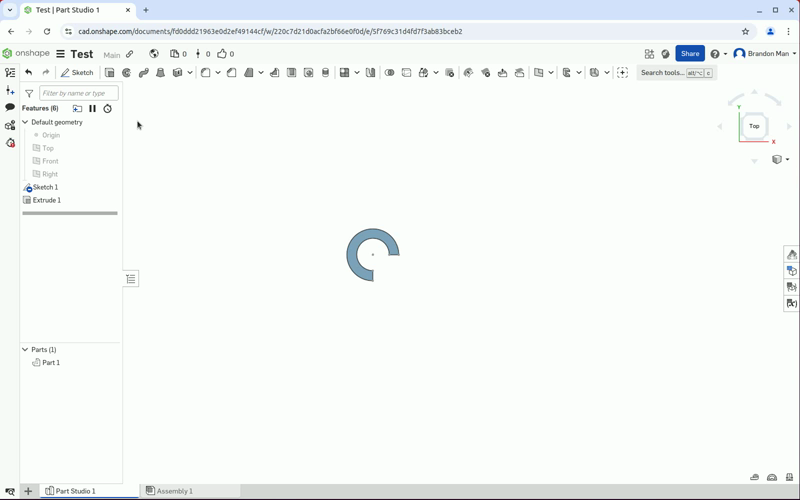
key(shift+h)
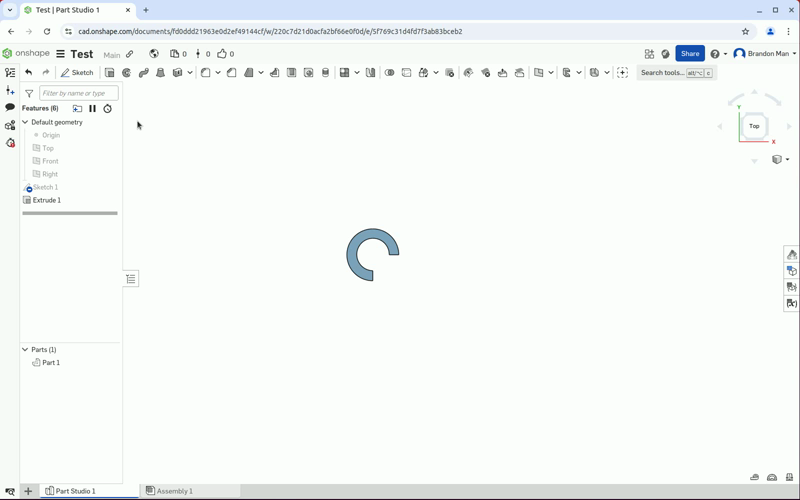
mouse_move(73, 189)
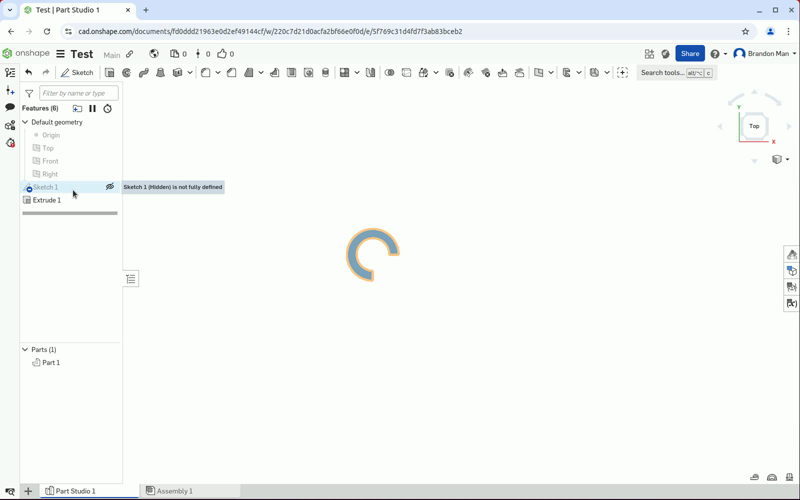
click(73, 189)
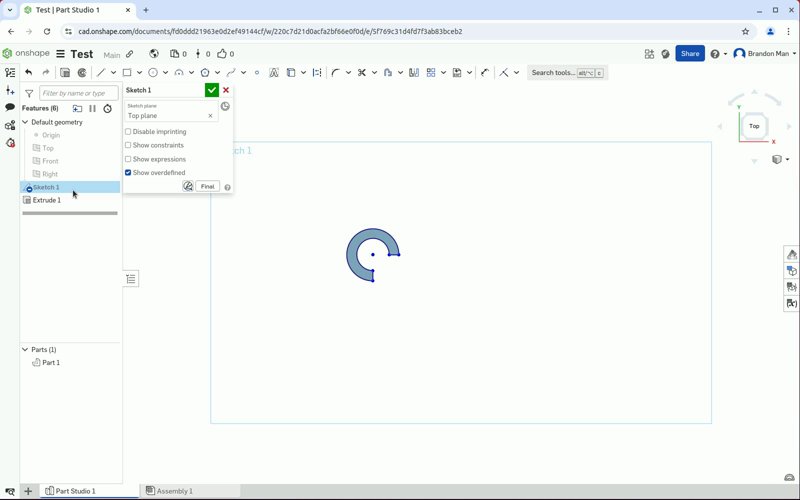
mouse_move(229, 92)
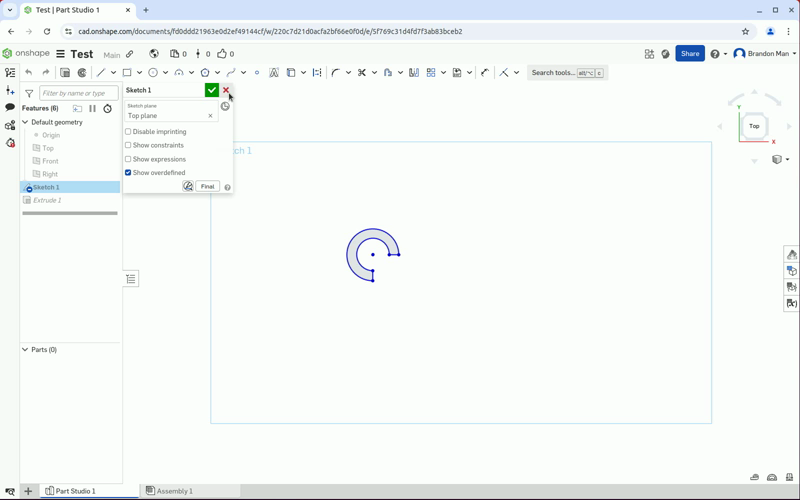
click(229, 92)
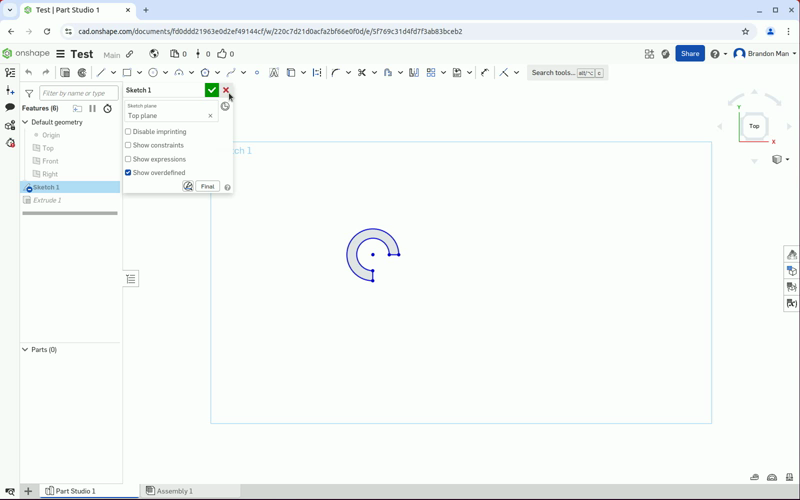
key(shift+s)
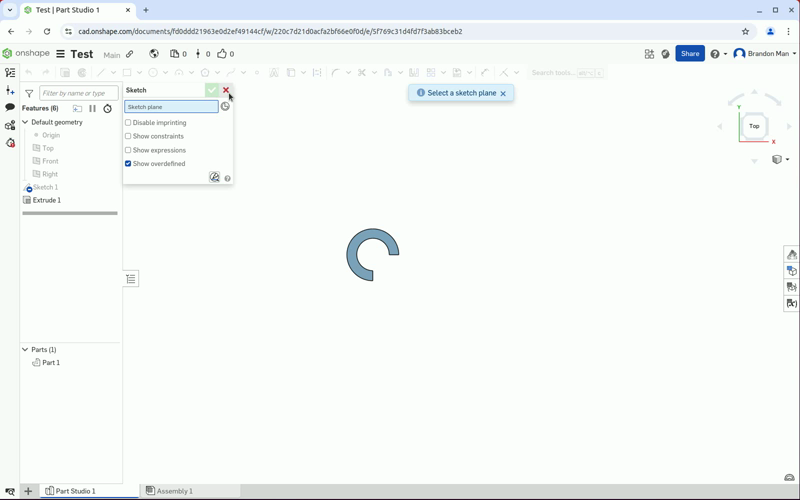
mouse_move(73, 150)
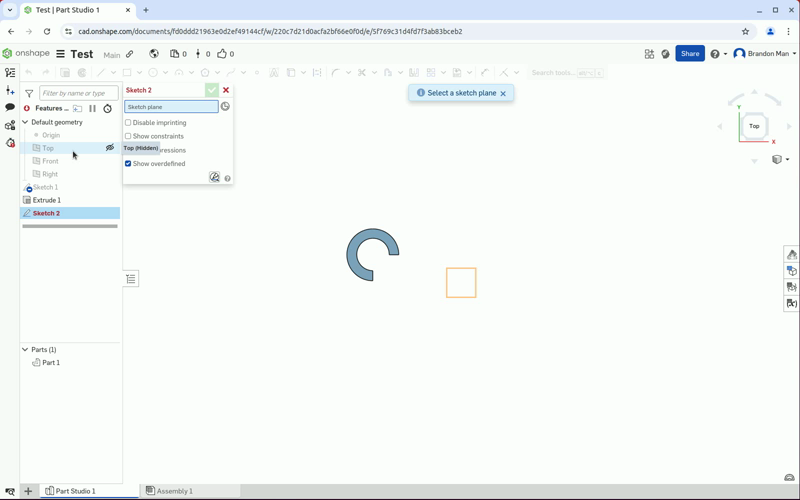
click(73, 150)
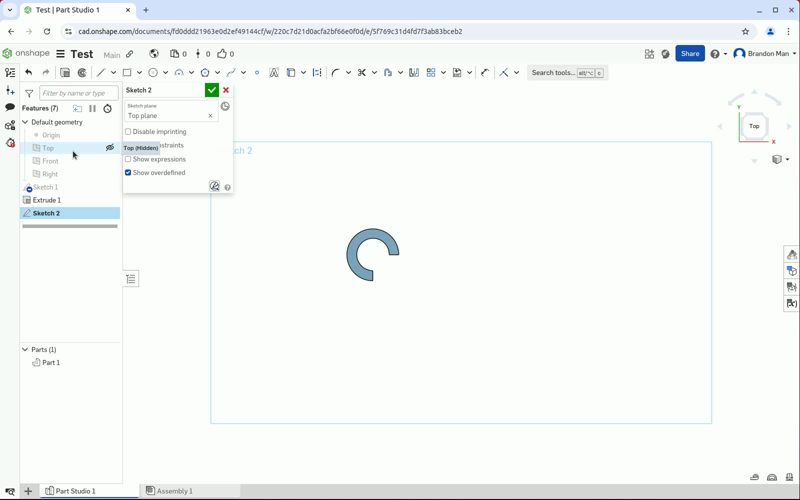
mouse_move(73, 352)
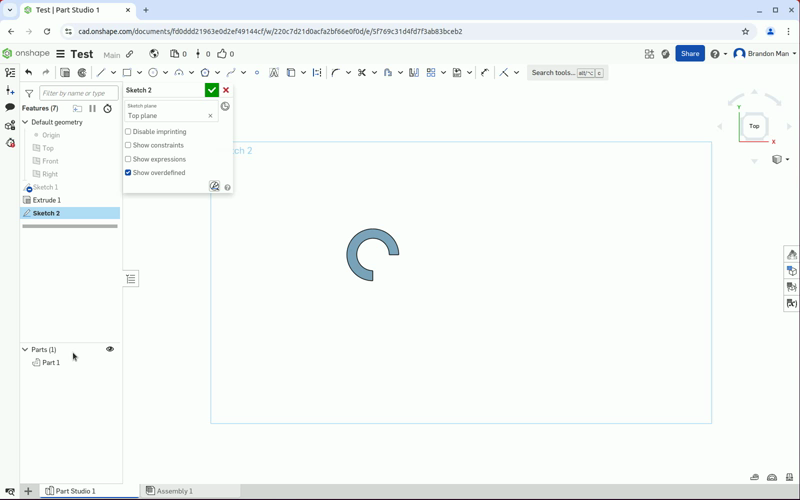
key(y)
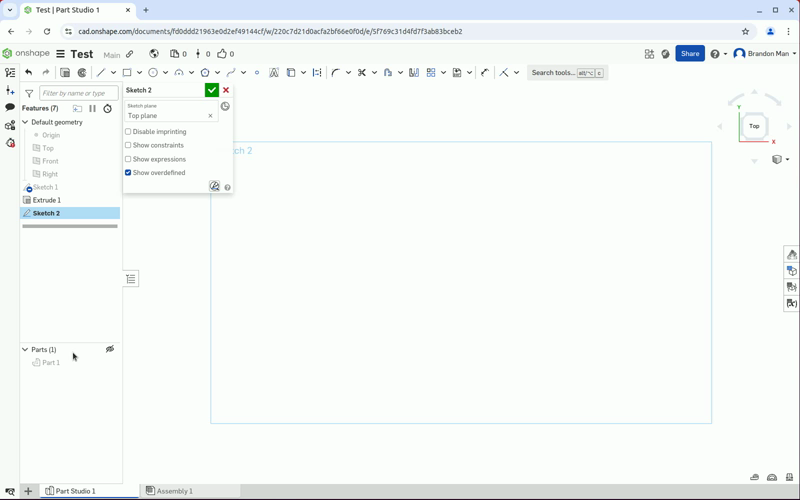
key(l)
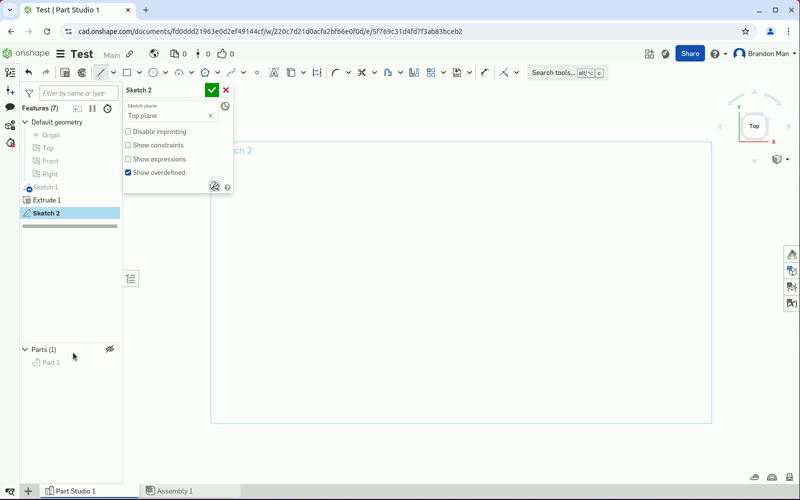
key_down(shift)
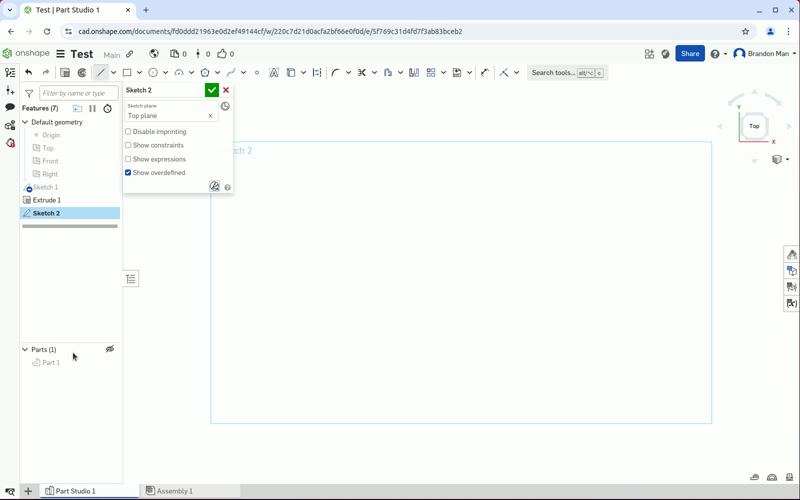
mouse_move(372, 309)
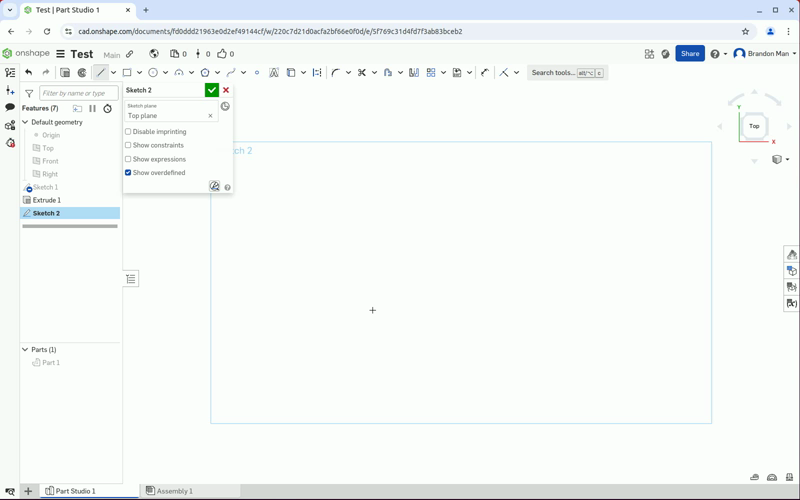
click(372, 309)
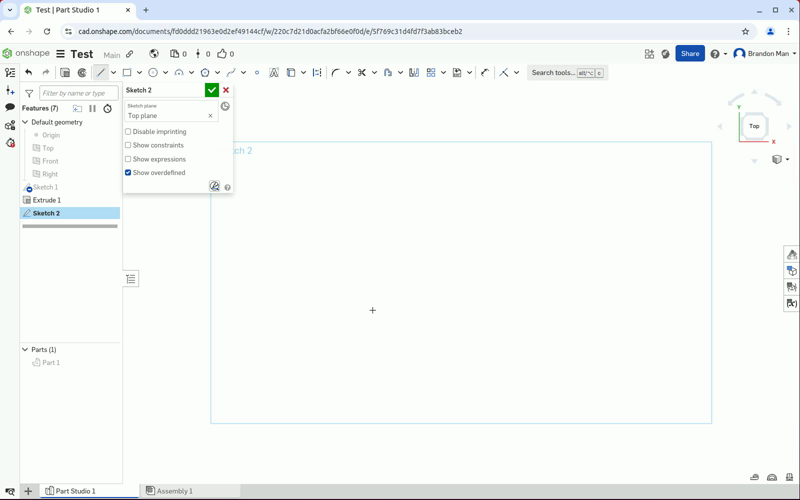
key_up(shift)
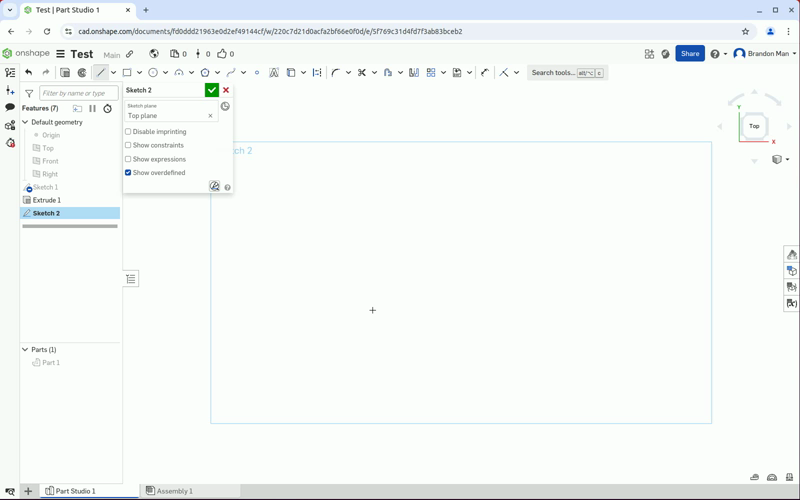
key_down(shift)
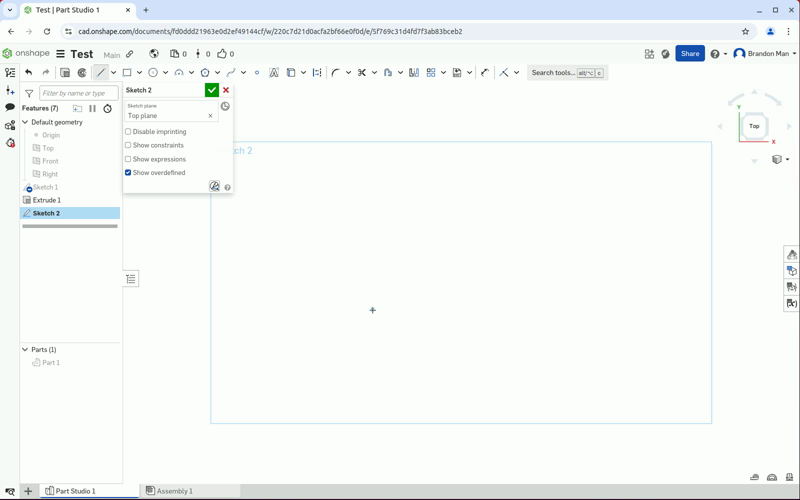
mouse_move(546, 309)
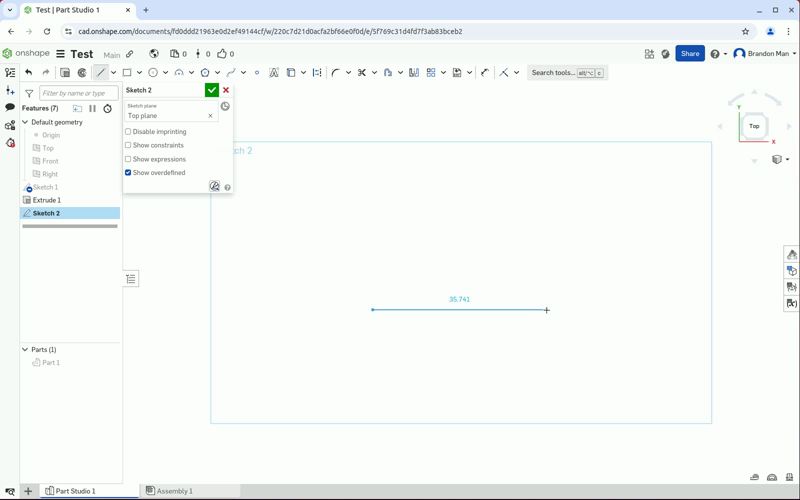
click(546, 309)
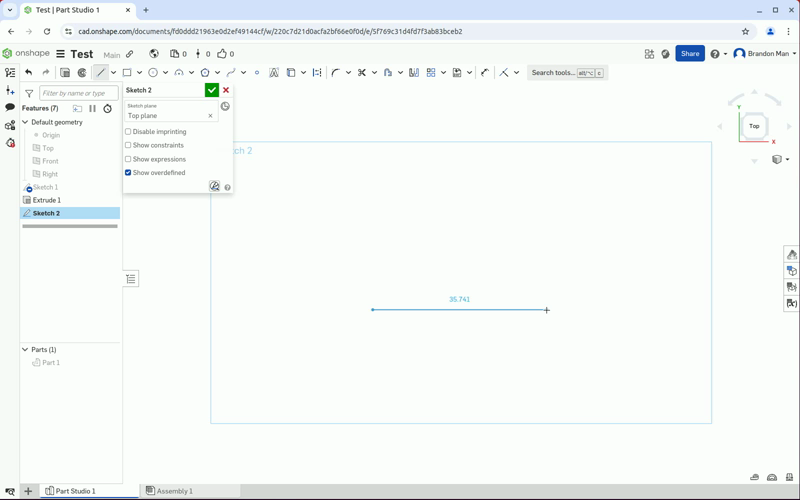
key_up(shift)
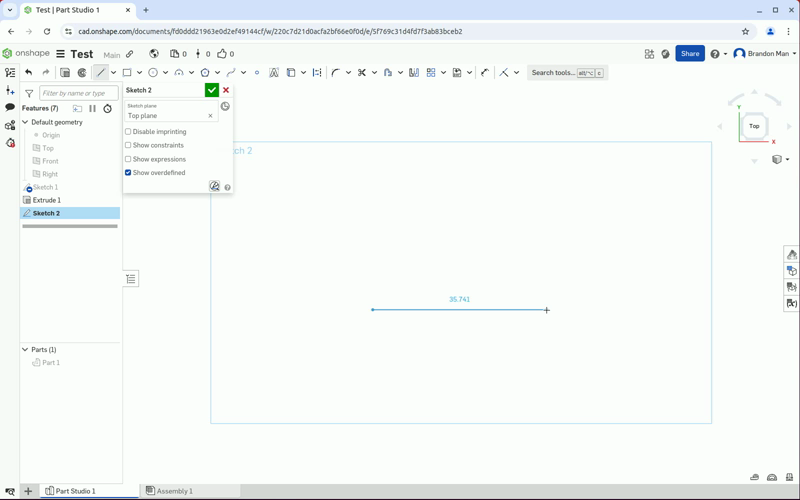
key_down(shift)
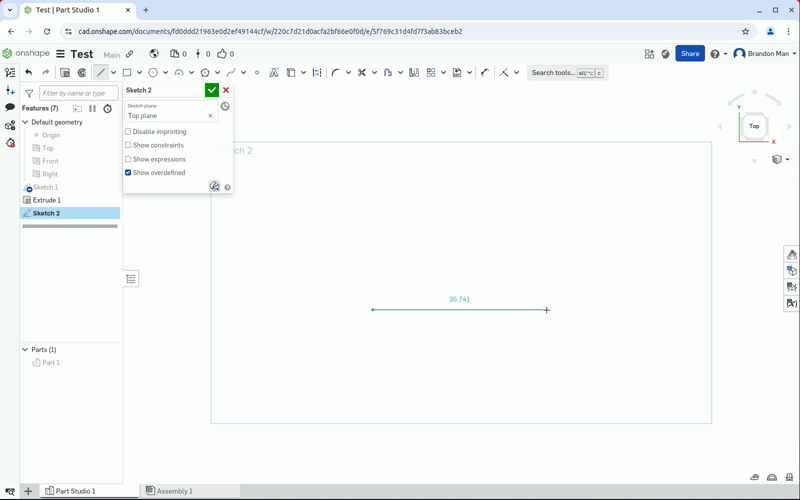
mouse_move(576, 309)
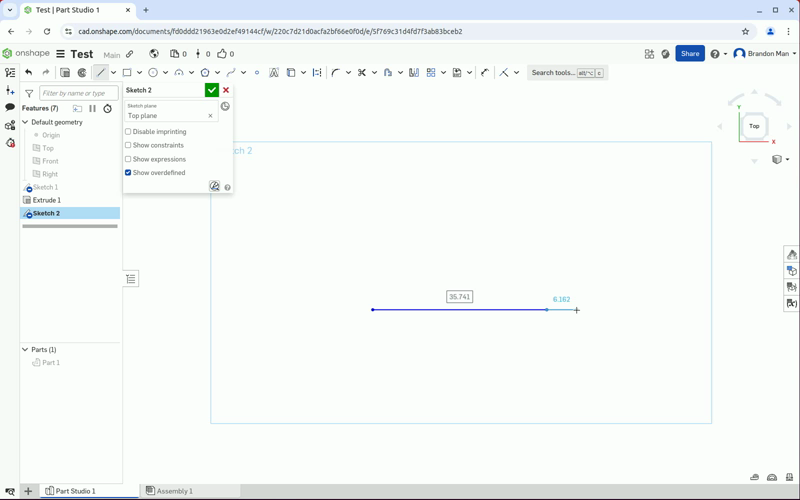
mouse_move(546, 256)
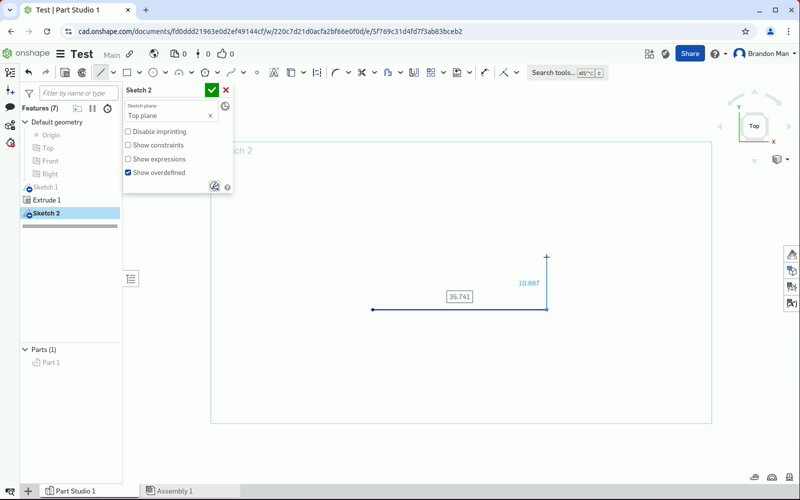
click(546, 256)
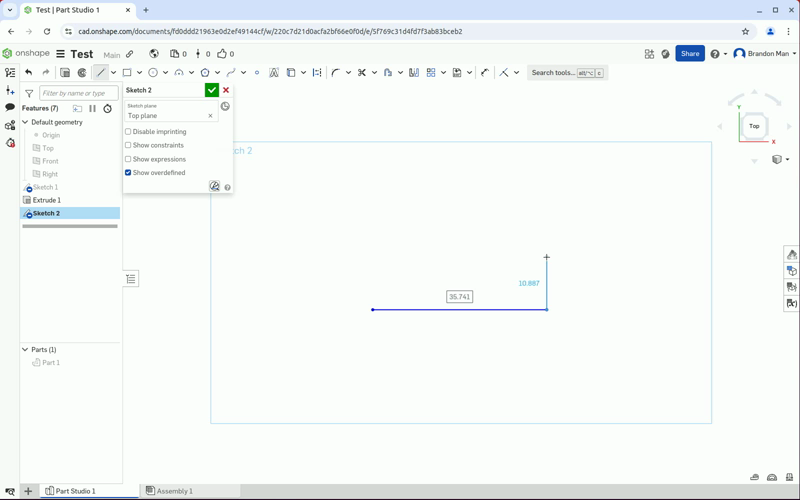
key_up(shift)
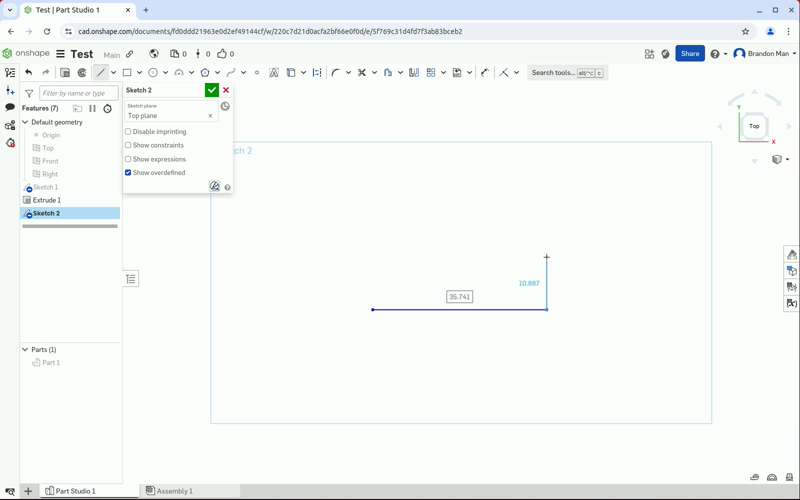
key(esc)
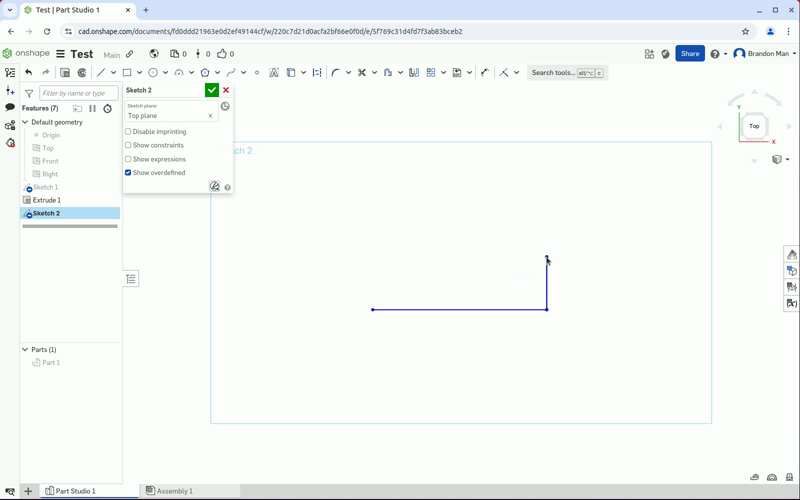
key(a)
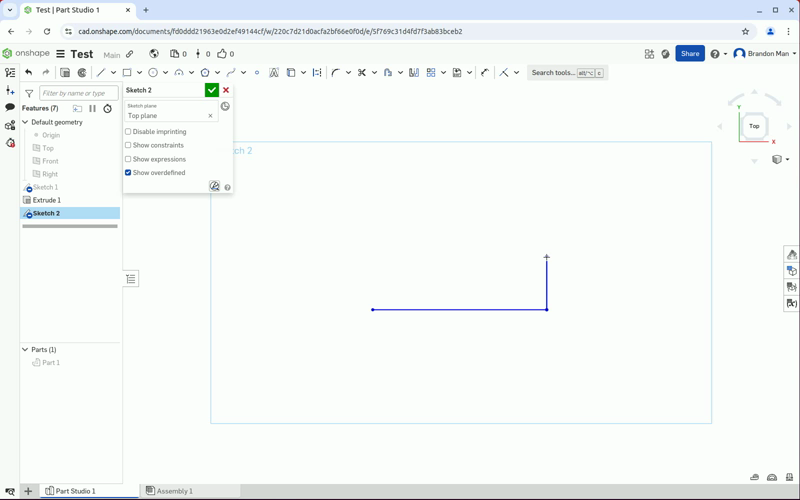
mouse_move(546, 256)
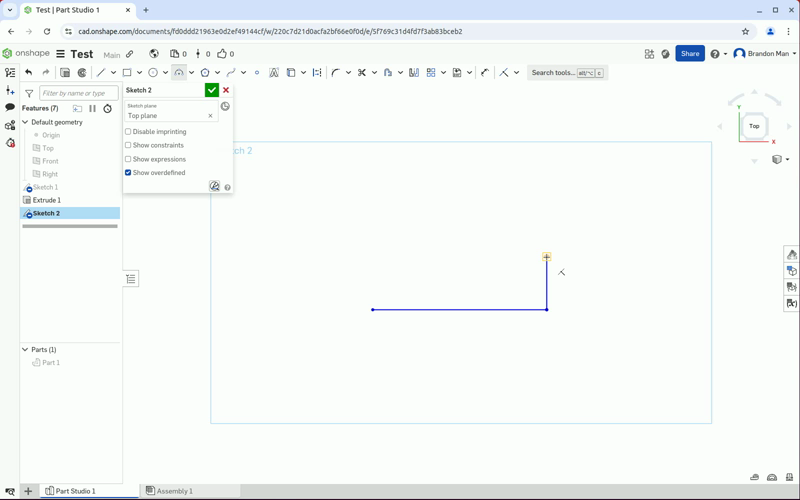
click(546, 256)
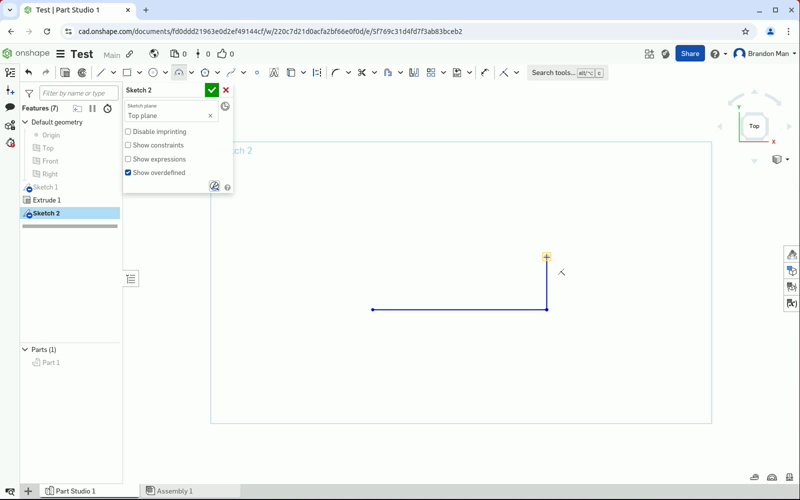
key_down(shift)
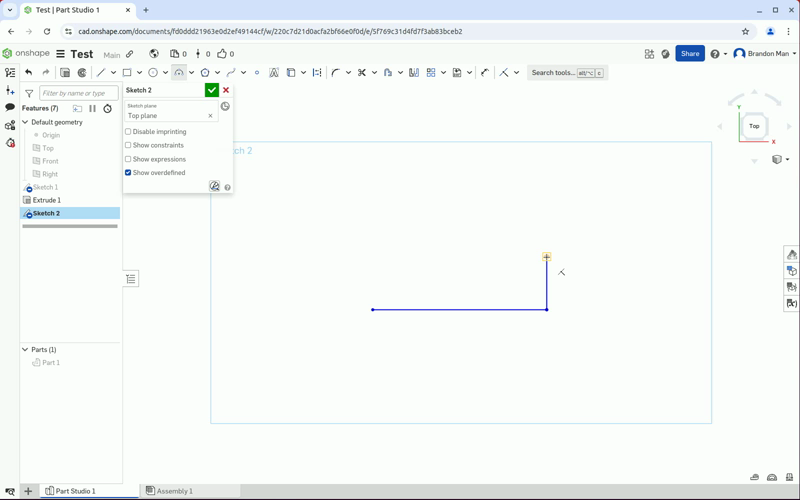
mouse_move(539, 256)
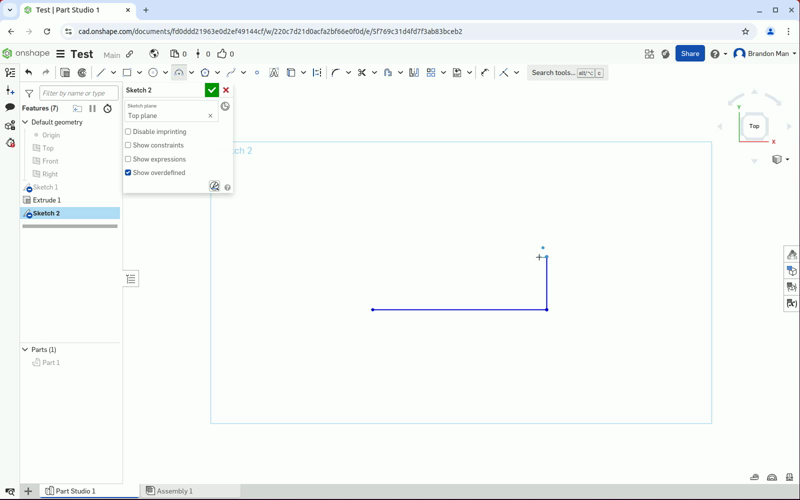
click(539, 256)
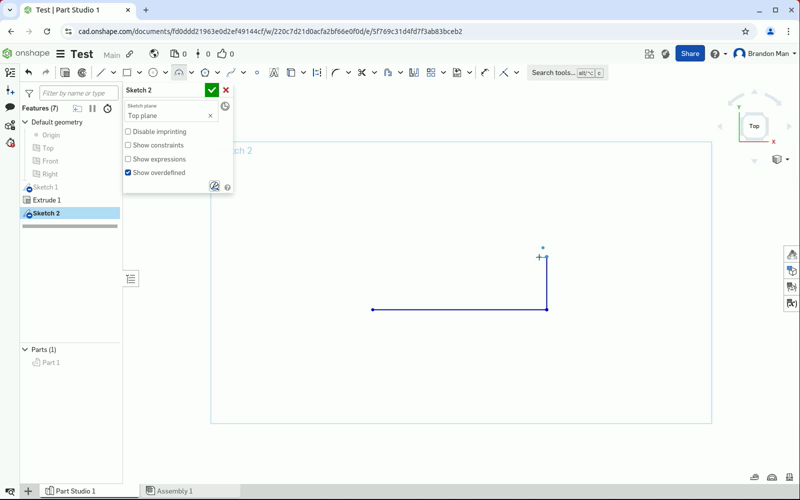
mouse_move(543, 256)
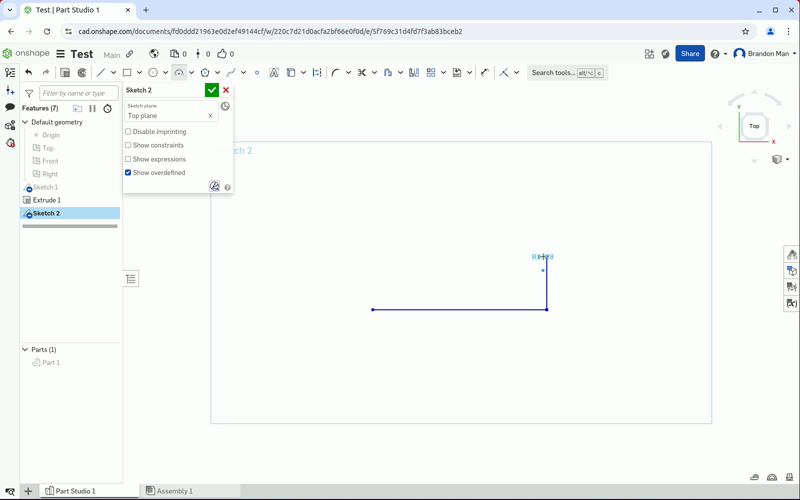
scroll(6)
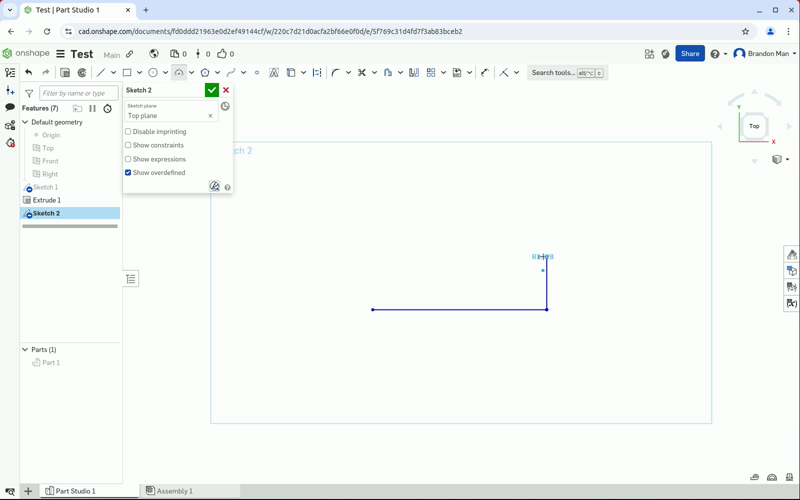
scroll(6)
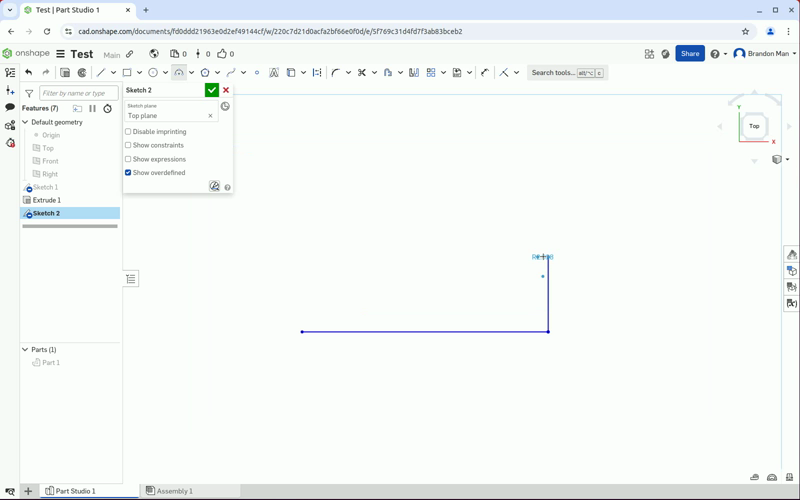
scroll(6)
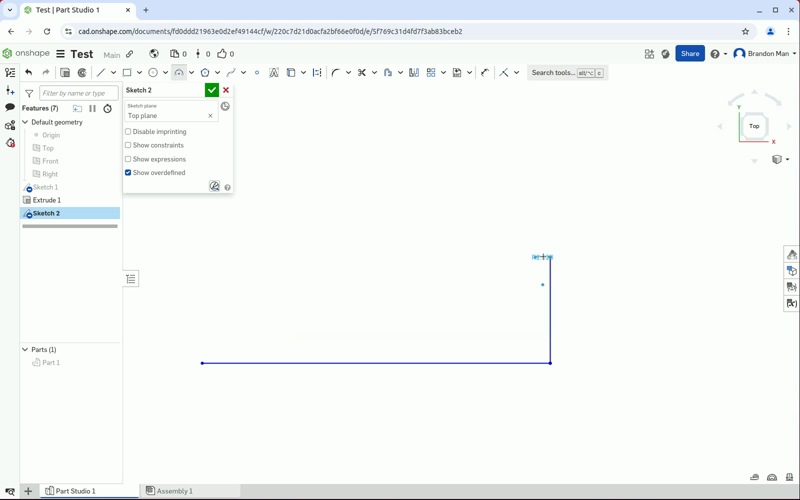
scroll(6)
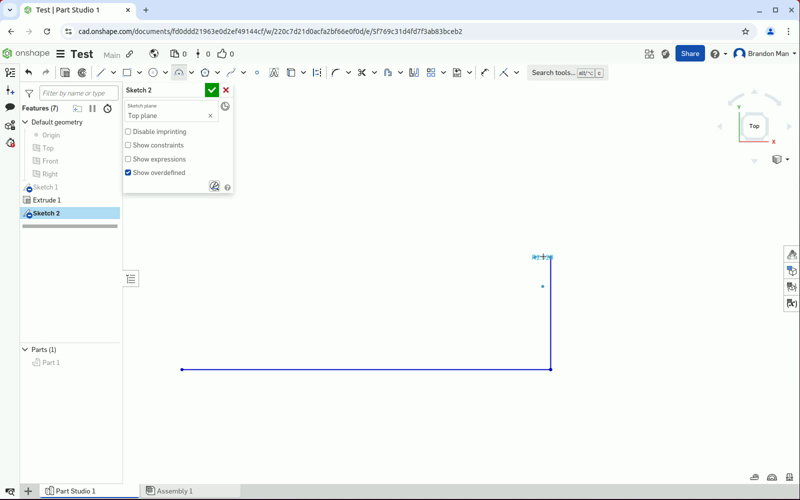
scroll(6)
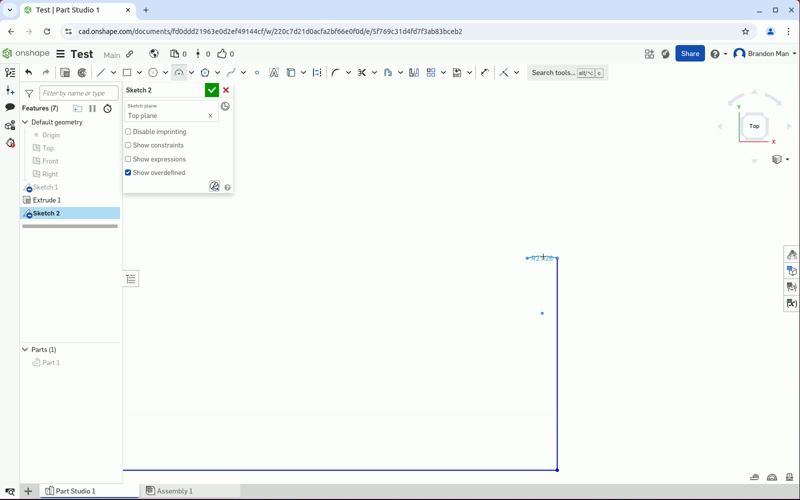
scroll(6)
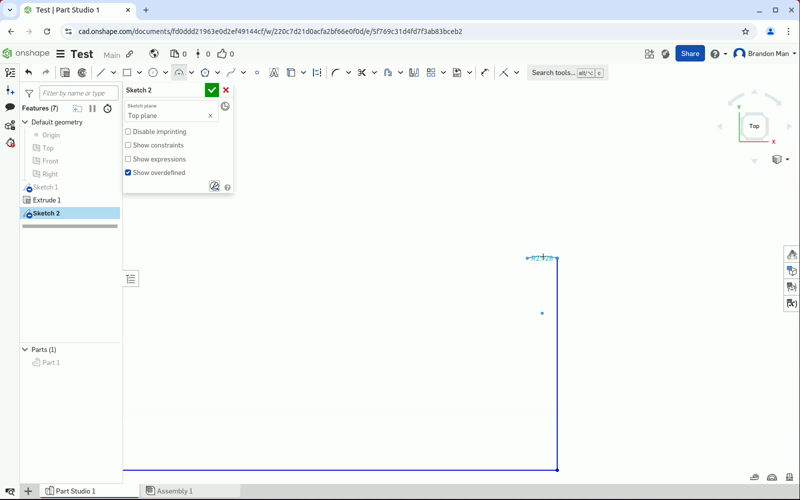
scroll(6)
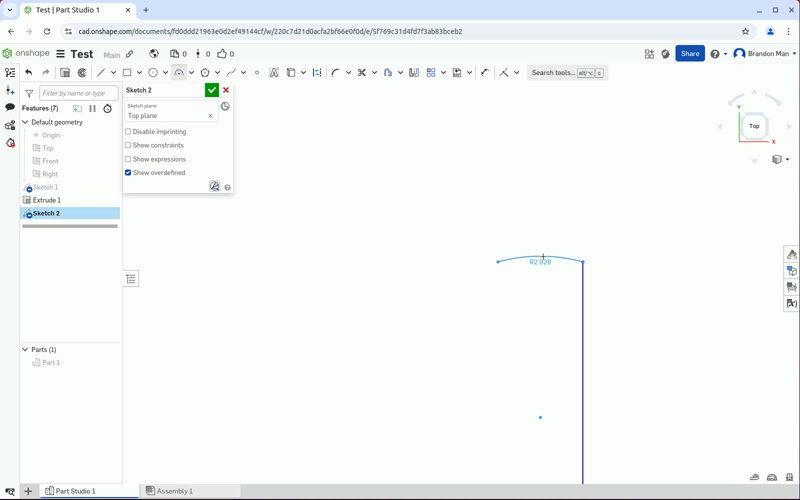
click(543, 256)
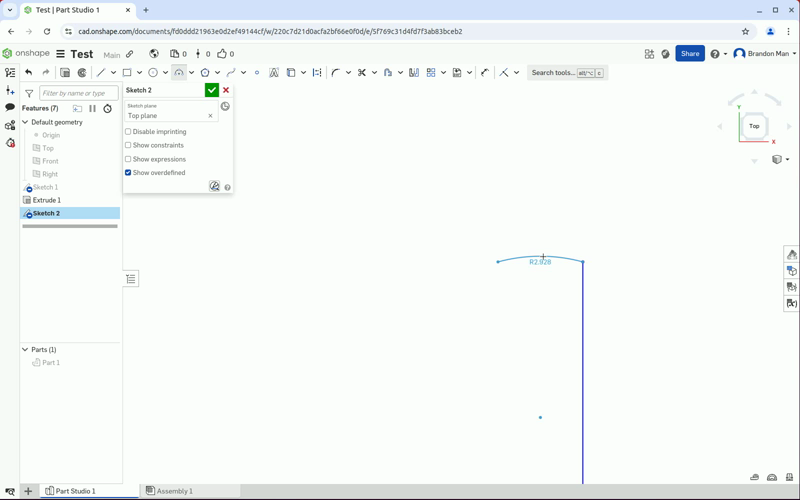
scroll(-6)
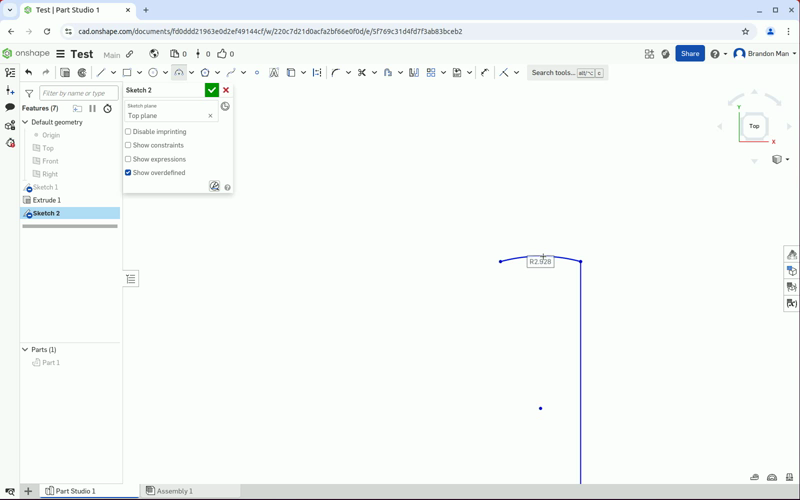
scroll(-6)
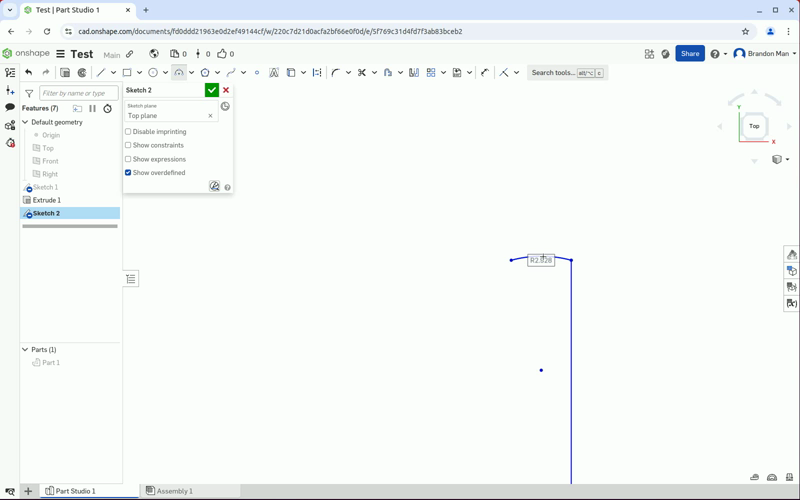
scroll(-6)
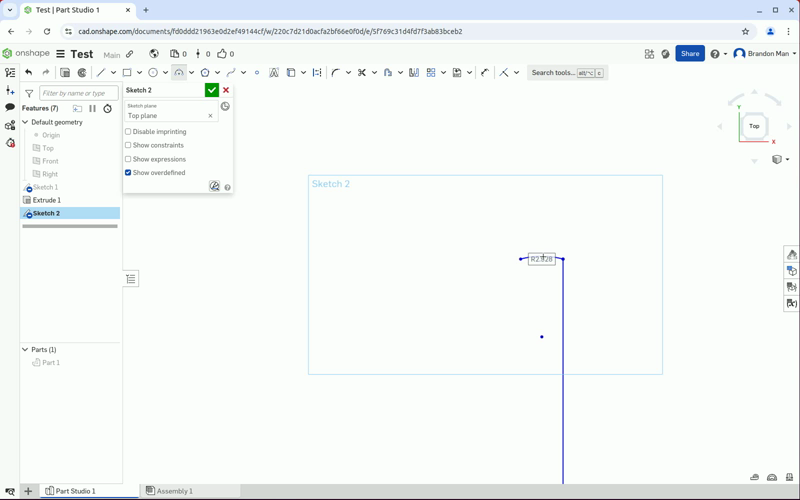
scroll(-6)
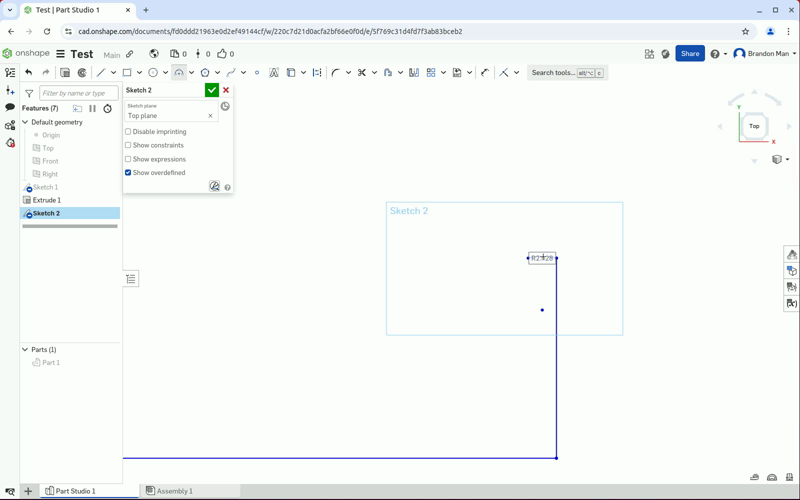
scroll(-6)
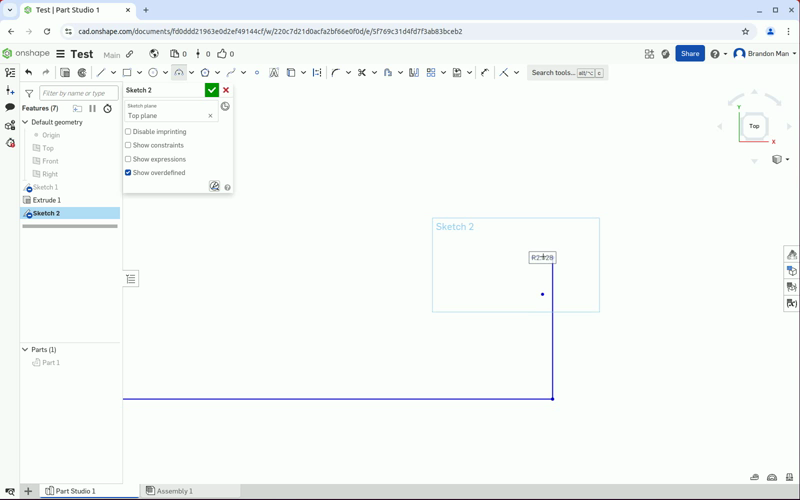
scroll(-6)
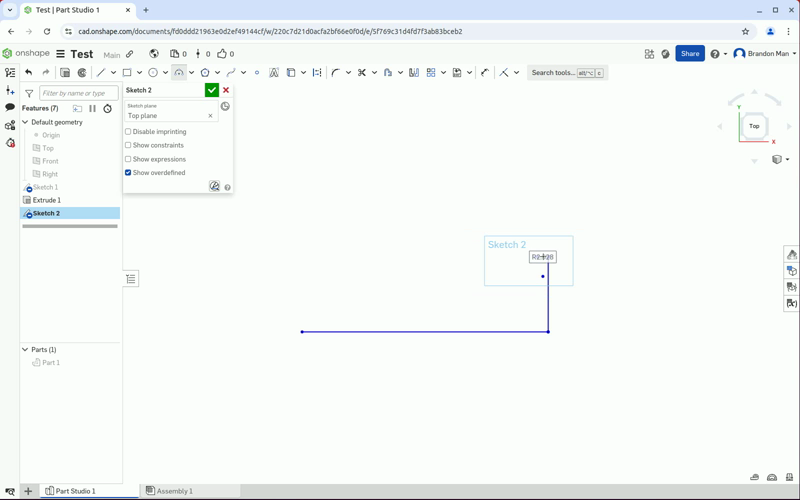
scroll(-6)
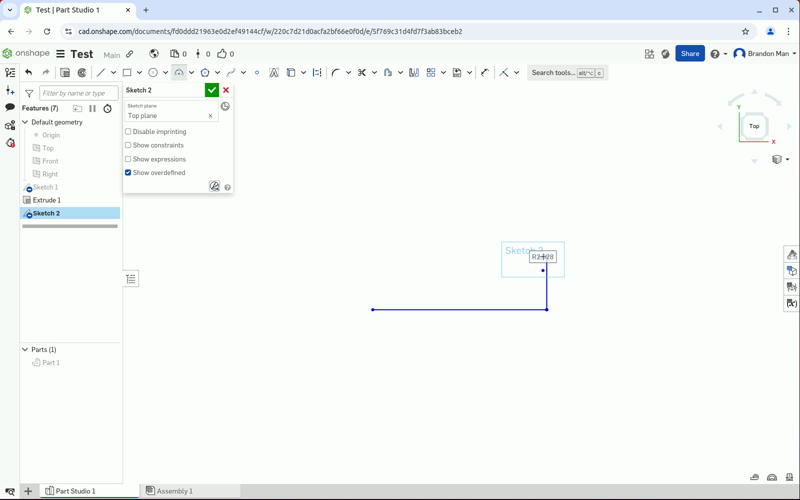
key_up(shift)
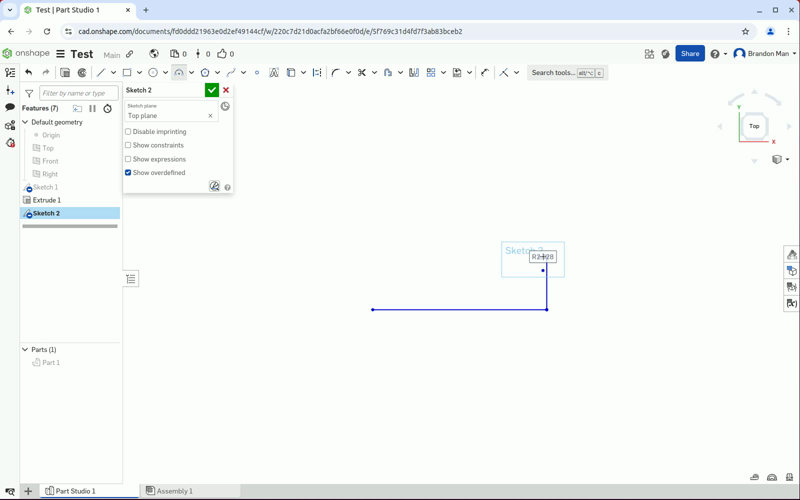
key(esc)
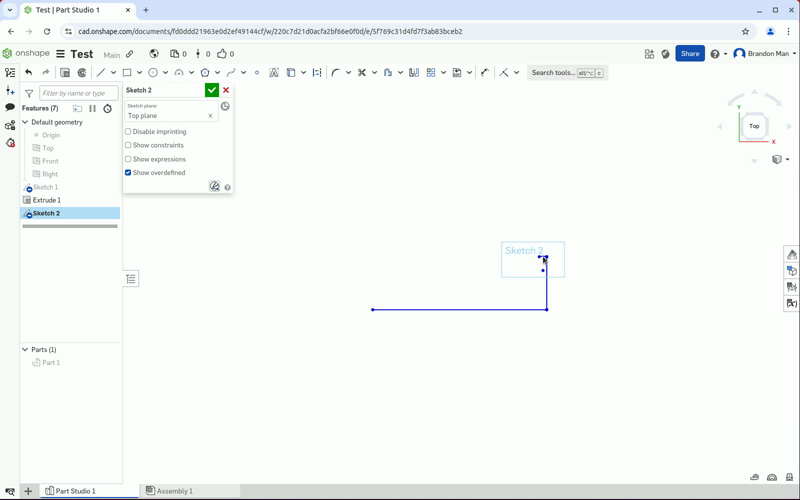
key(l)
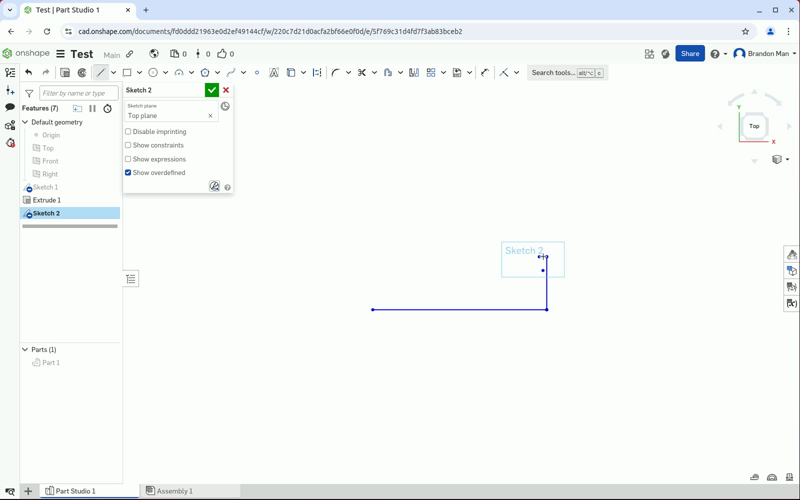
mouse_move(539, 256)
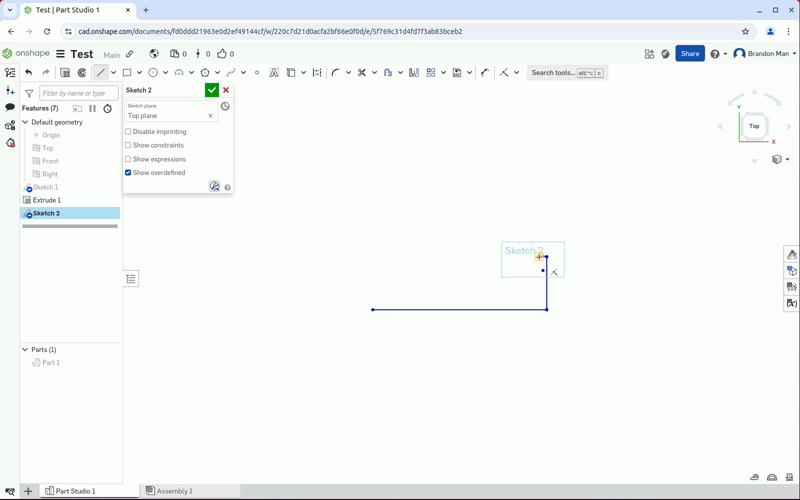
scroll(6)
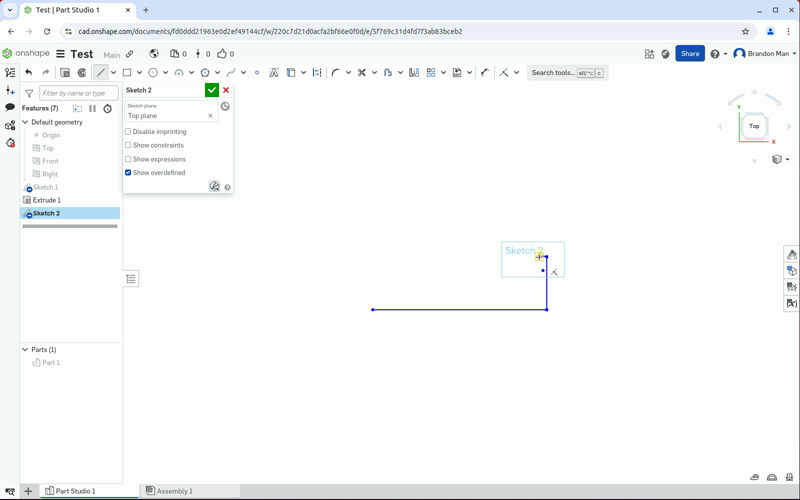
scroll(6)
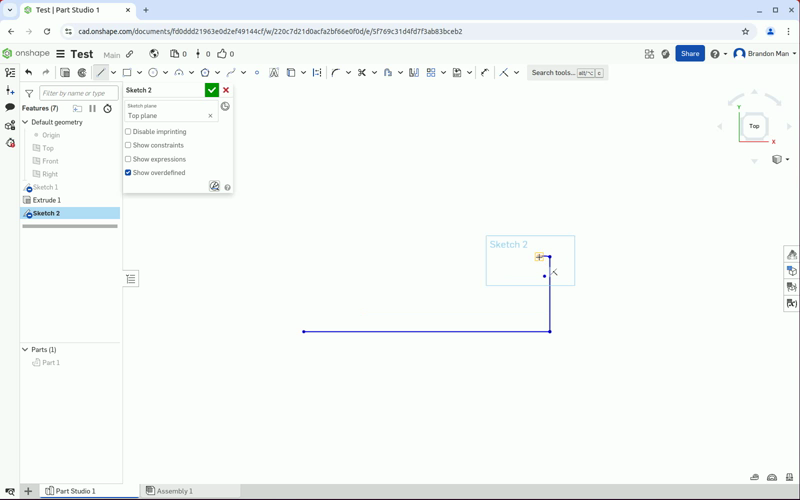
scroll(6)
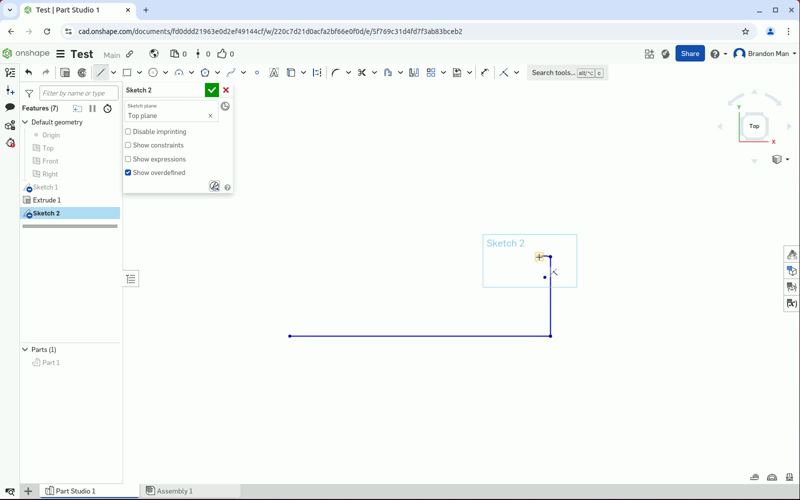
scroll(6)
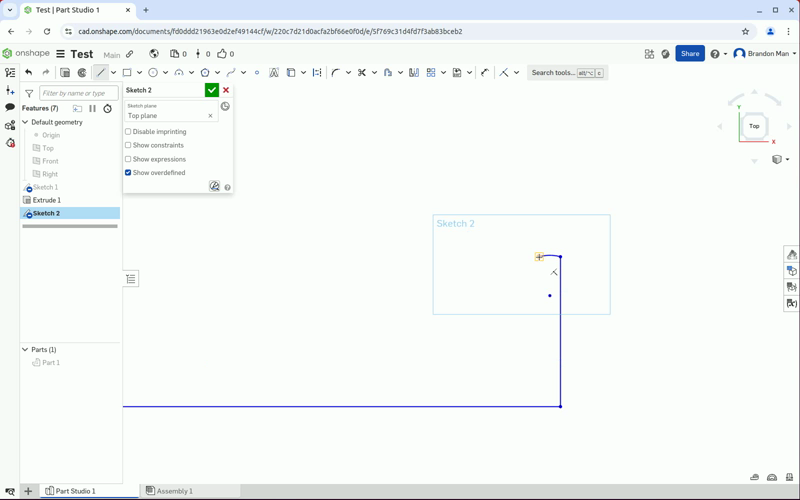
scroll(6)
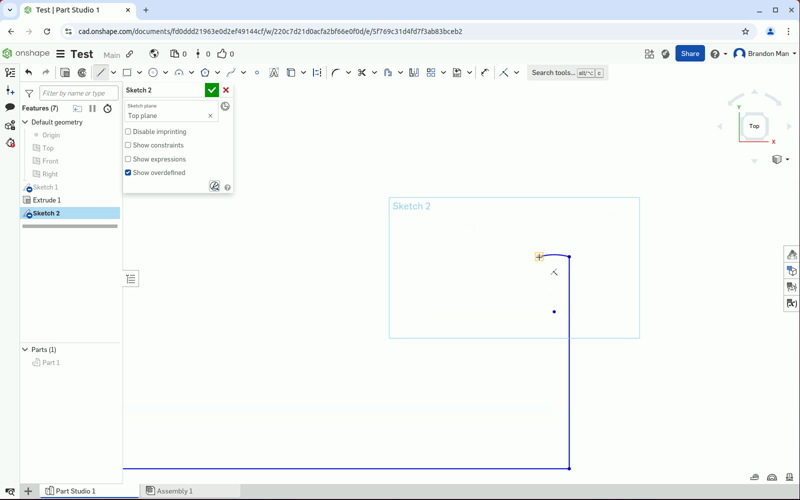
scroll(6)
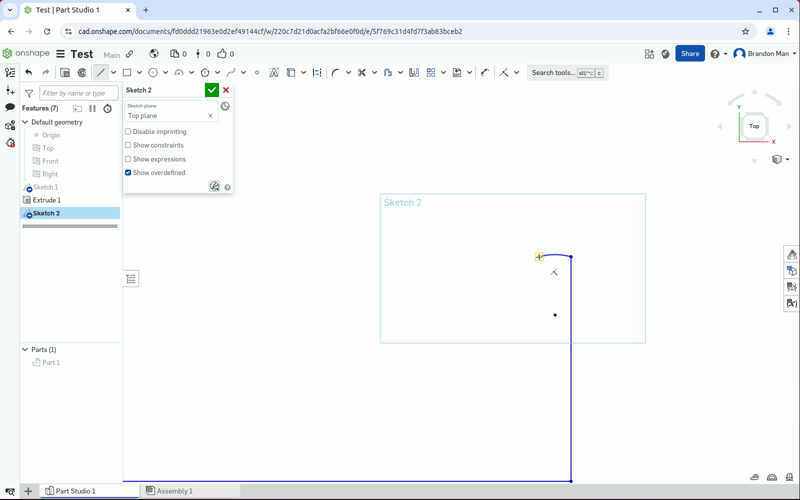
scroll(6)
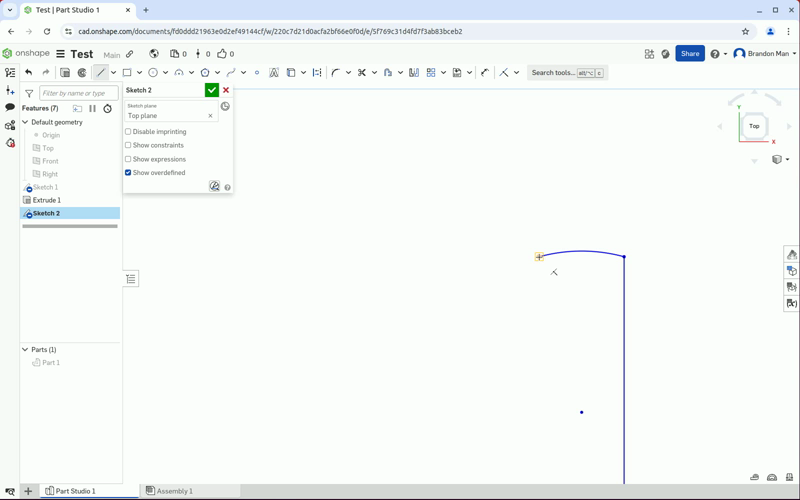
click(539, 256)
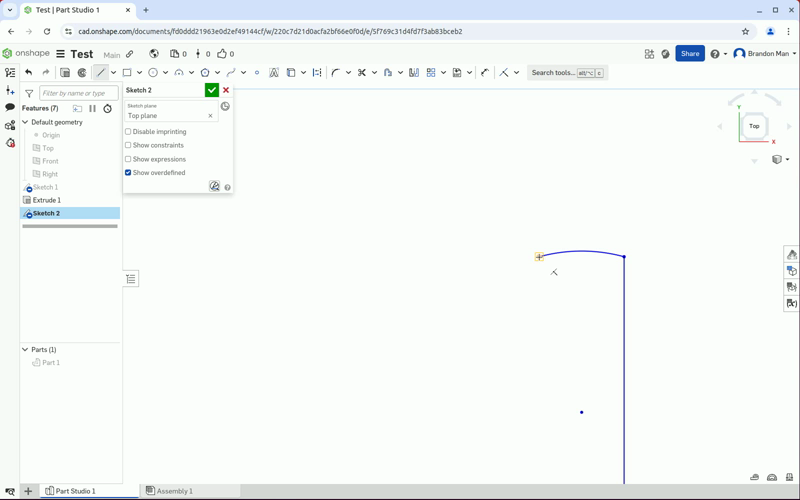
scroll(-6)
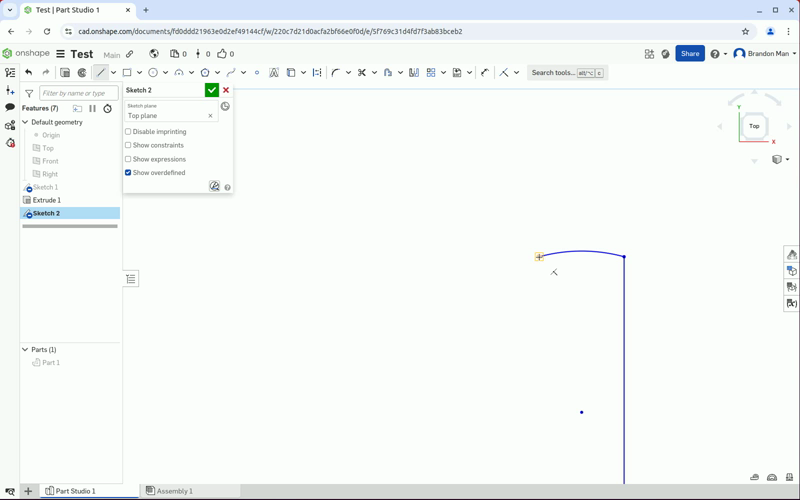
scroll(-6)
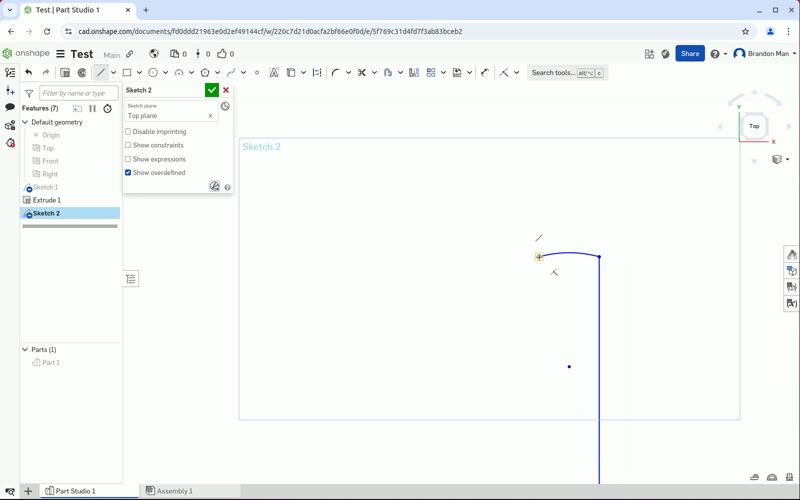
scroll(-6)
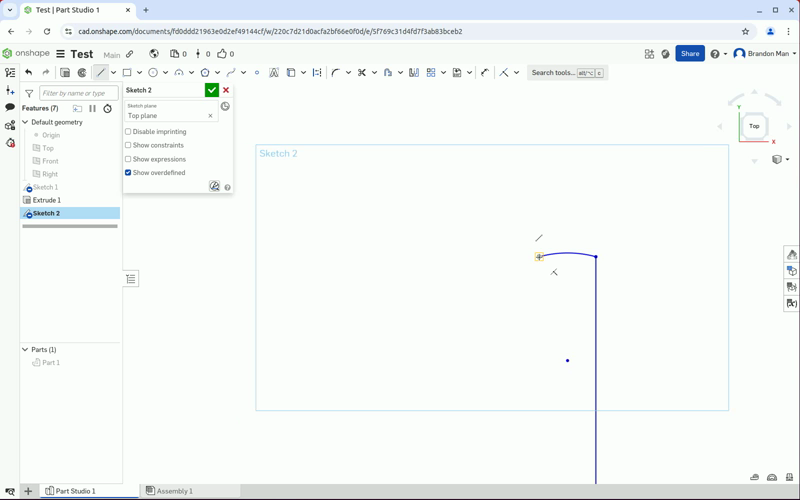
scroll(-6)
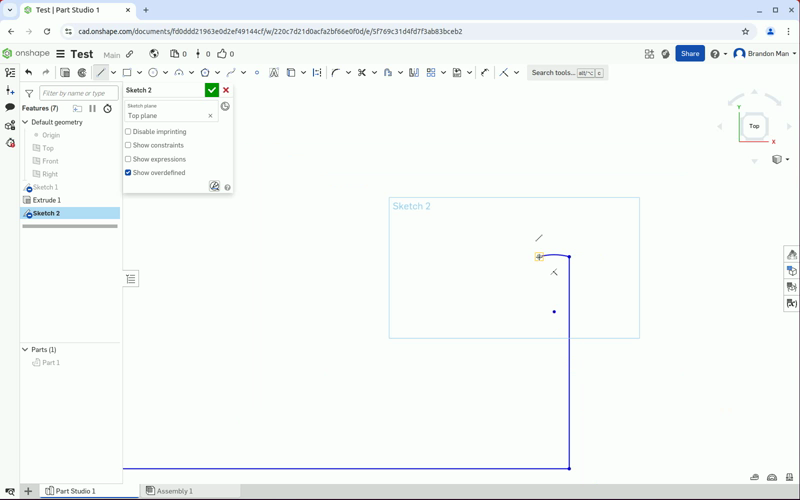
scroll(-6)
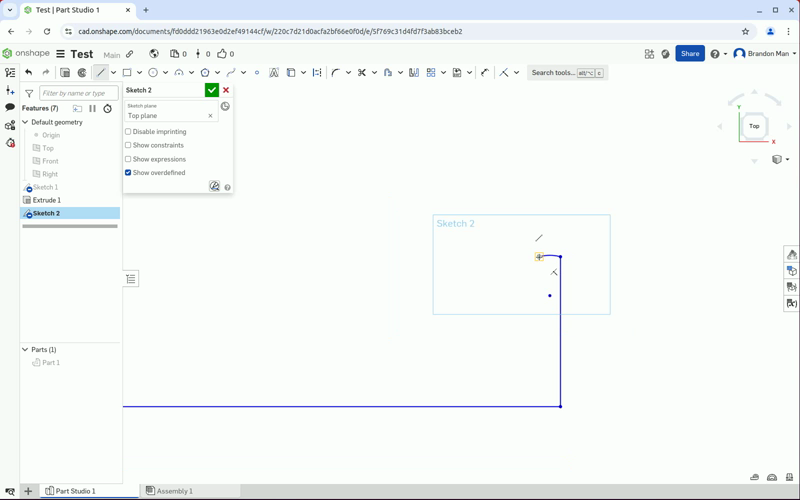
scroll(-6)
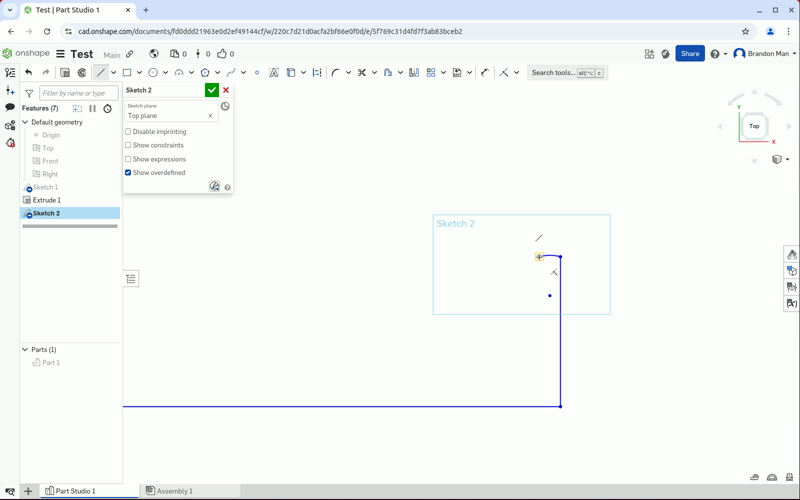
scroll(-6)
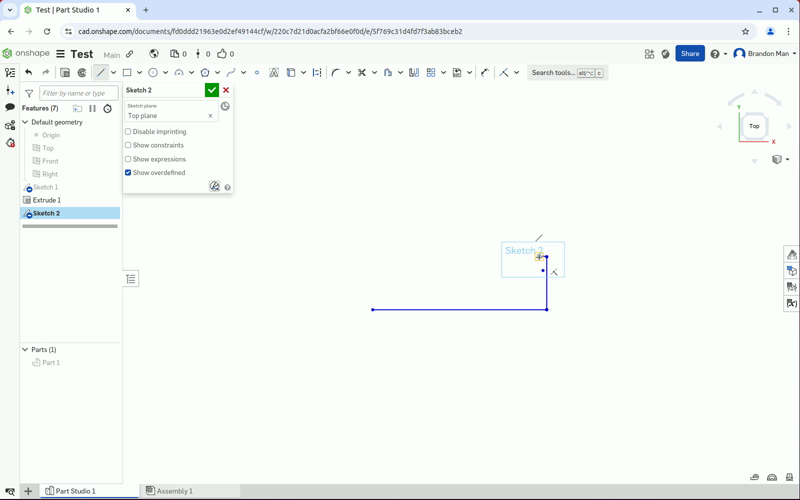
key_down(shift)
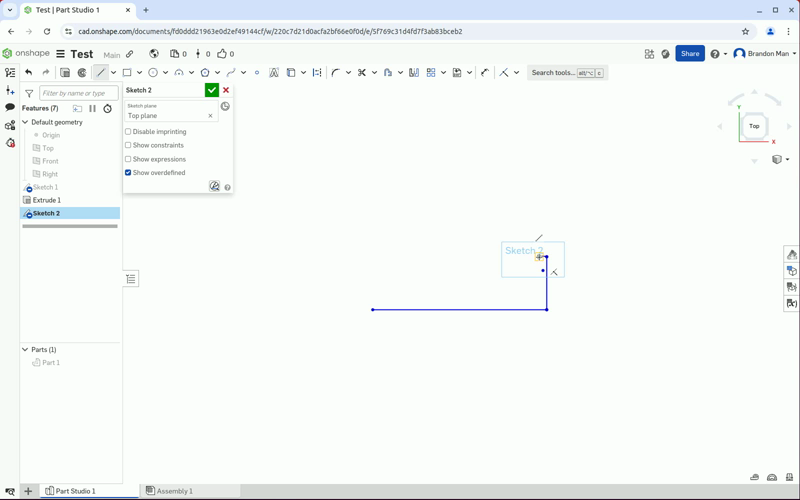
mouse_move(398, 256)
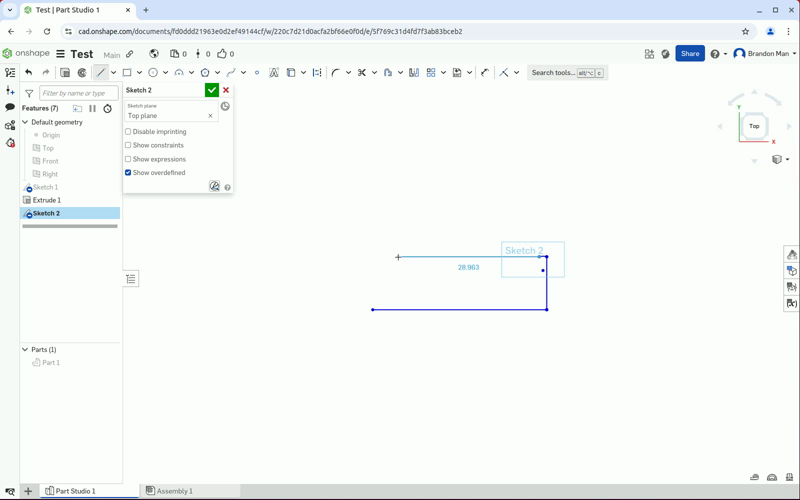
click(398, 256)
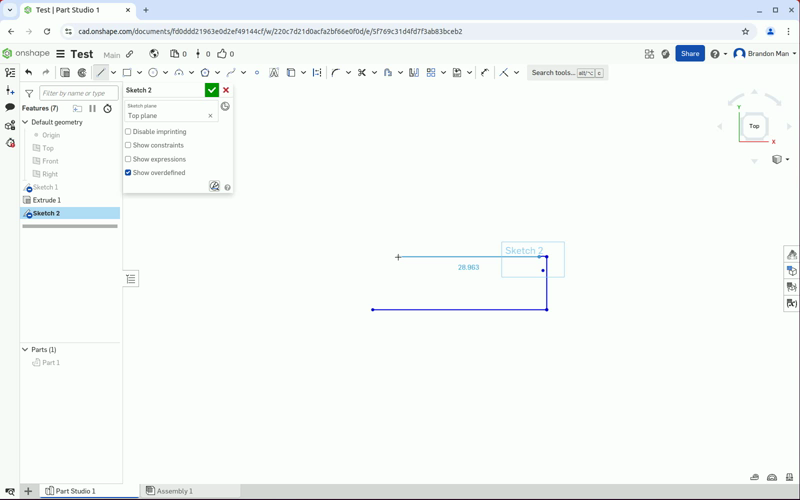
key_up(shift)
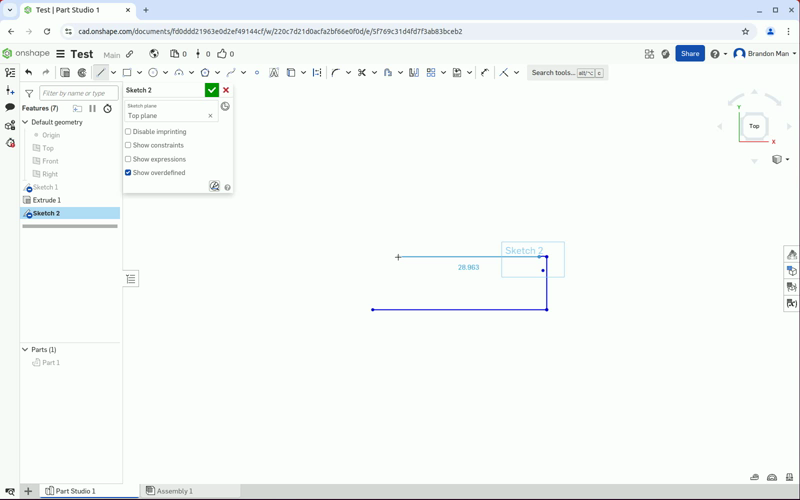
key(esc)
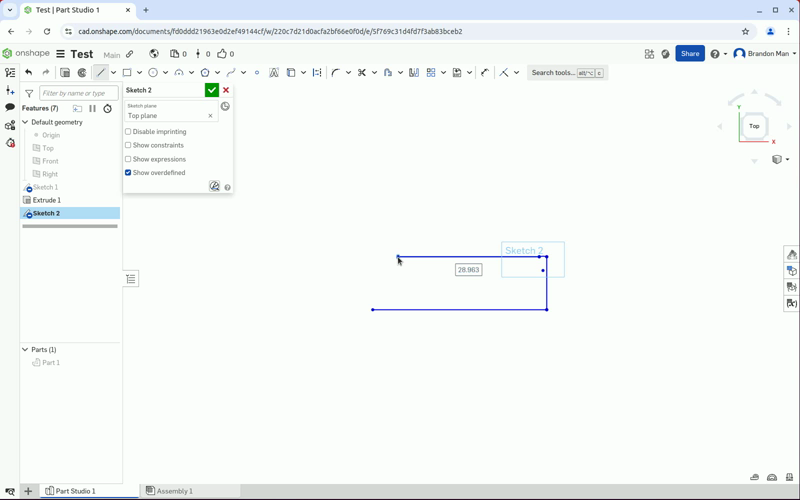
key(a)
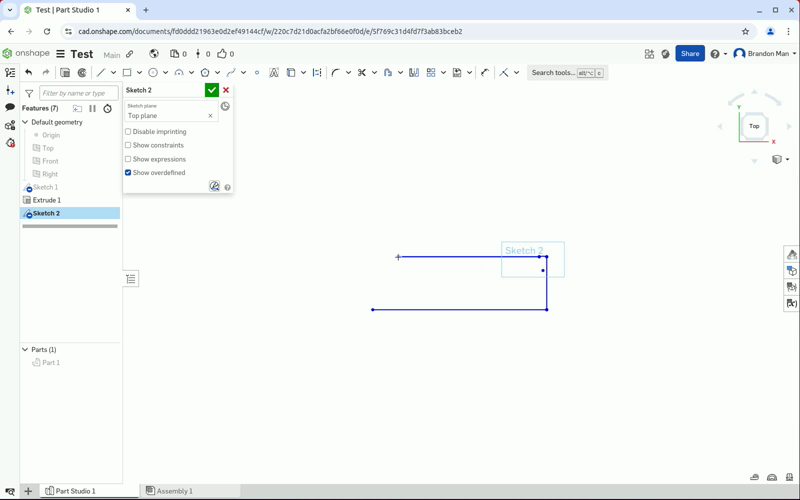
mouse_move(398, 256)
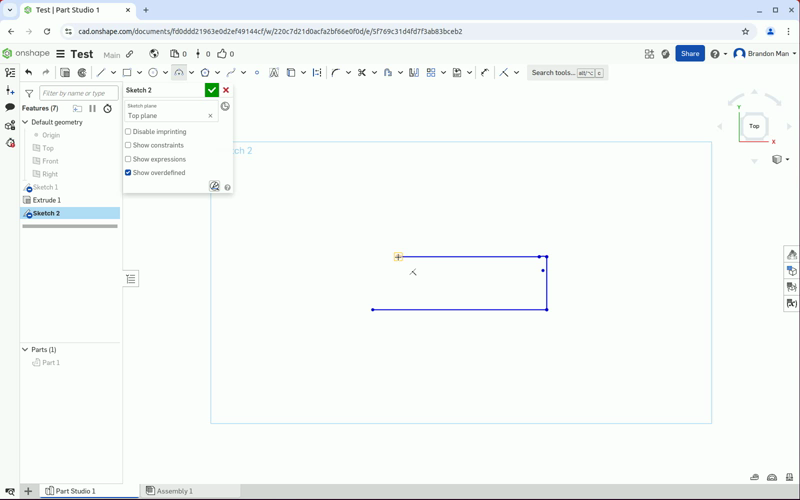
click(398, 256)
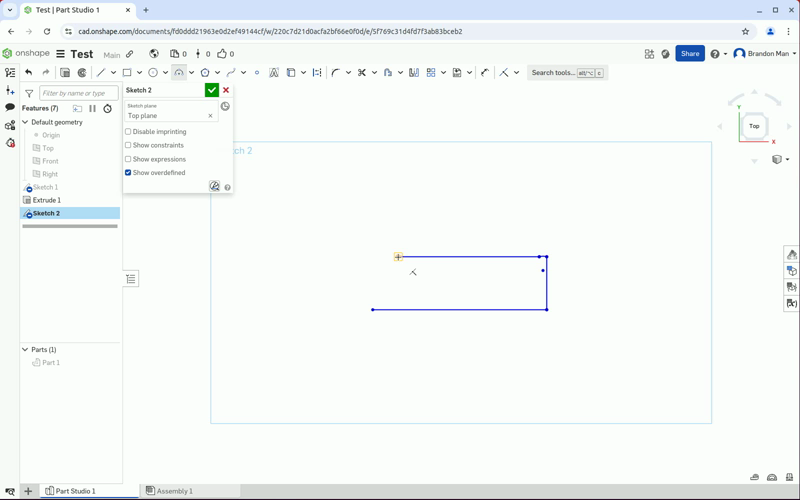
key_down(shift)
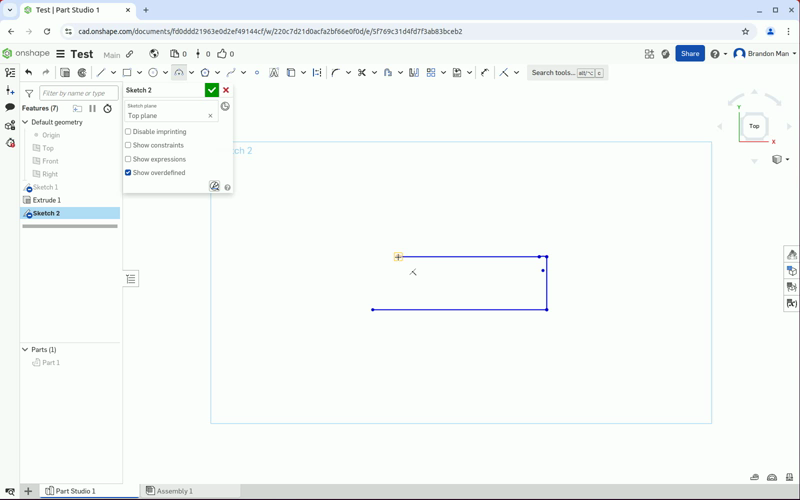
mouse_move(372, 280)
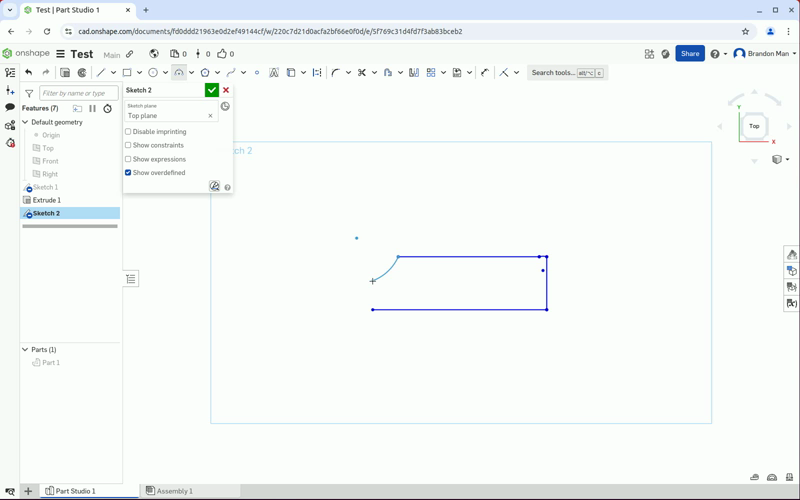
click(372, 280)
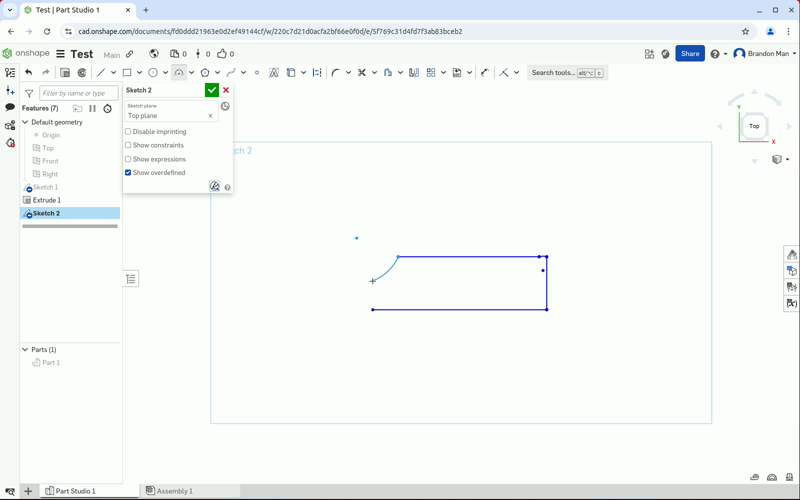
mouse_move(390, 273)
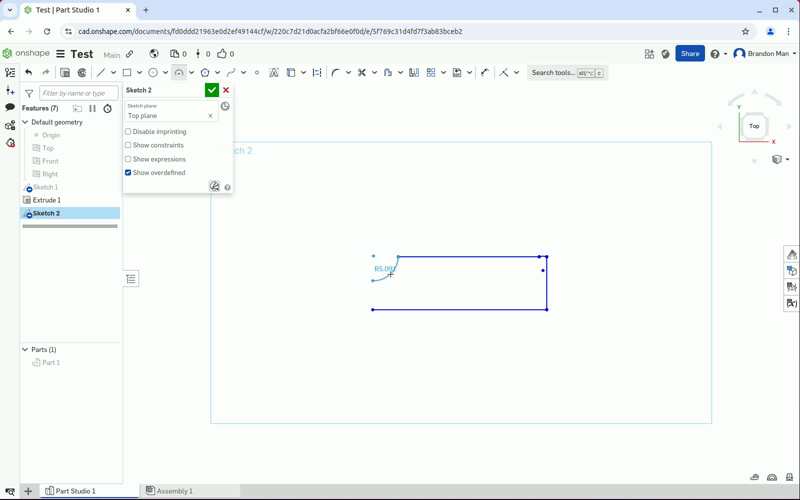
click(390, 273)
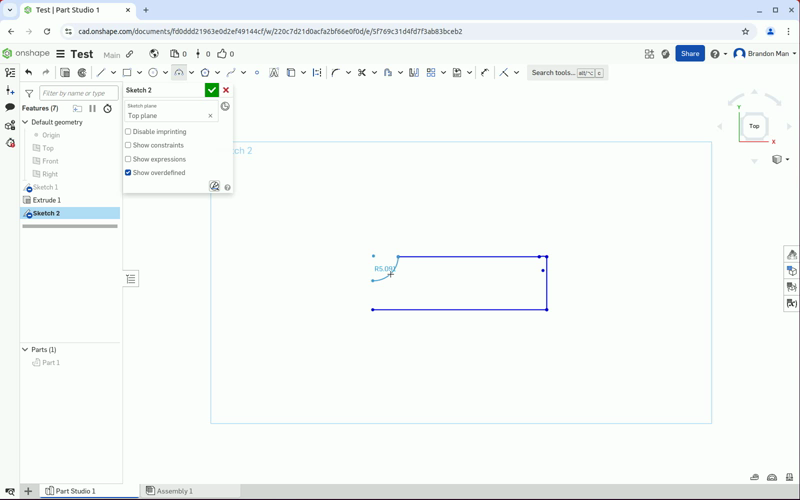
key_up(shift)
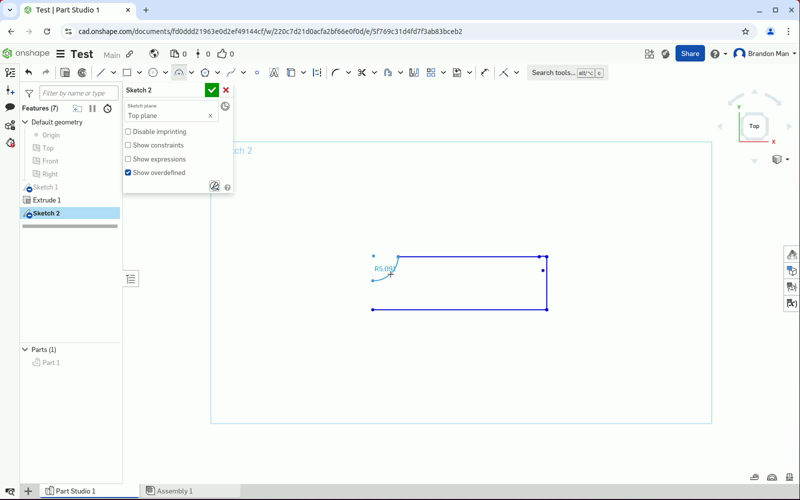
key(esc)
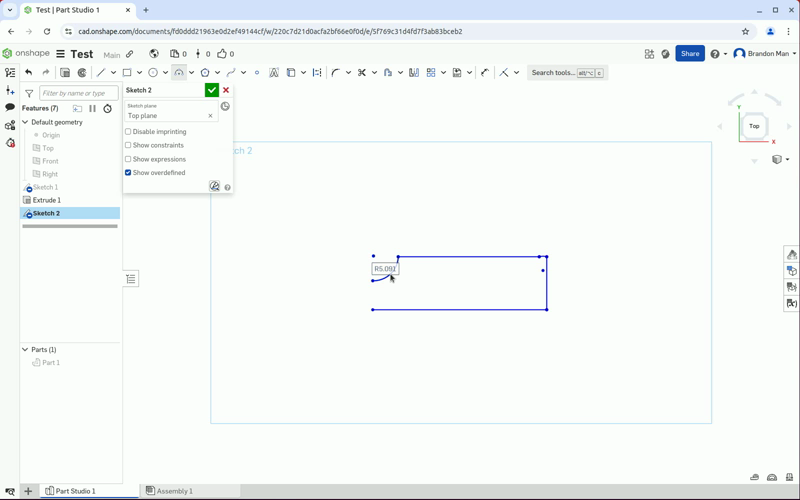
key(l)
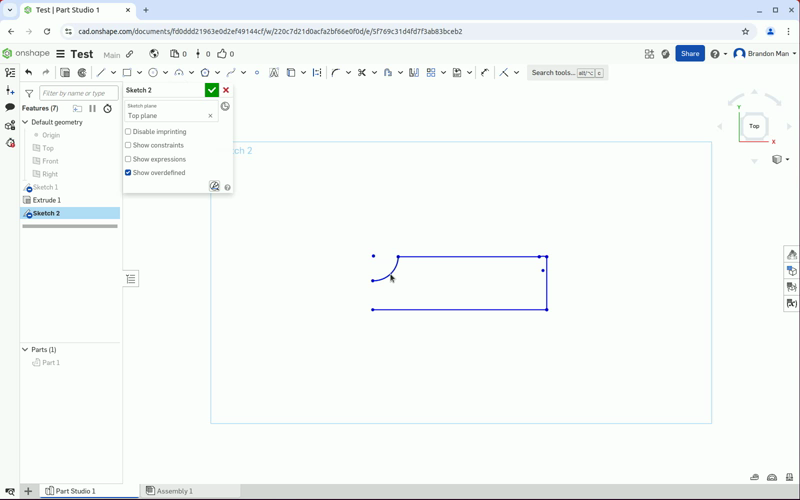
mouse_move(372, 280)
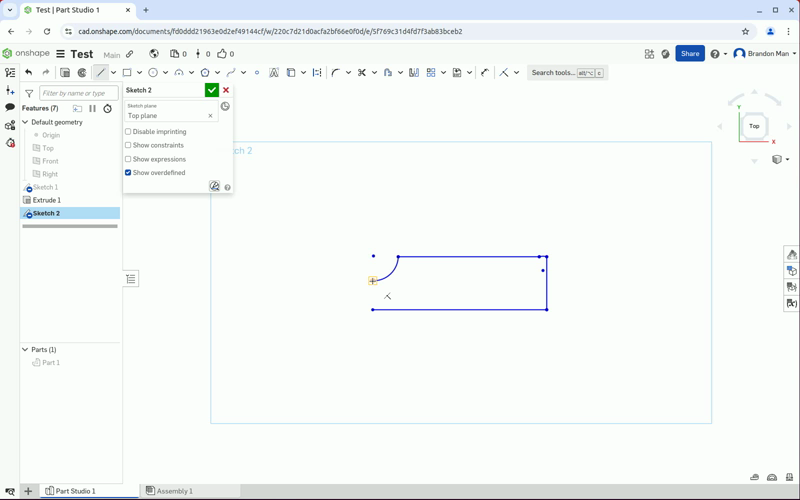
click(372, 280)
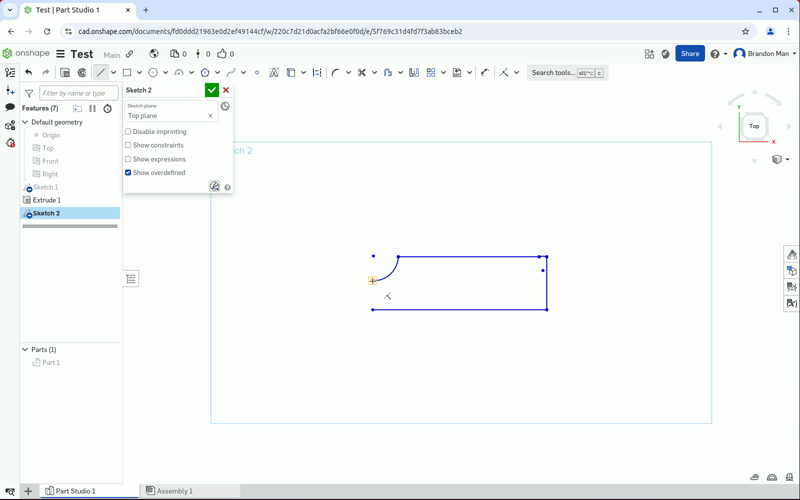
mouse_move(402, 280)
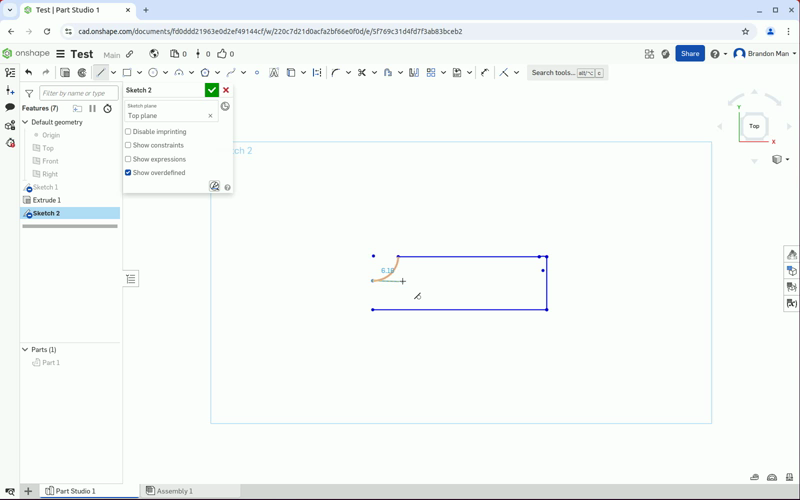
key_down(shift)
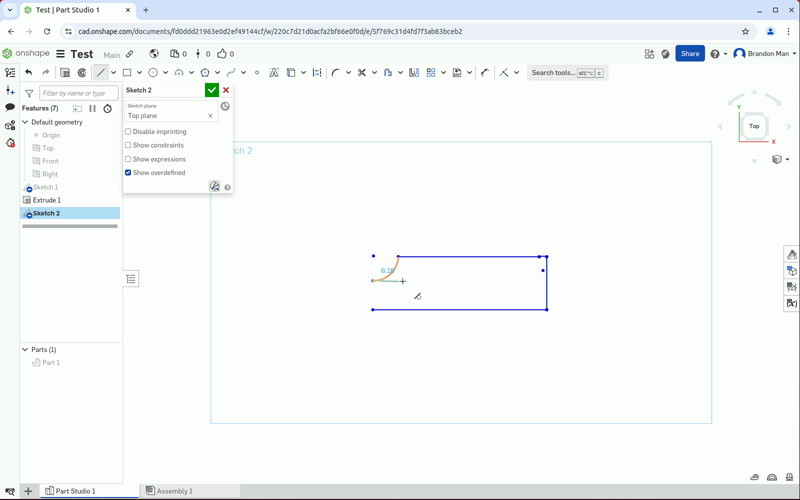
mouse_move(372, 309)
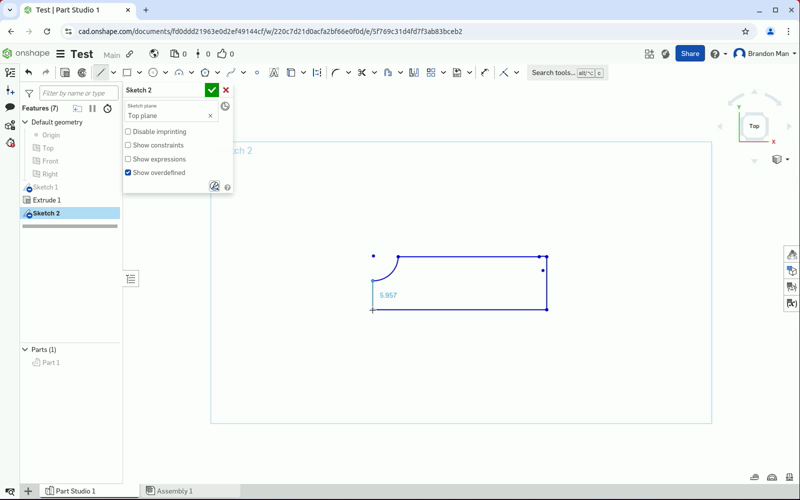
key_up(shift)
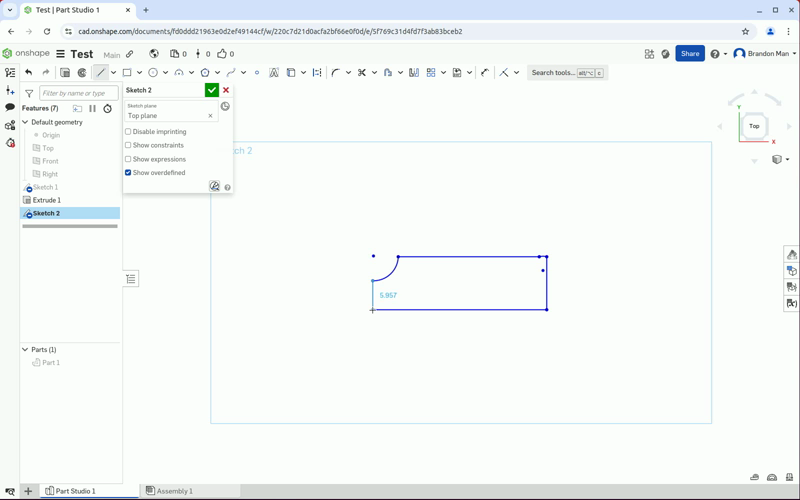
click(372, 309)
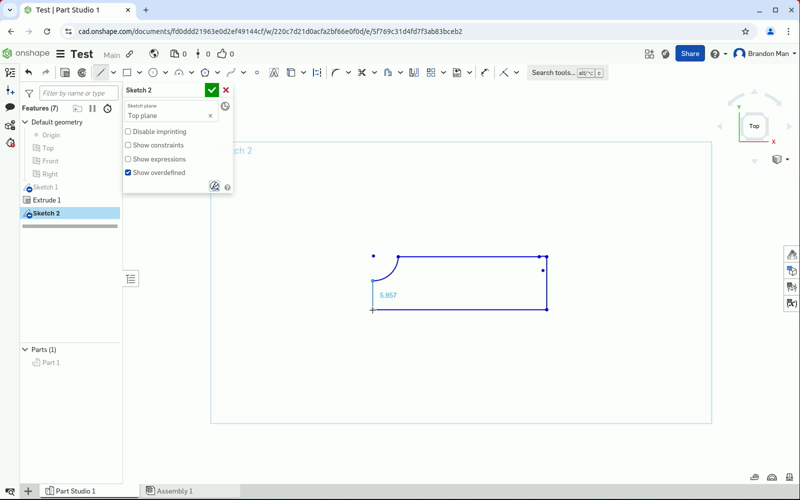
key(esc)
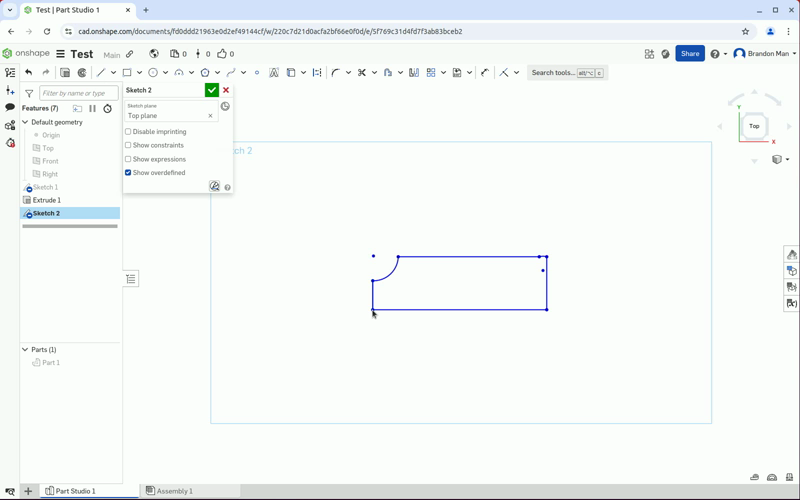
mouse_move(437, 303)
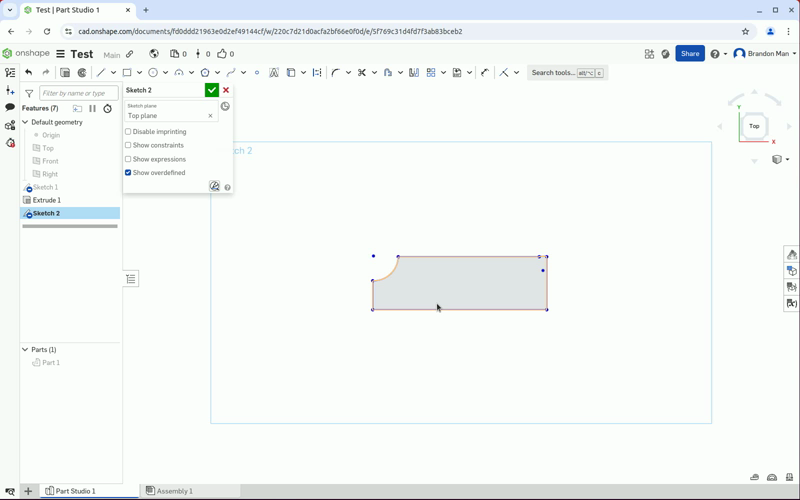
click(437, 303)
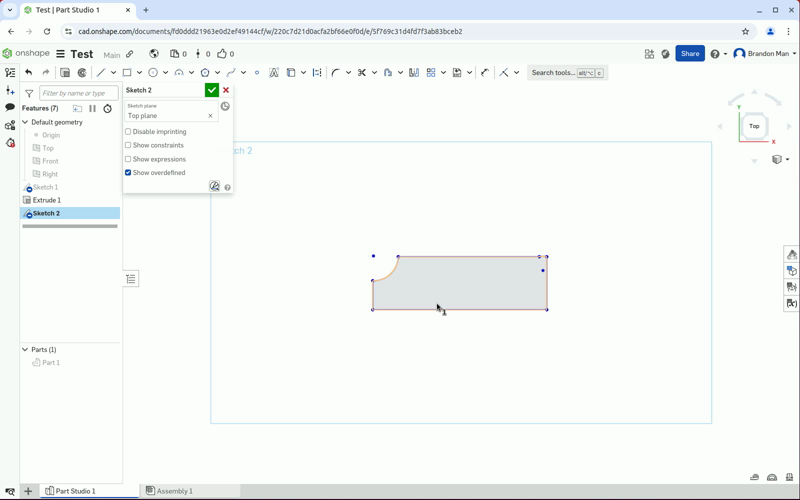
mouse_move(73, 352)
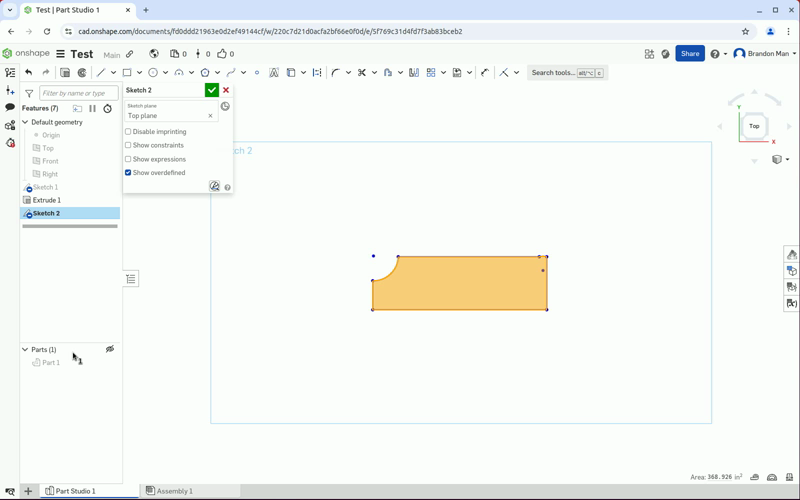
key(shift+y)
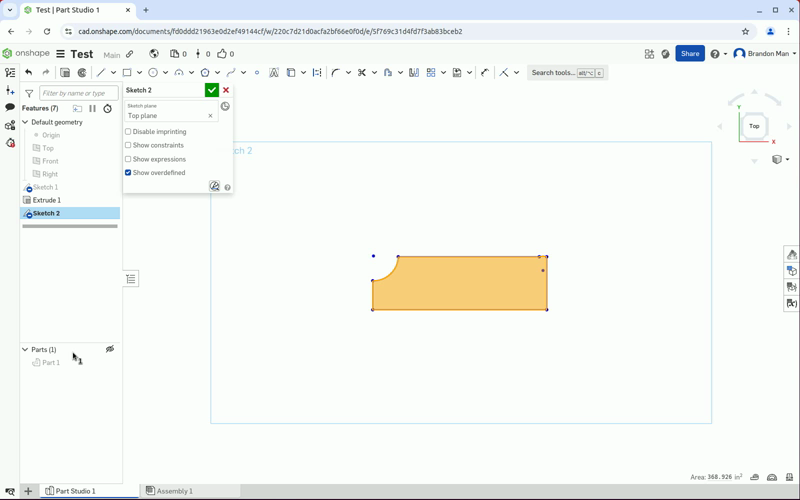
key(shift+e)
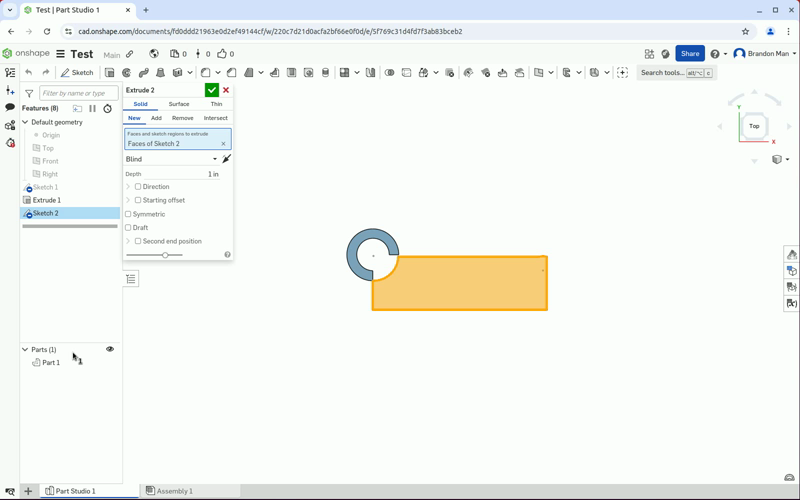
mouse_move(143, 106)
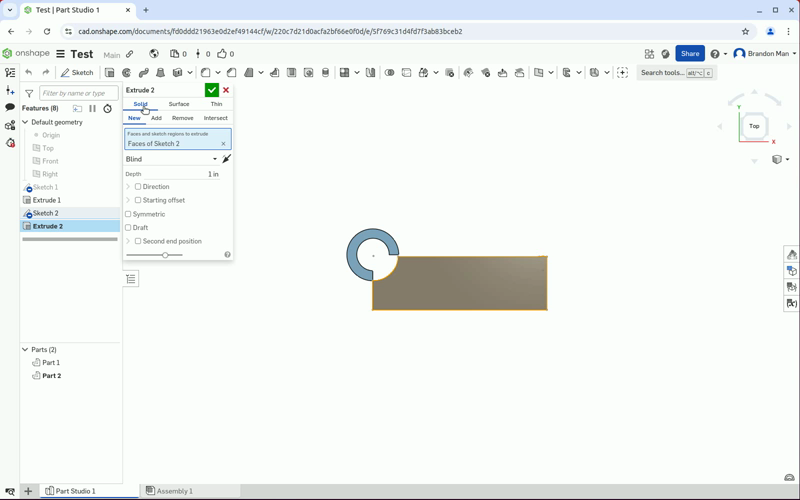
click(143, 106)
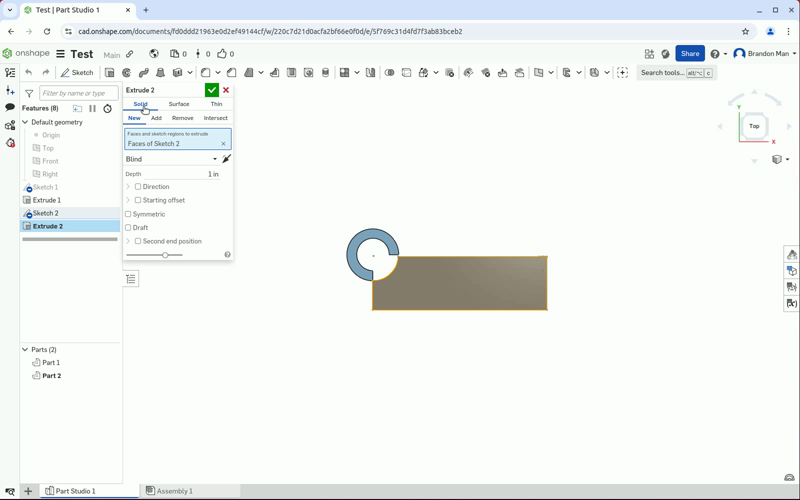
mouse_move(137, 120)
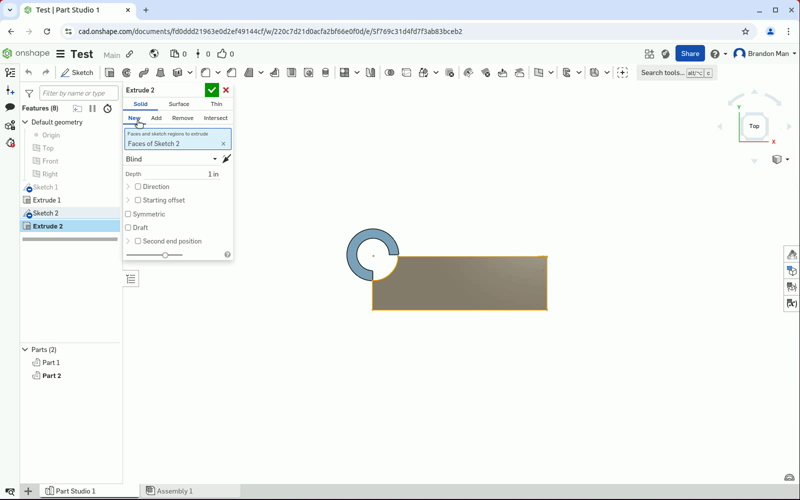
click(137, 120)
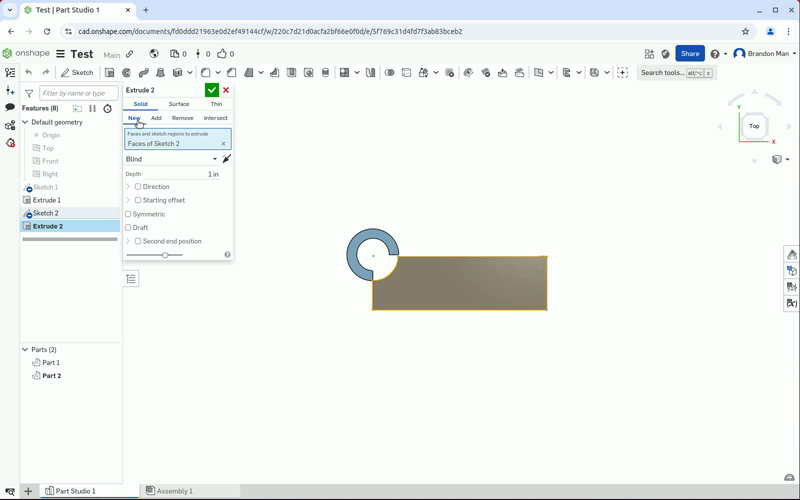
key(tab, 4)
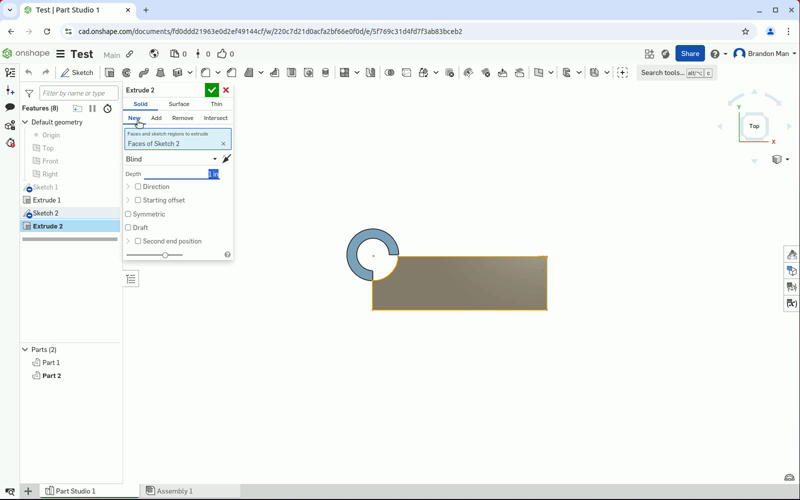
text(12.758)
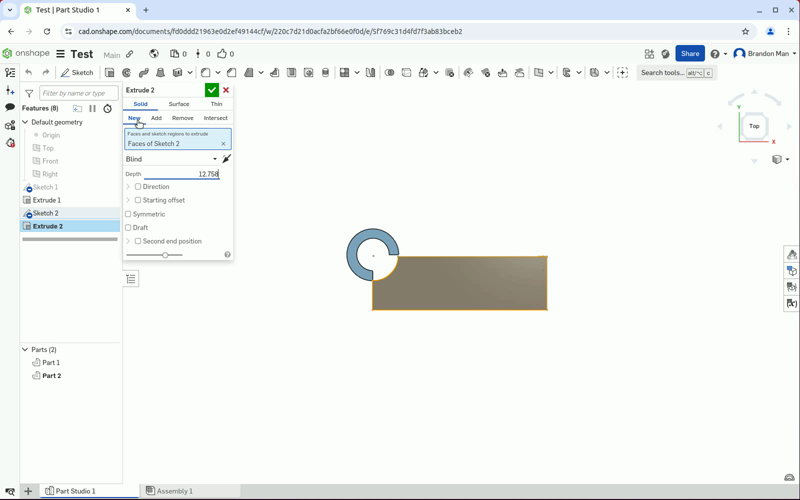
key(enter)
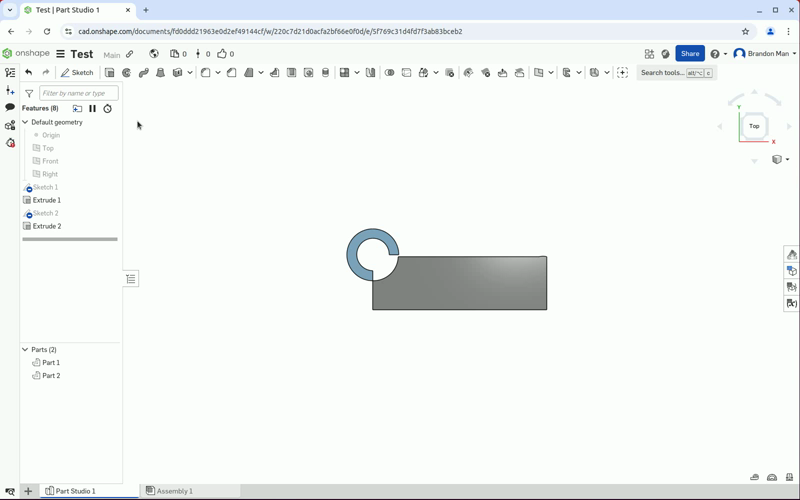
key(shift+h)
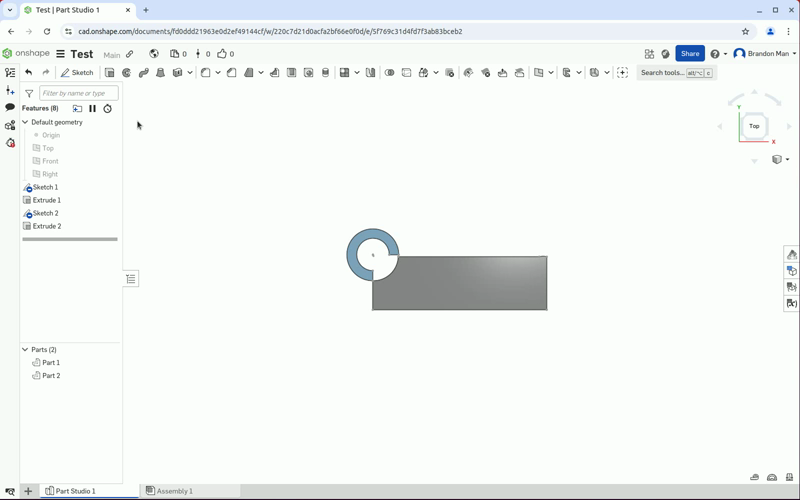
key(shift+h)
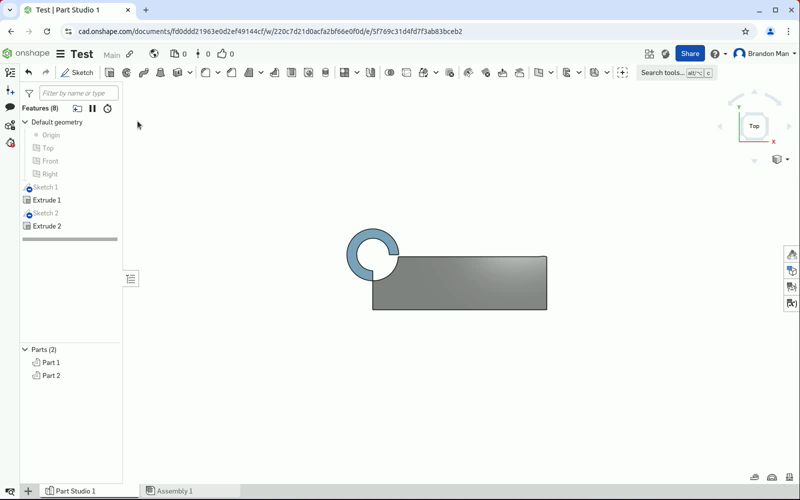
mouse_move(73, 189)
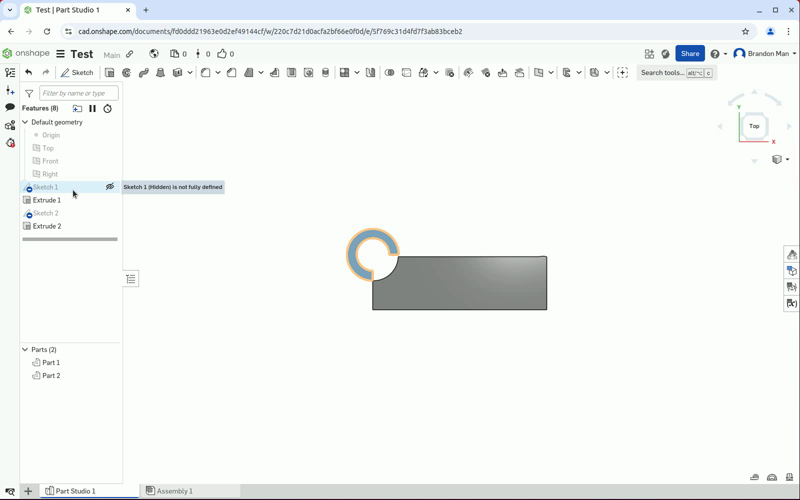
click(73, 189)
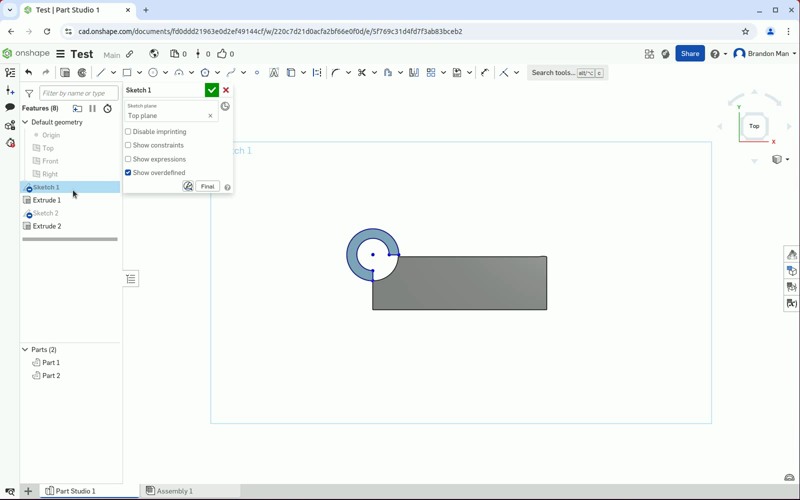
mouse_move(229, 92)
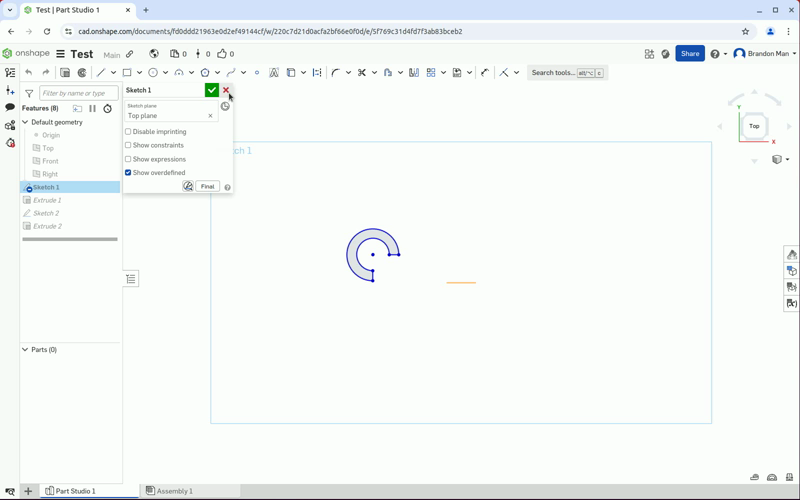
click(229, 92)
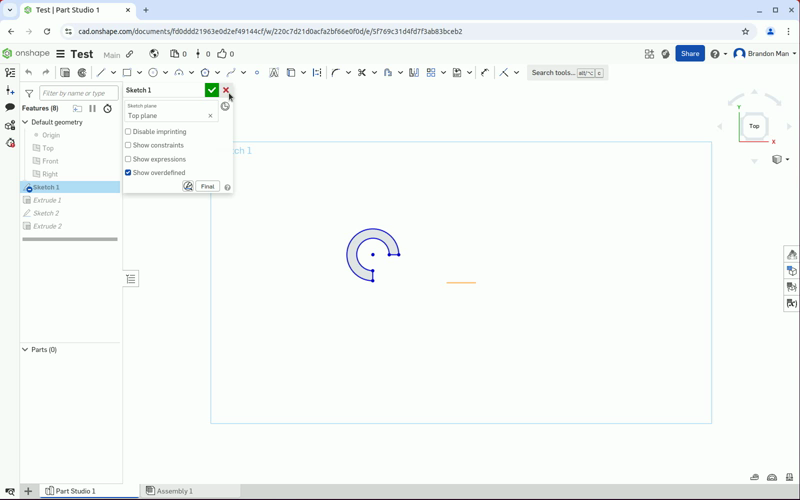
key(shift+s)
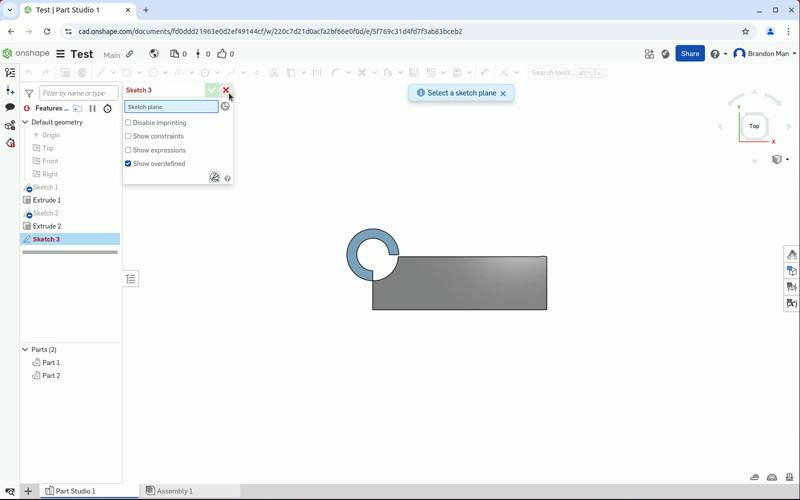
mouse_move(73, 150)
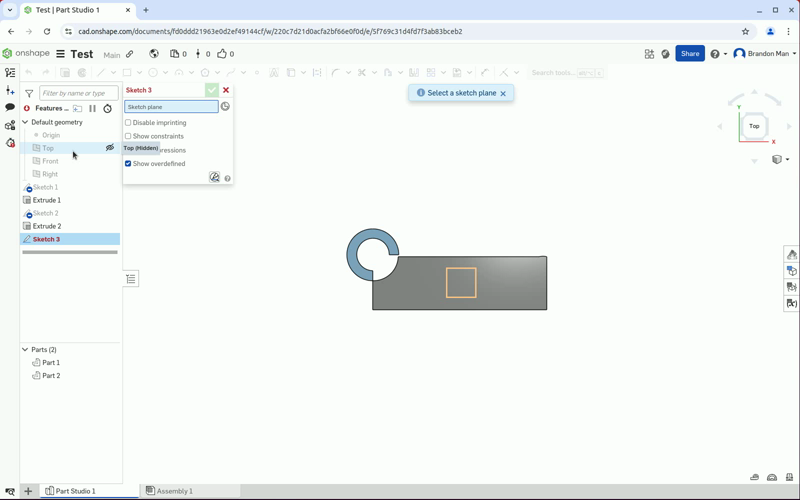
click(73, 150)
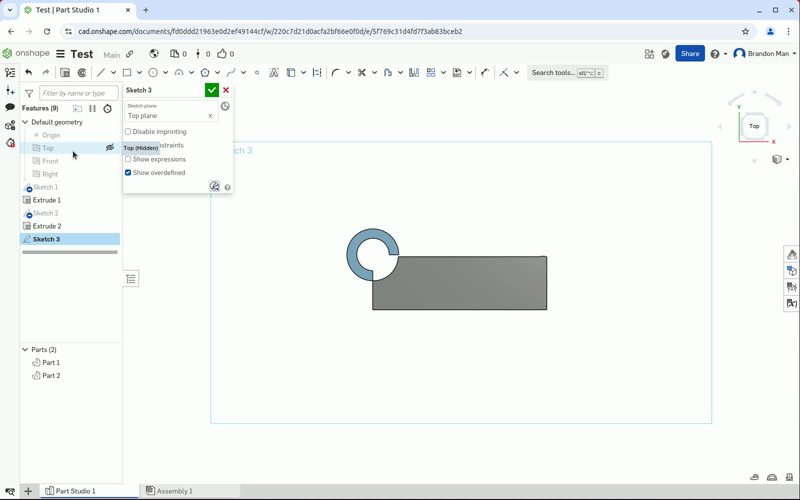
mouse_move(73, 352)
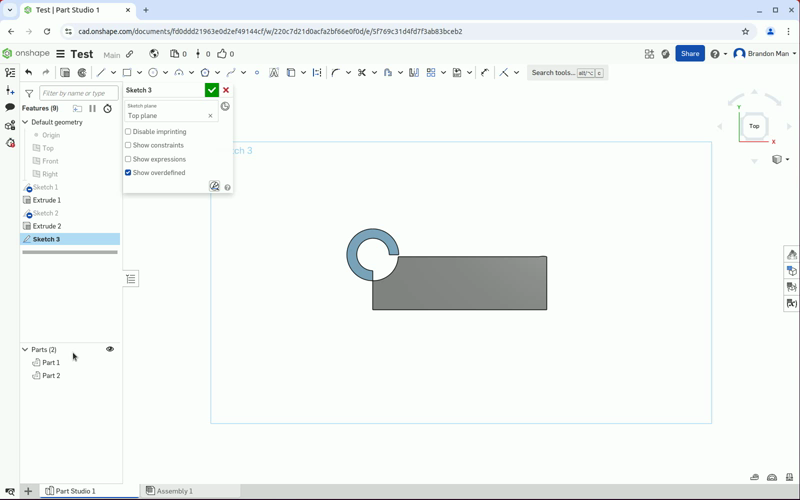
key(y)
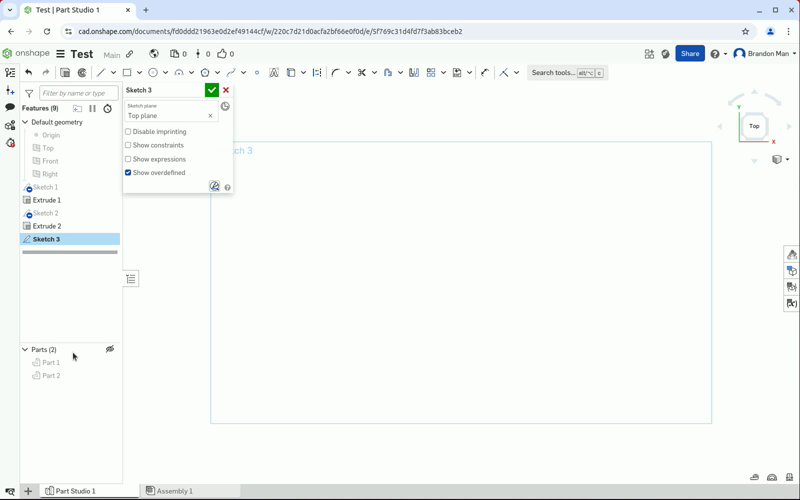
key(a)
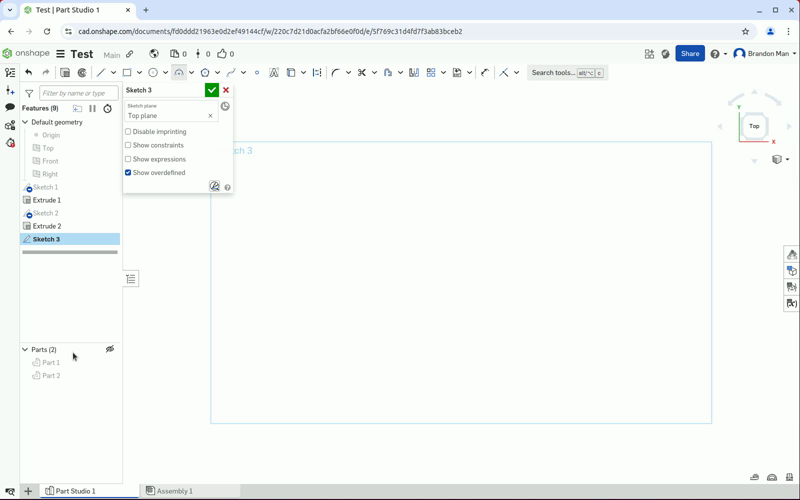
key_down(shift)
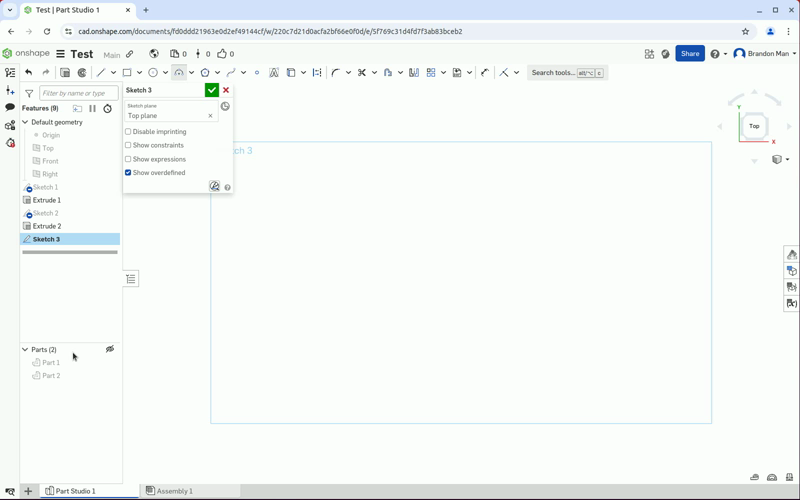
mouse_move(372, 280)
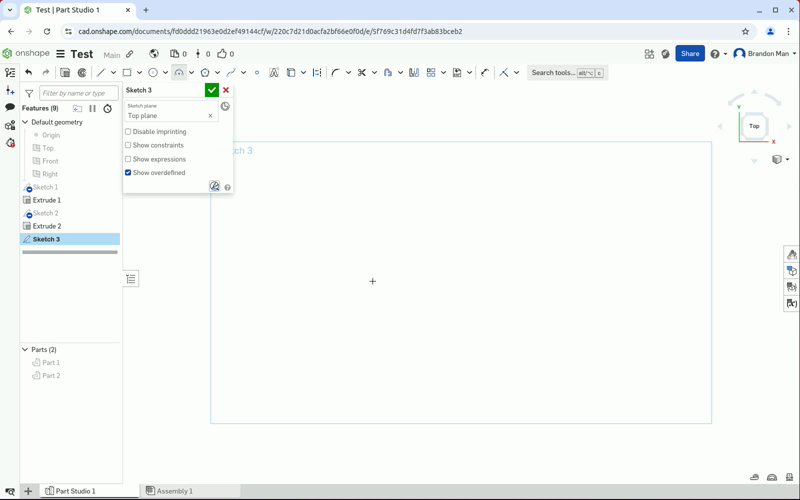
click(372, 280)
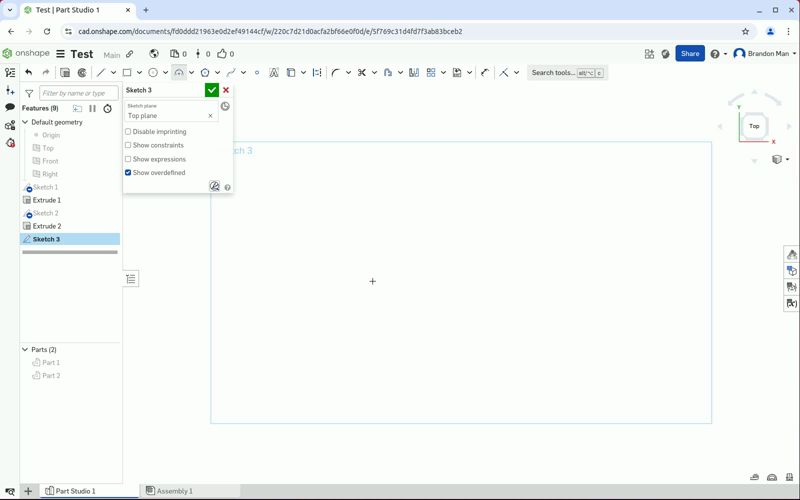
key_up(shift)
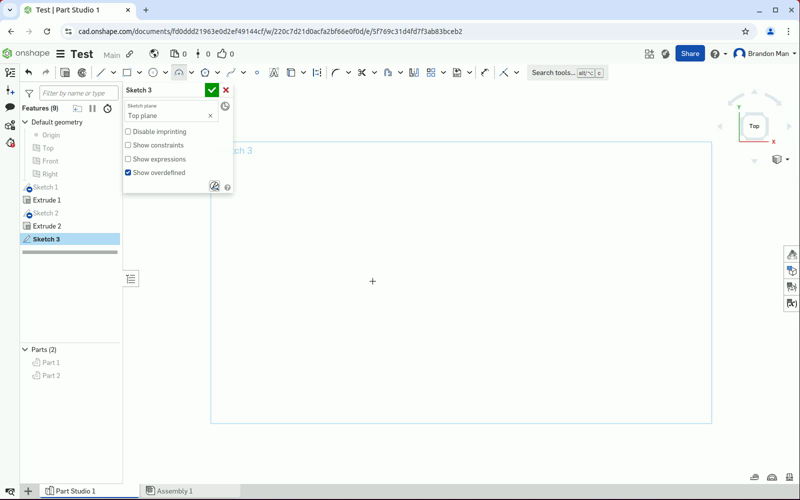
key_down(shift)
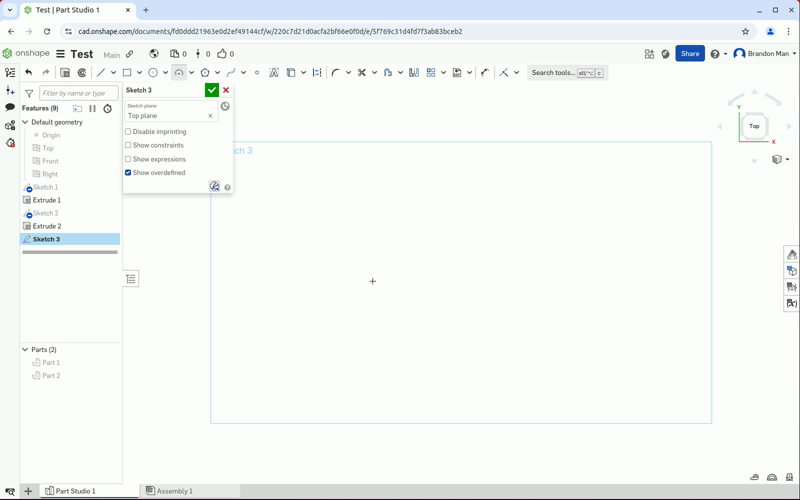
mouse_move(398, 255)
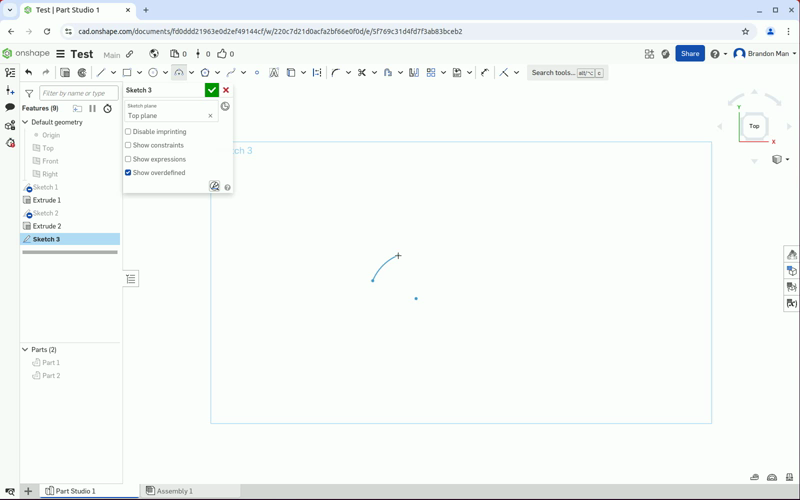
click(398, 255)
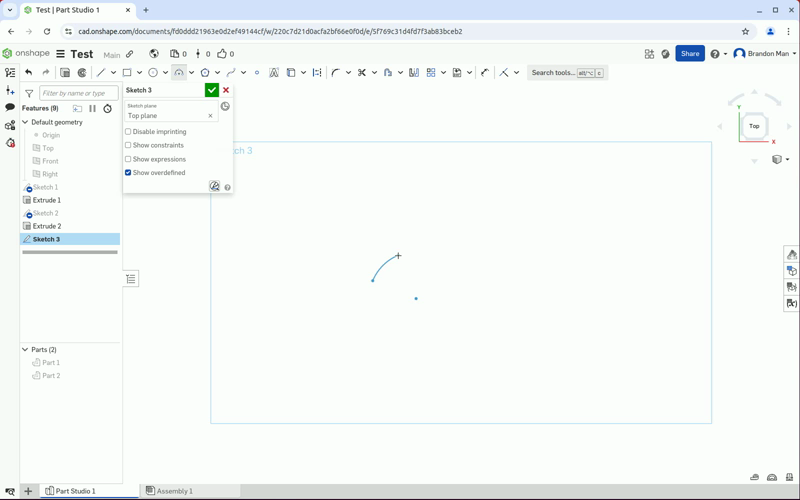
mouse_move(390, 273)
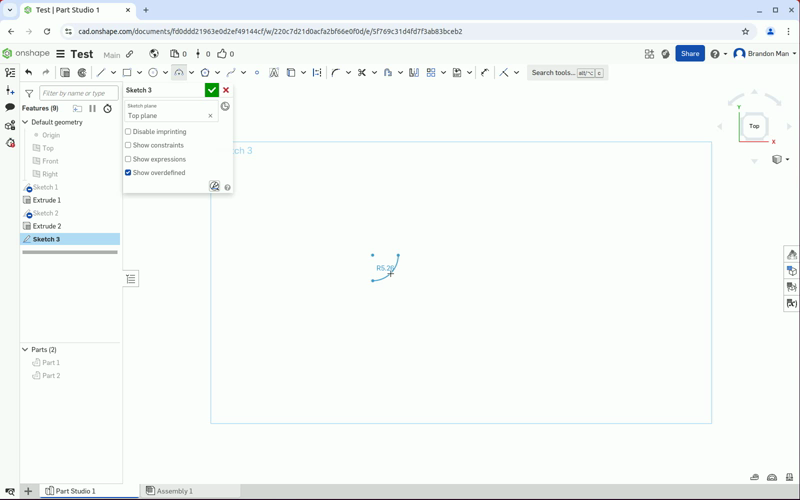
click(390, 273)
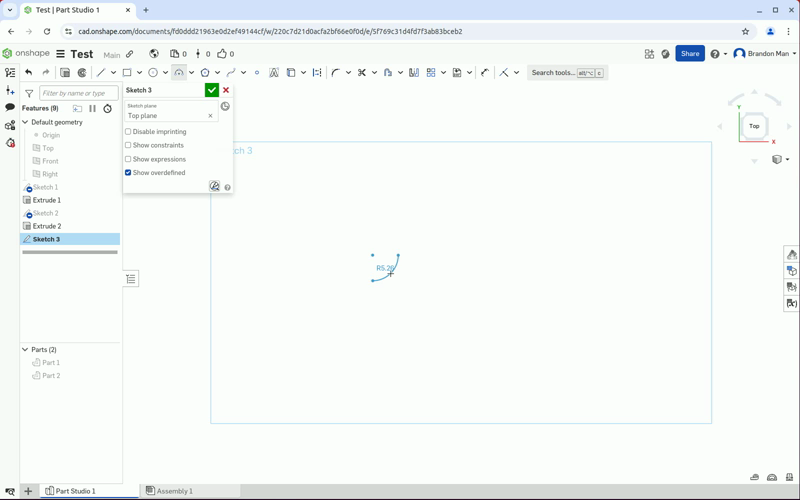
key_up(shift)
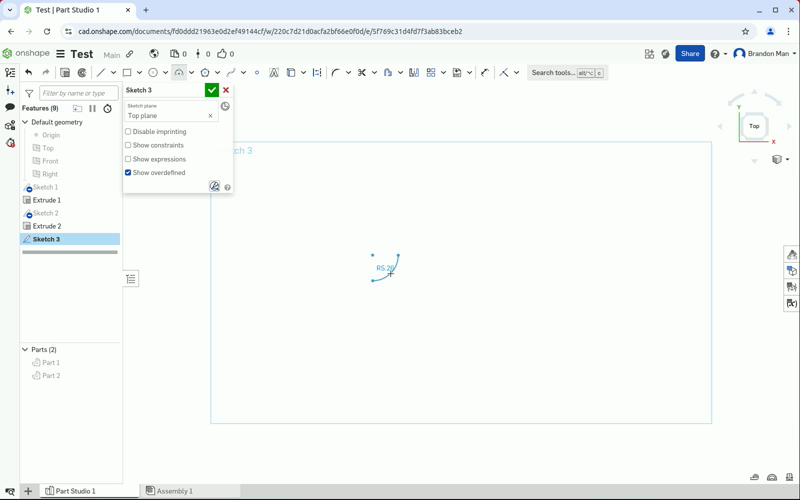
key(esc)
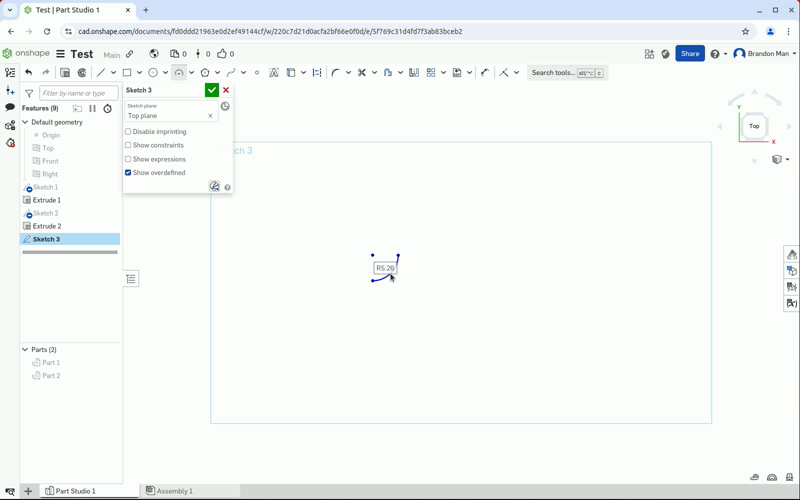
key(l)
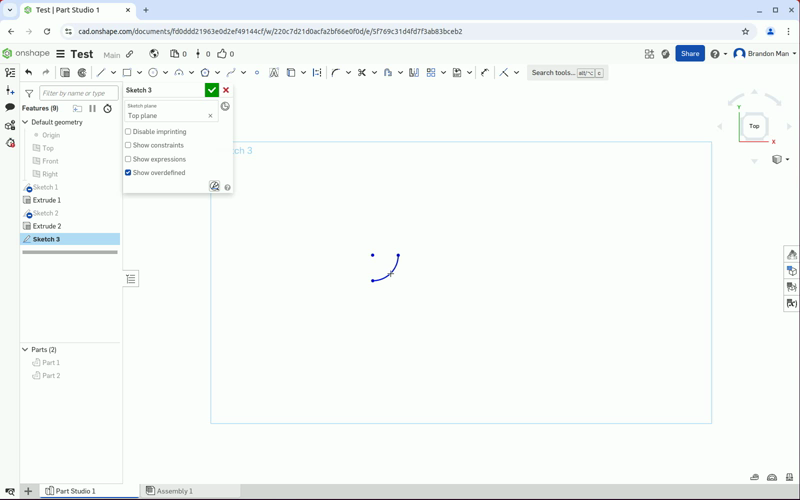
mouse_move(398, 255)
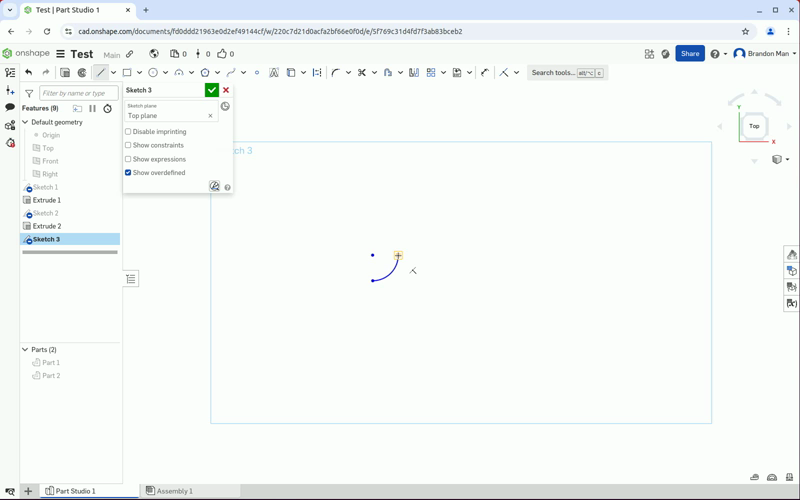
click(398, 255)
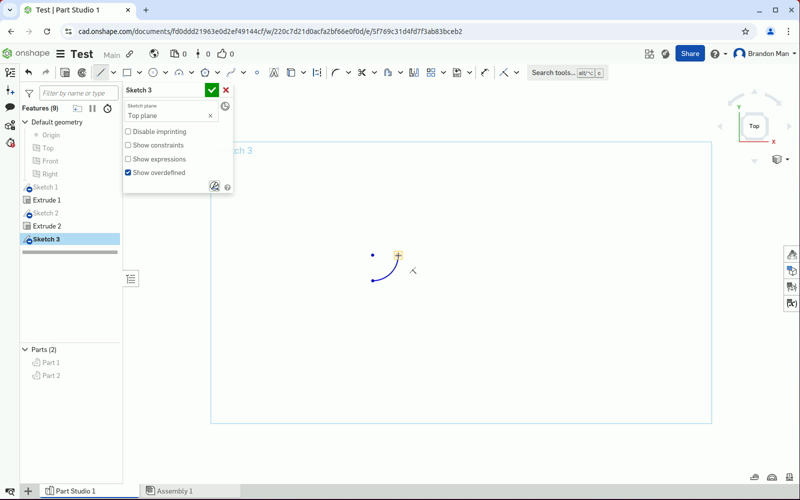
key_down(shift)
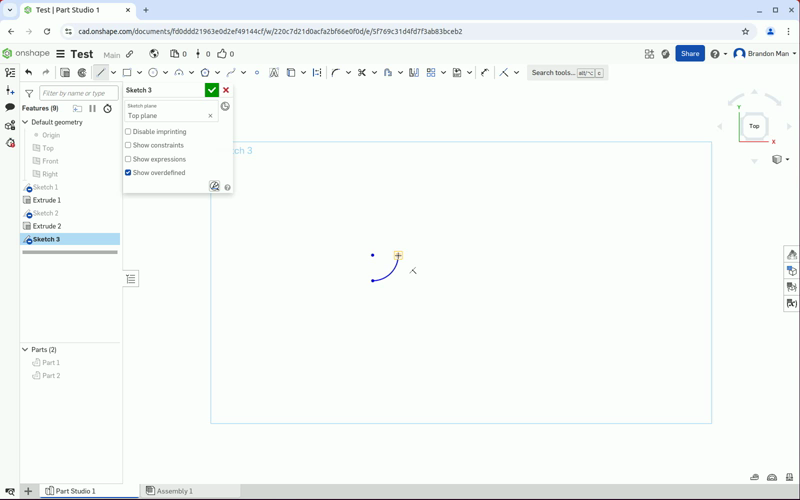
mouse_move(428, 255)
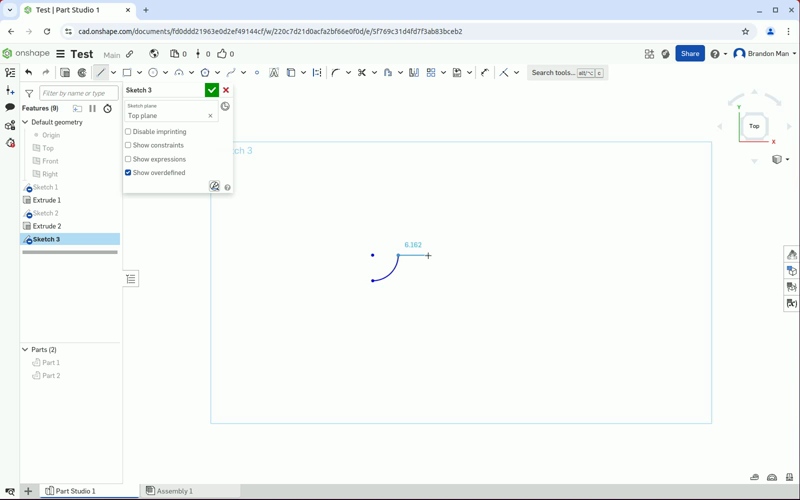
mouse_move(388, 255)
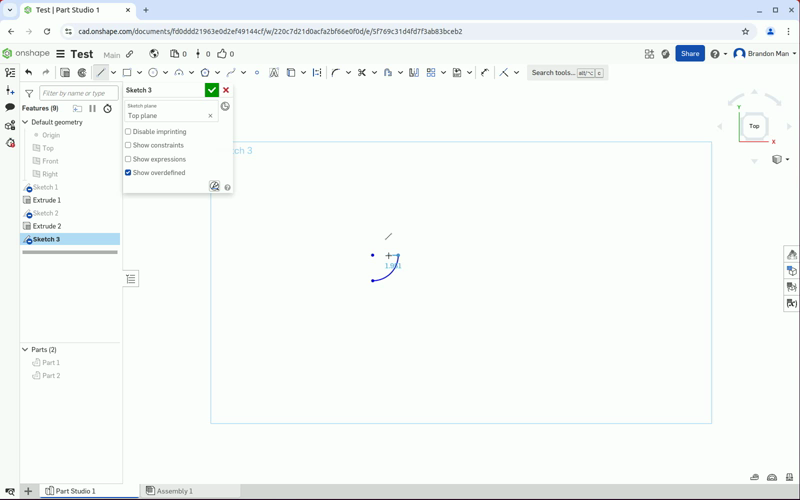
click(388, 255)
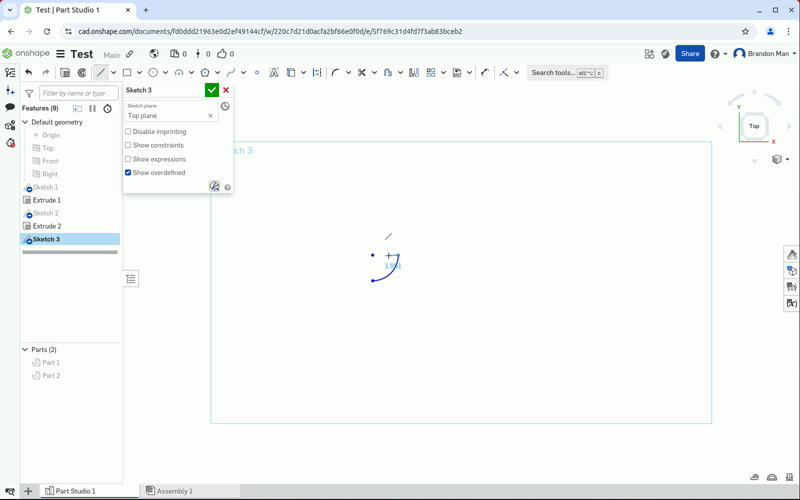
key_up(shift)
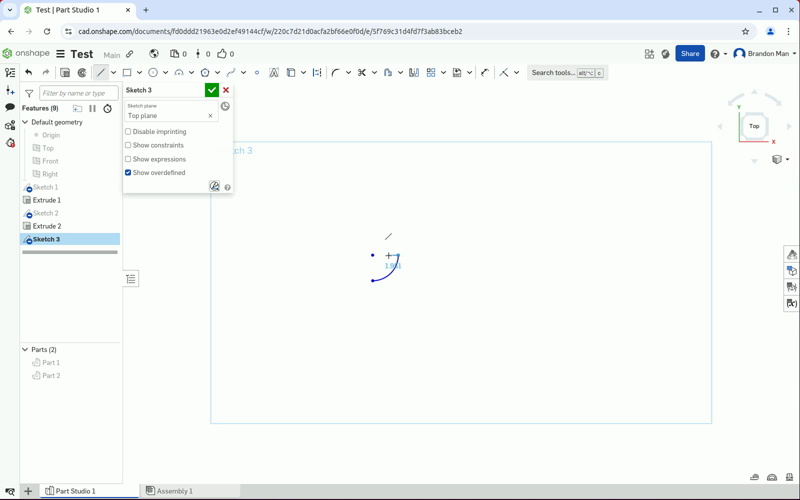
key(esc)
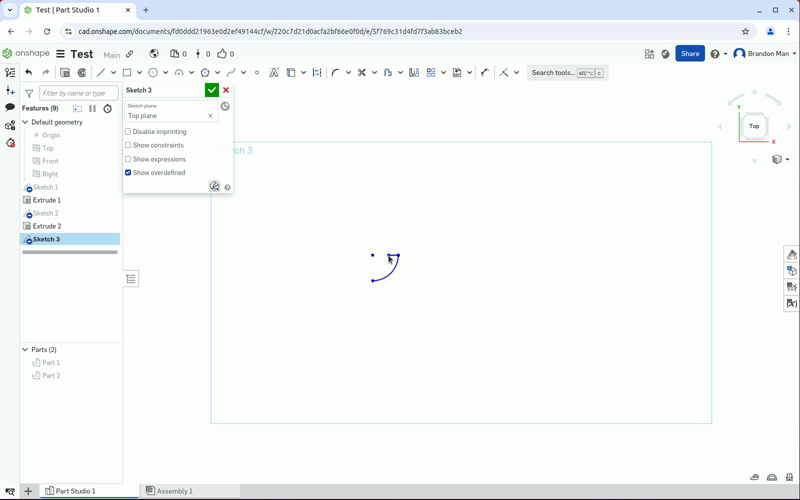
key(a)
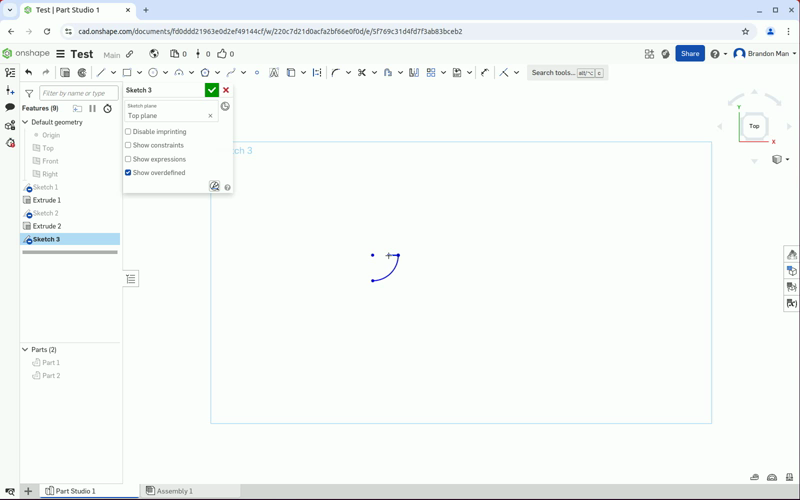
mouse_move(388, 255)
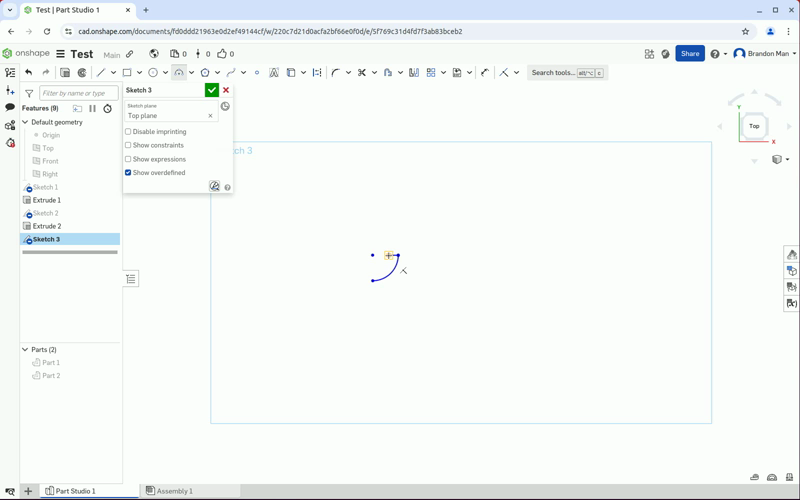
click(388, 255)
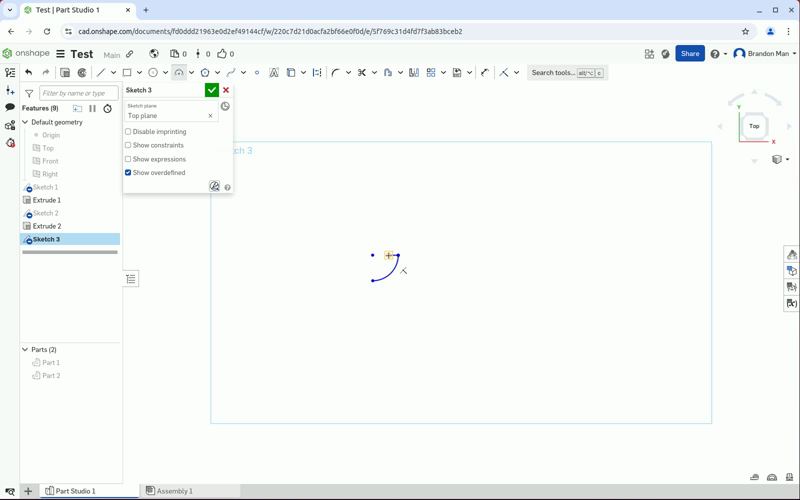
key_down(shift)
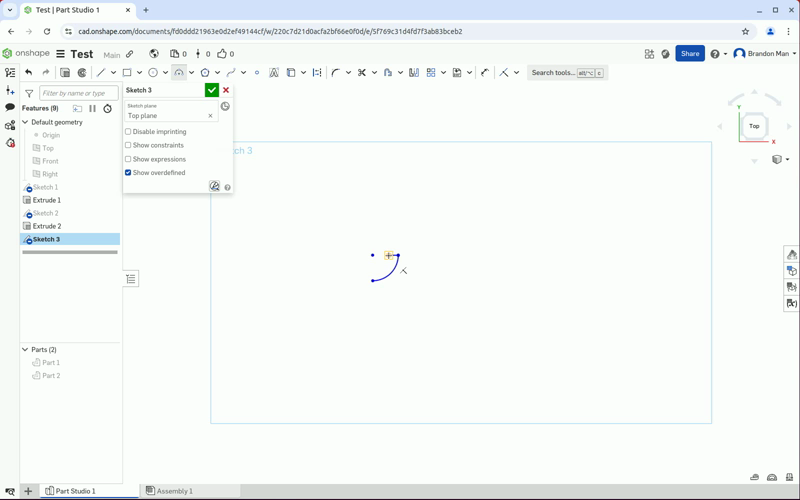
mouse_move(372, 270)
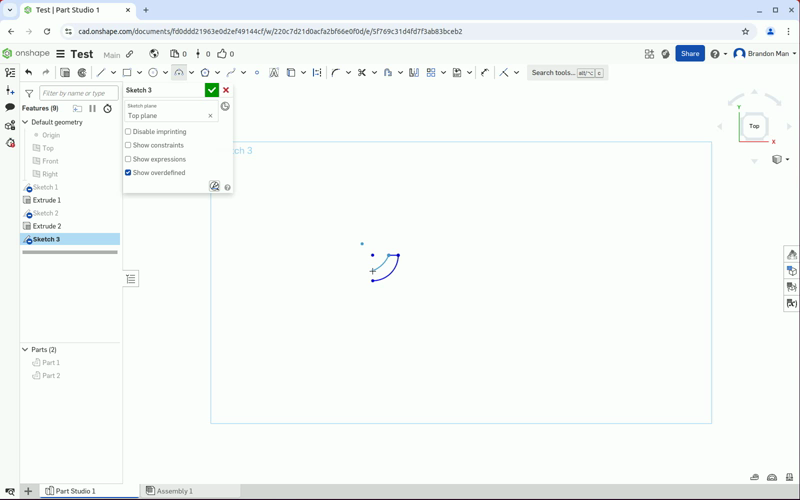
click(372, 270)
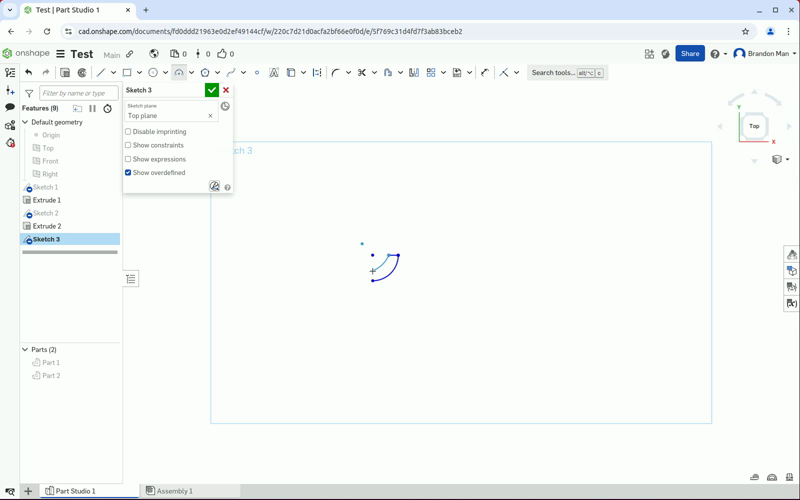
mouse_move(383, 266)
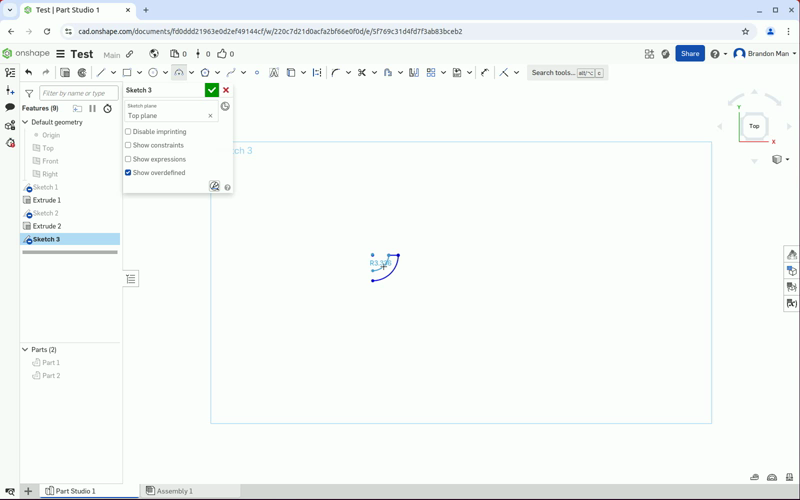
click(383, 266)
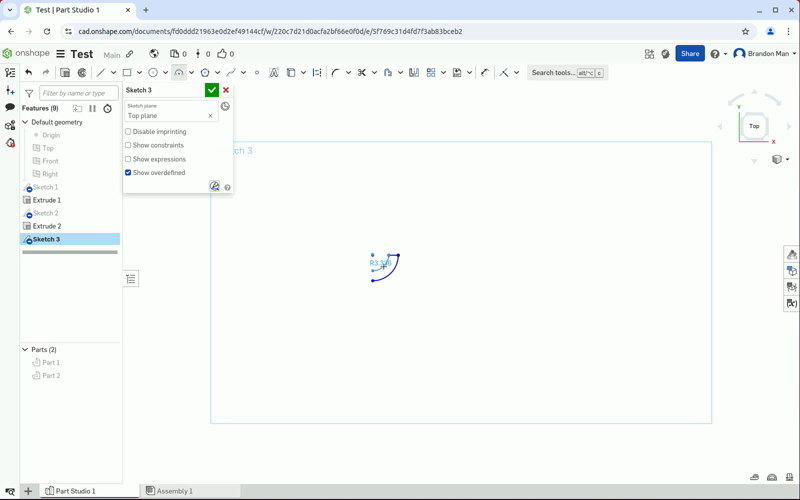
key_up(shift)
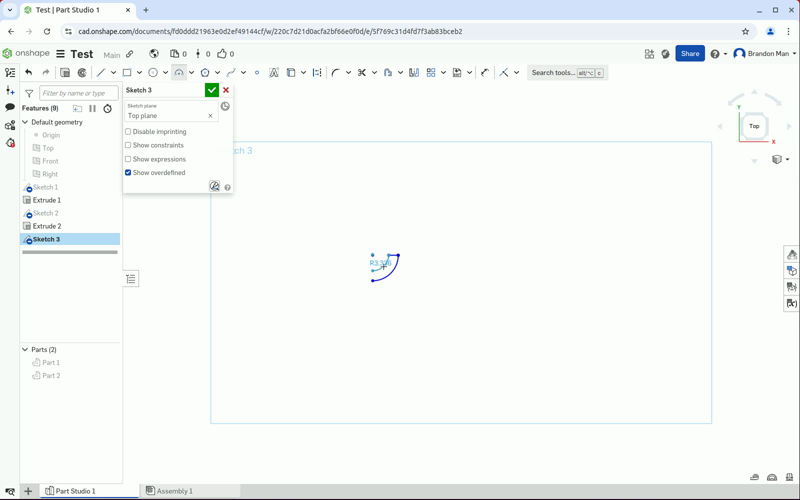
key(esc)
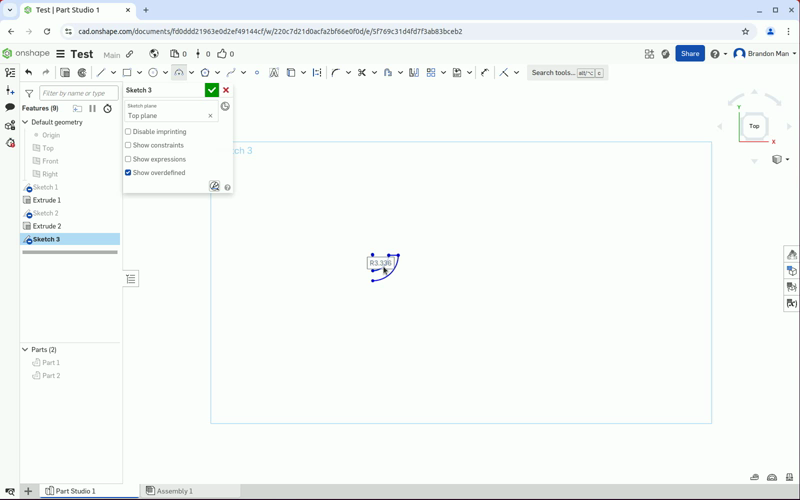
key(l)
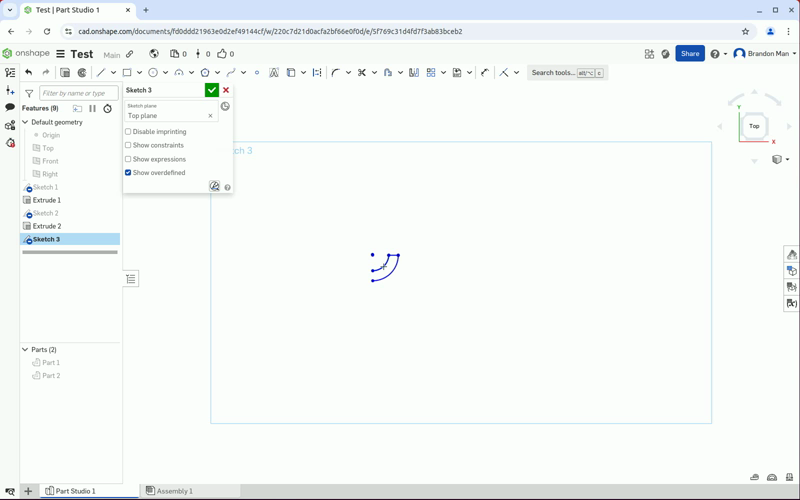
mouse_move(372, 270)
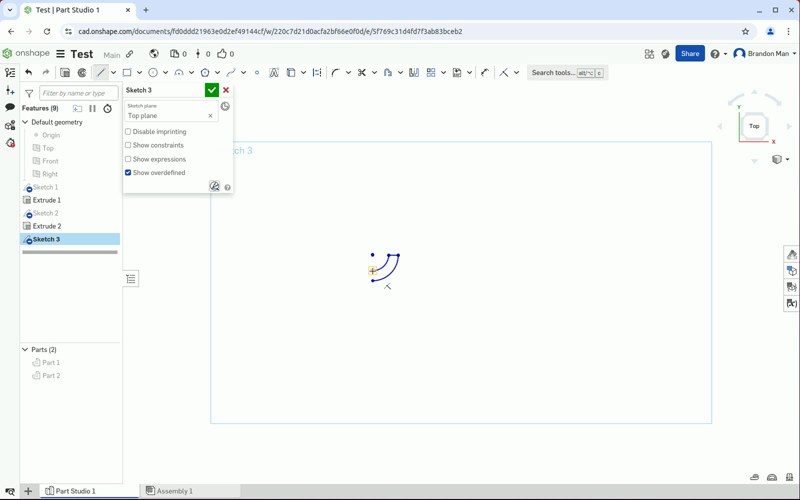
click(372, 270)
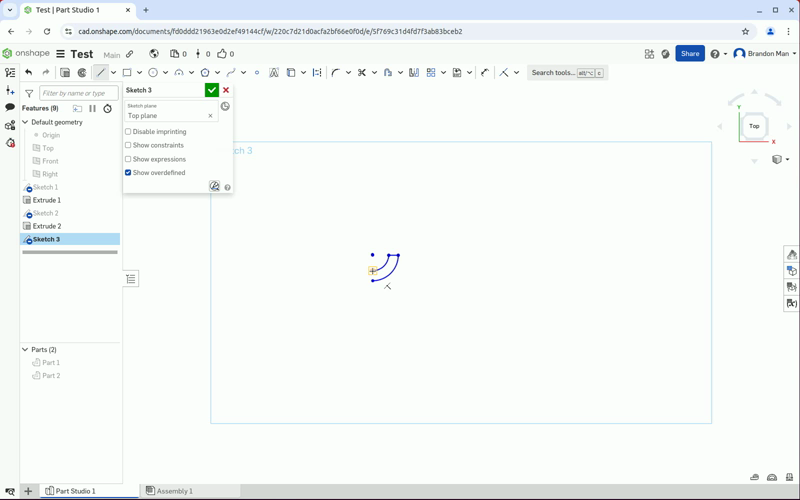
mouse_move(402, 270)
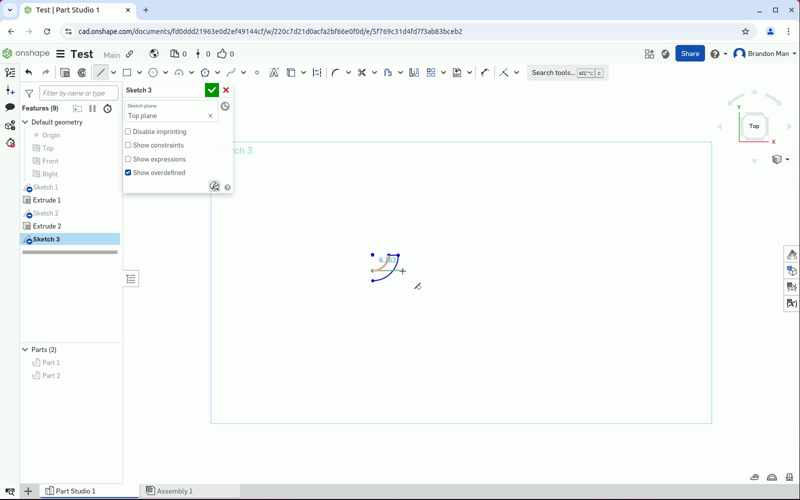
key_down(shift)
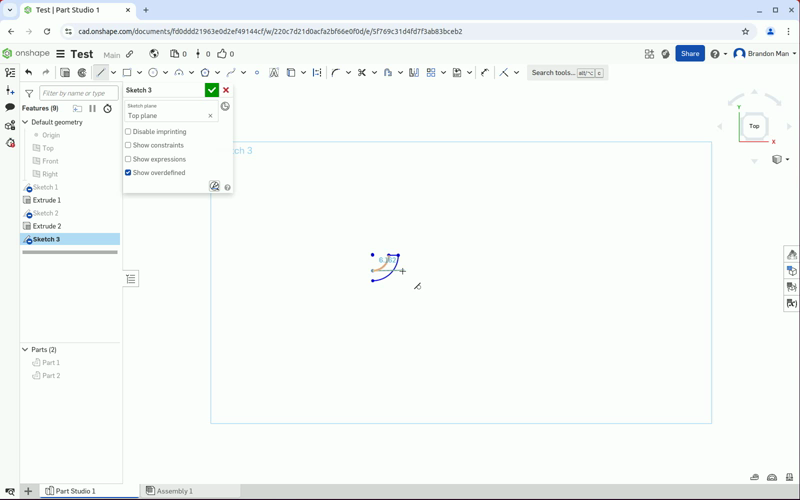
mouse_move(372, 280)
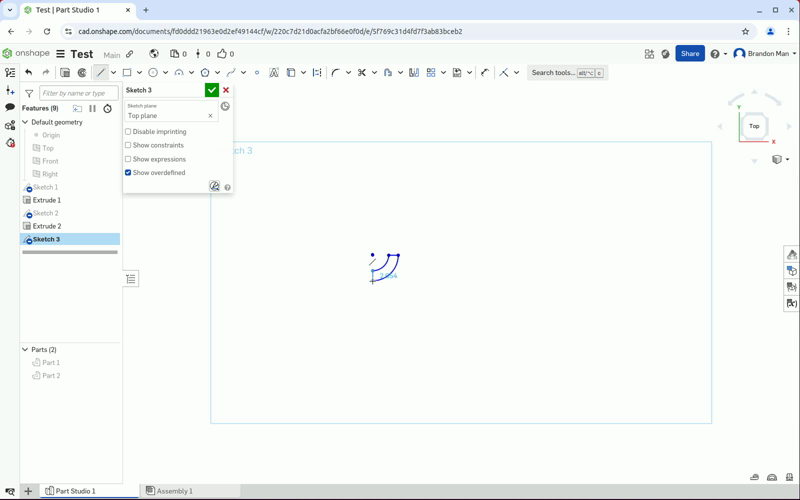
key_up(shift)
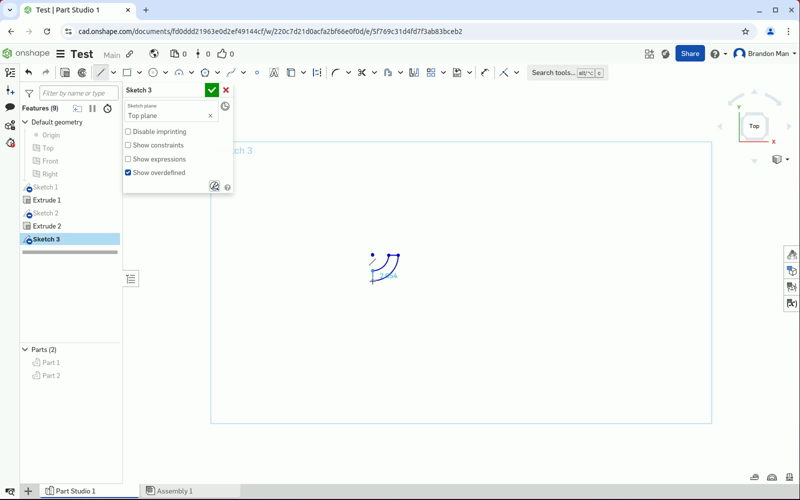
click(372, 280)
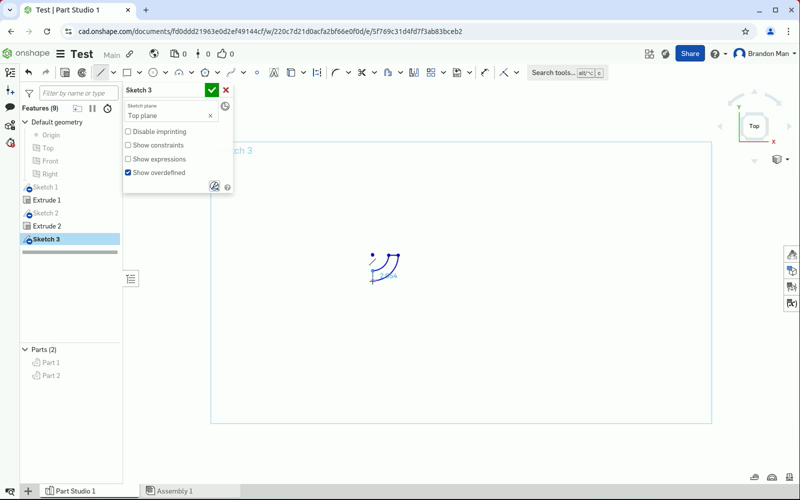
key(esc)
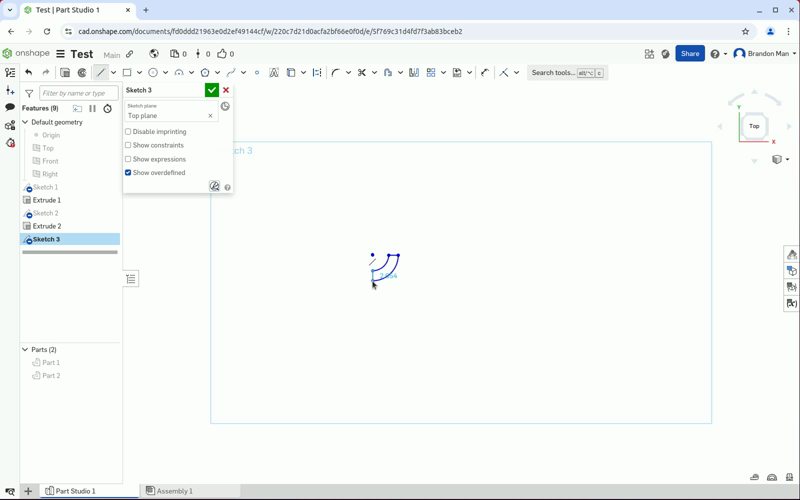
mouse_move(387, 271)
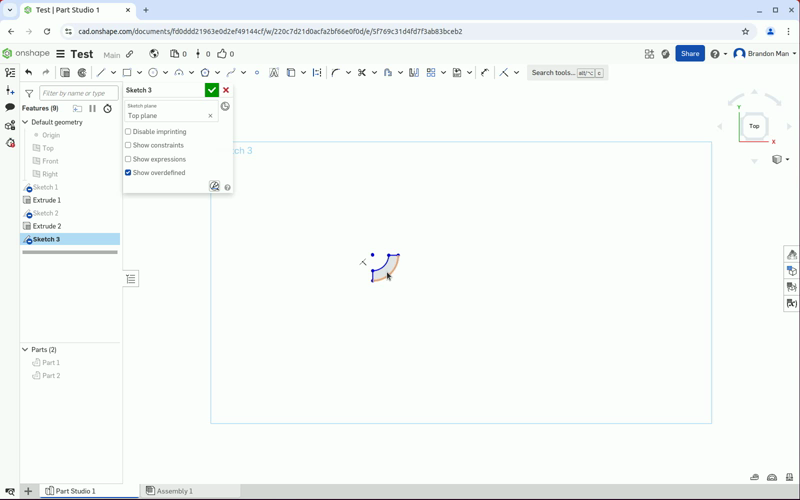
scroll(6)
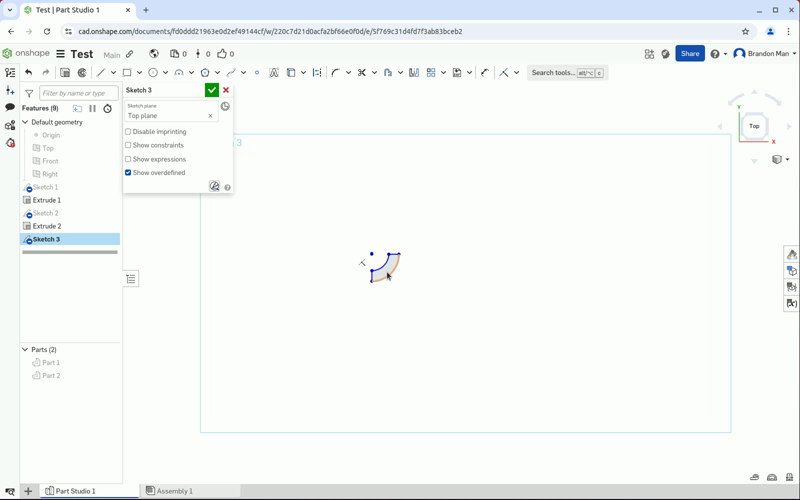
scroll(6)
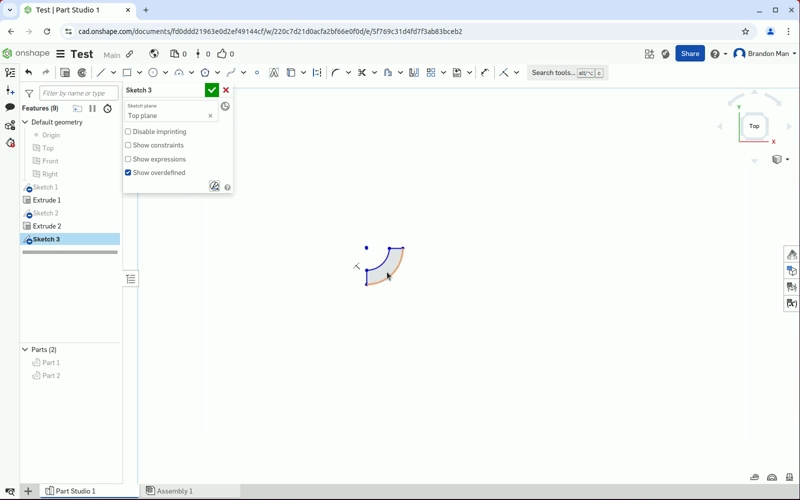
scroll(6)
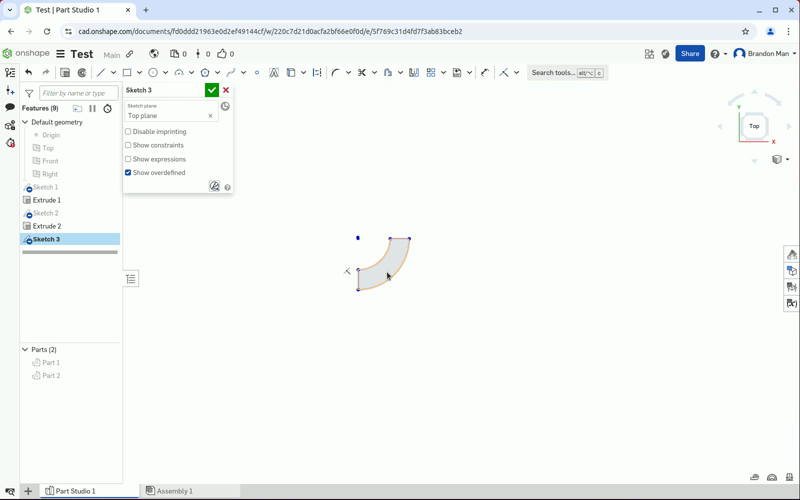
scroll(6)
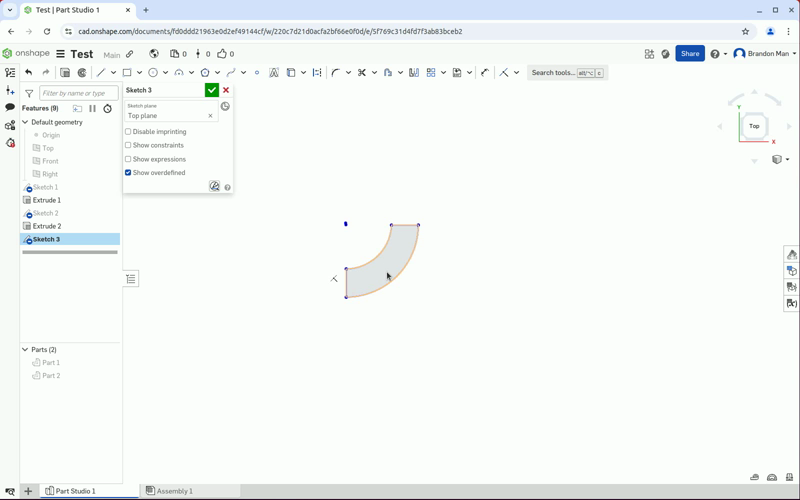
scroll(6)
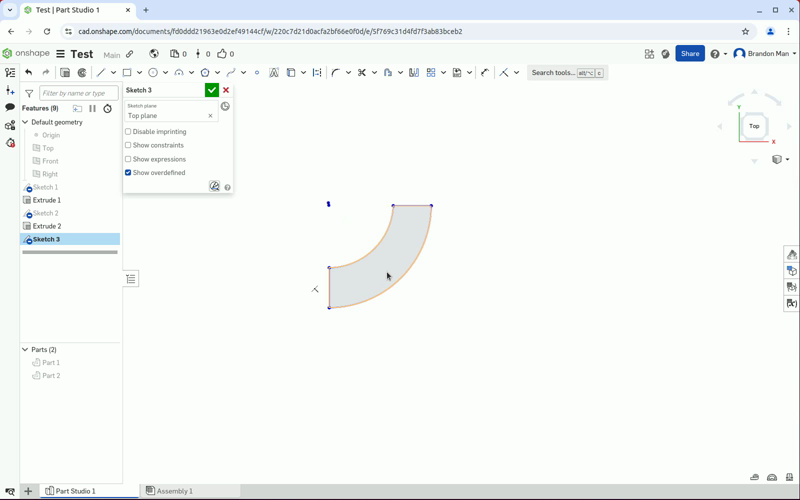
scroll(6)
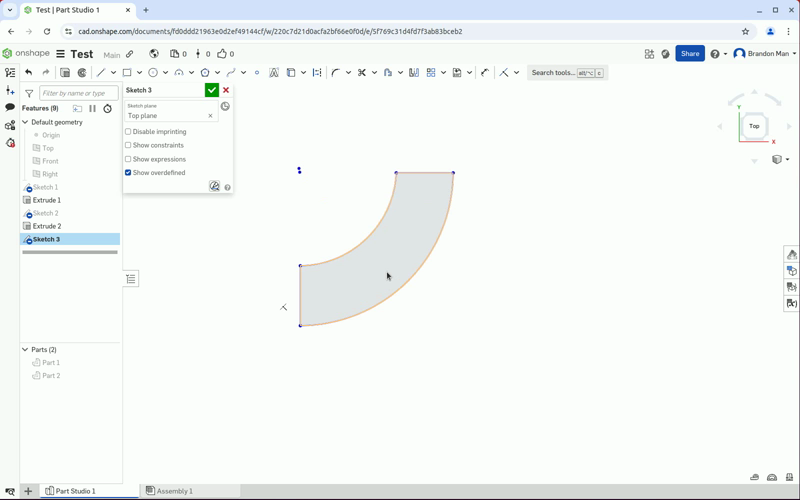
scroll(6)
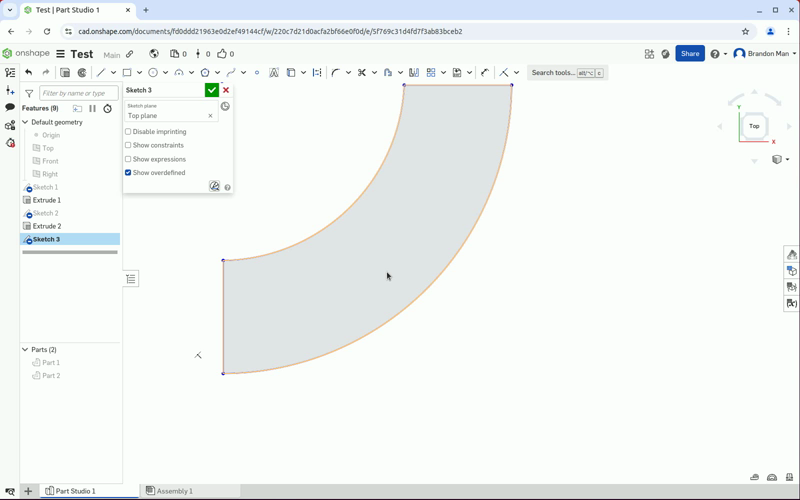
click(387, 271)
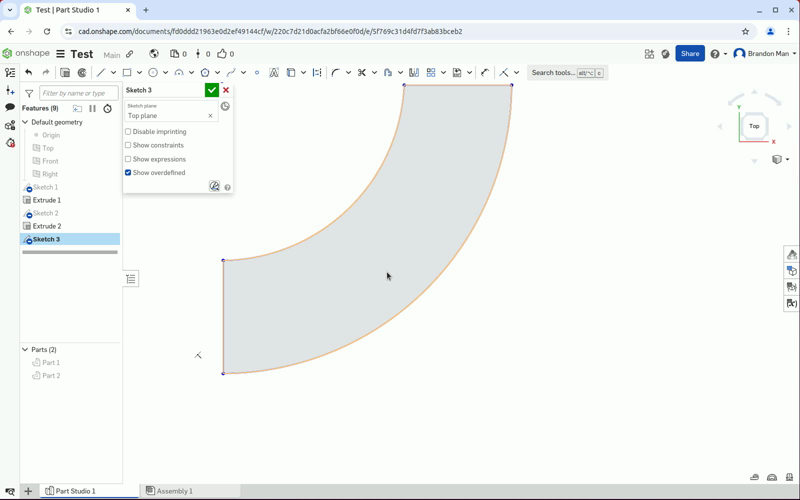
scroll(-6)
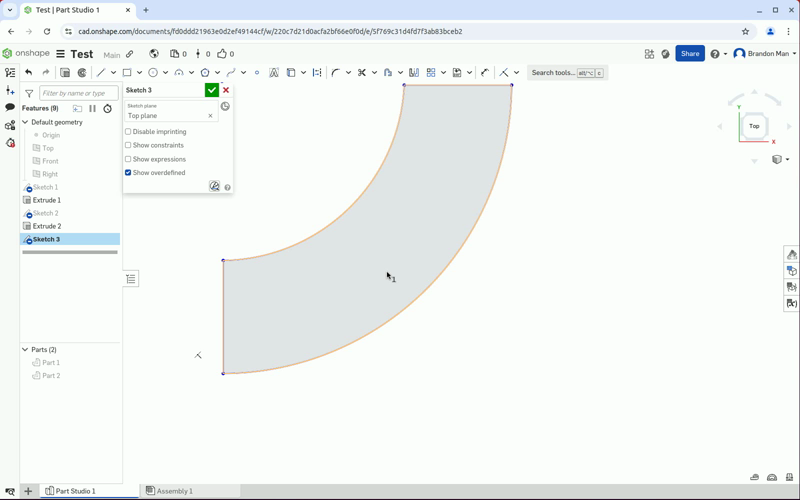
scroll(-6)
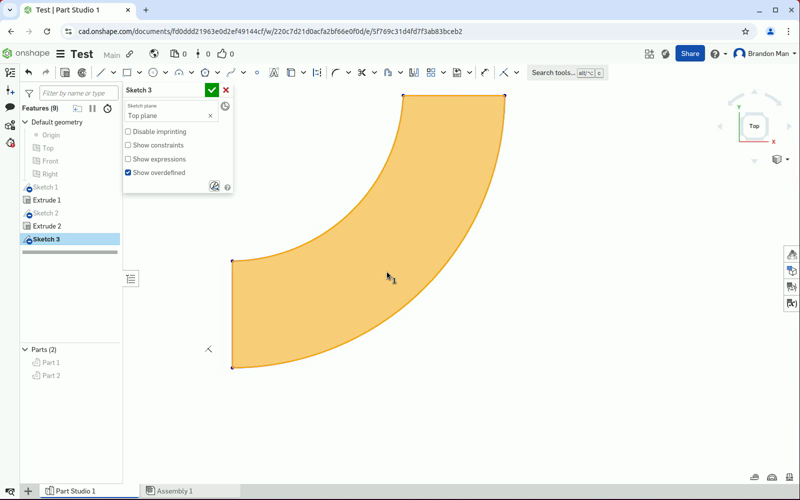
scroll(-6)
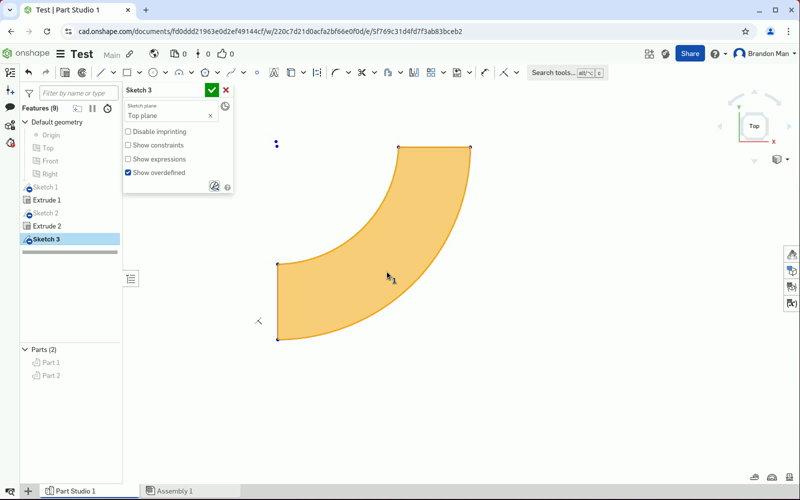
scroll(-6)
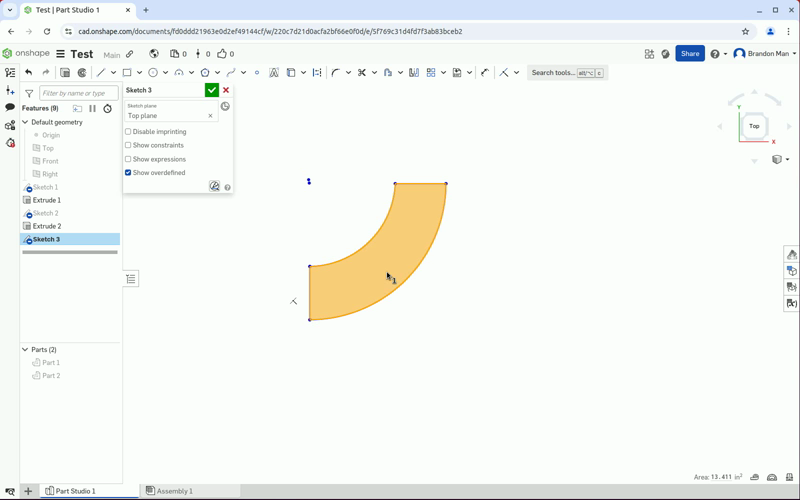
scroll(-6)
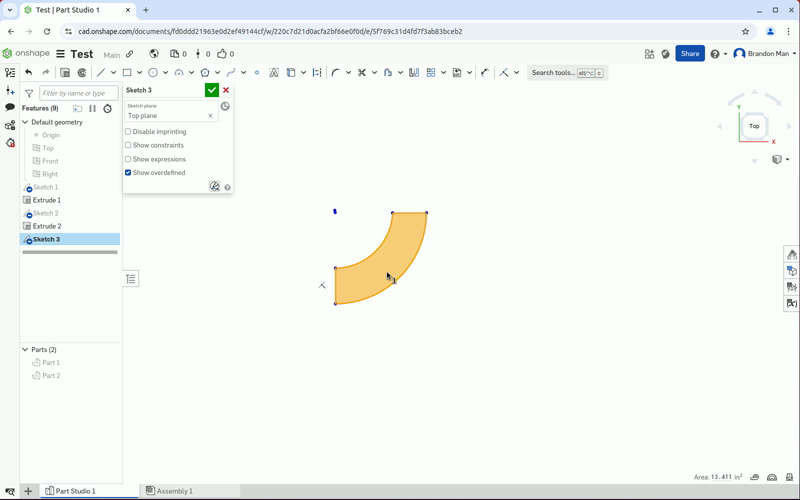
scroll(-6)
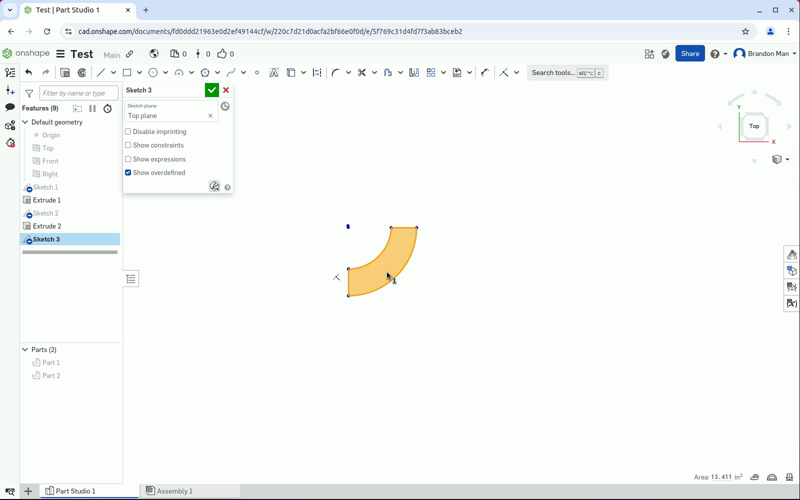
scroll(-6)
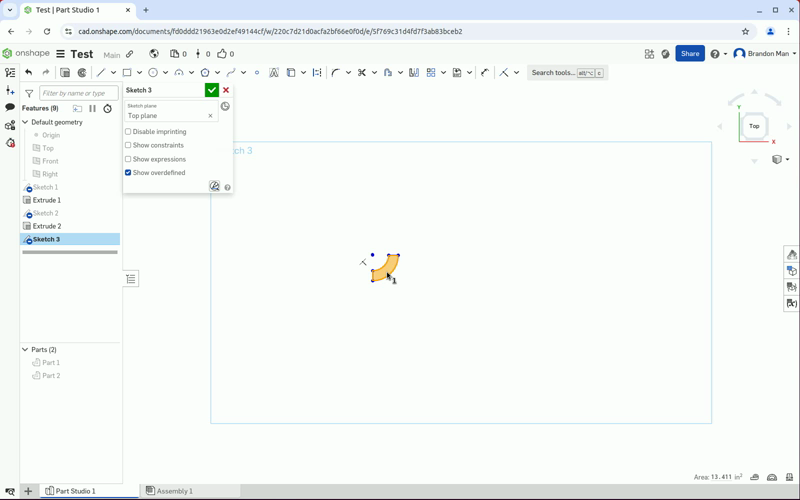
mouse_move(73, 352)
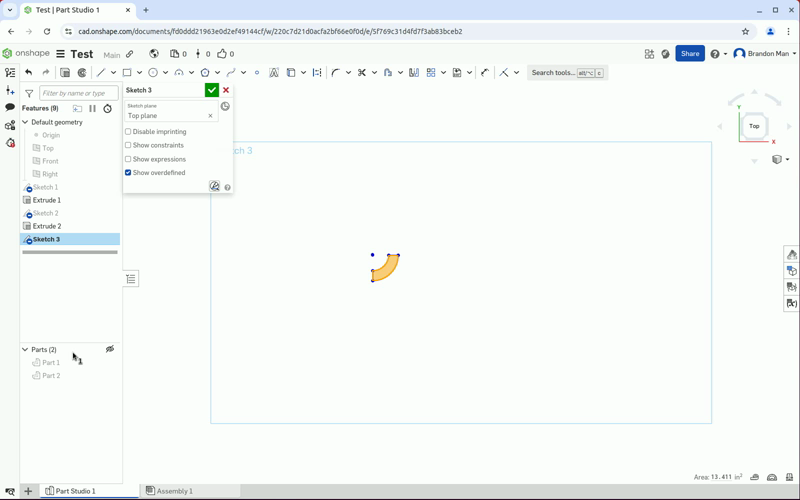
key(shift+y)
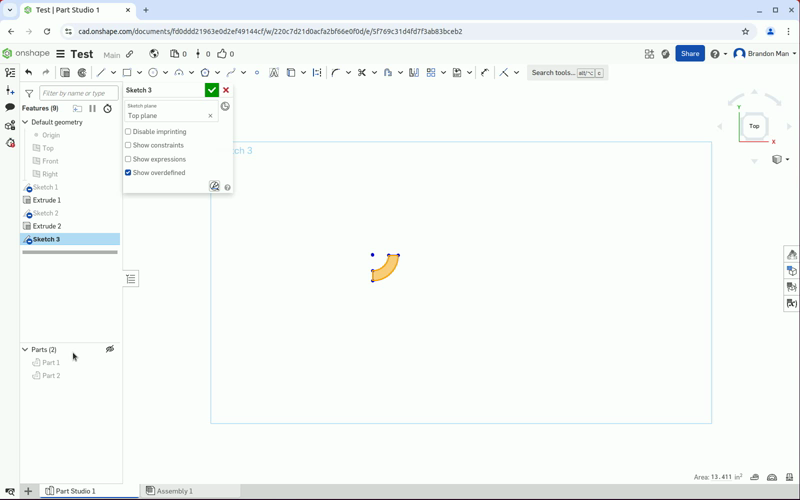
key(shift+e)
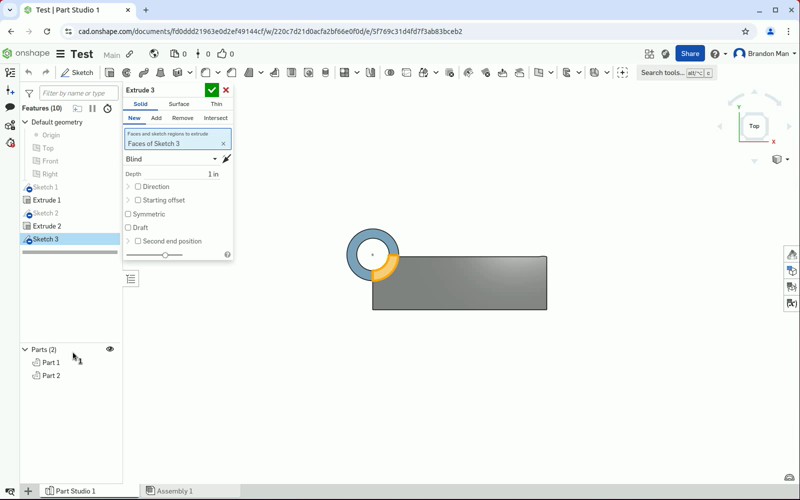
mouse_move(143, 106)
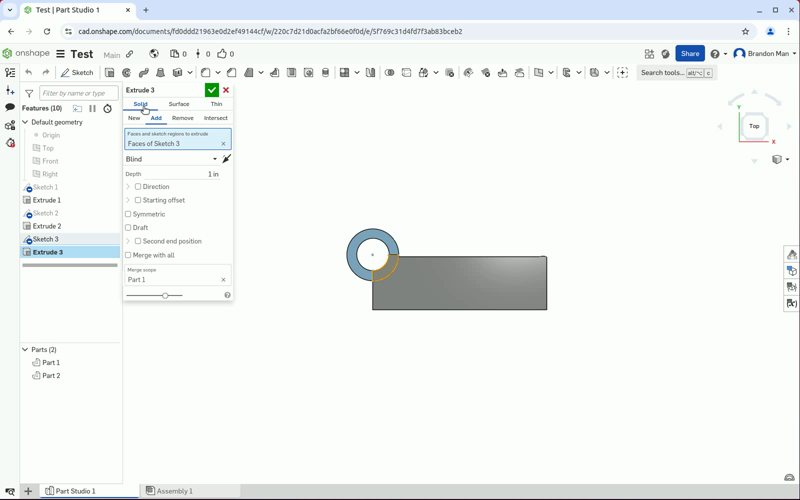
click(143, 106)
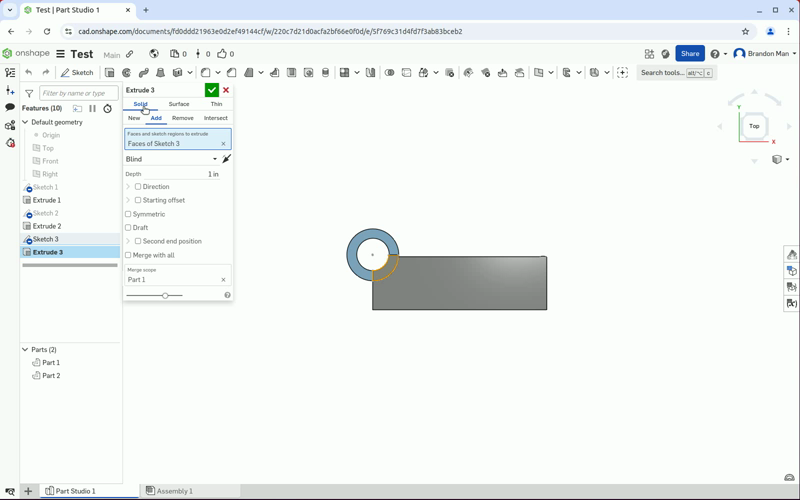
mouse_move(137, 120)
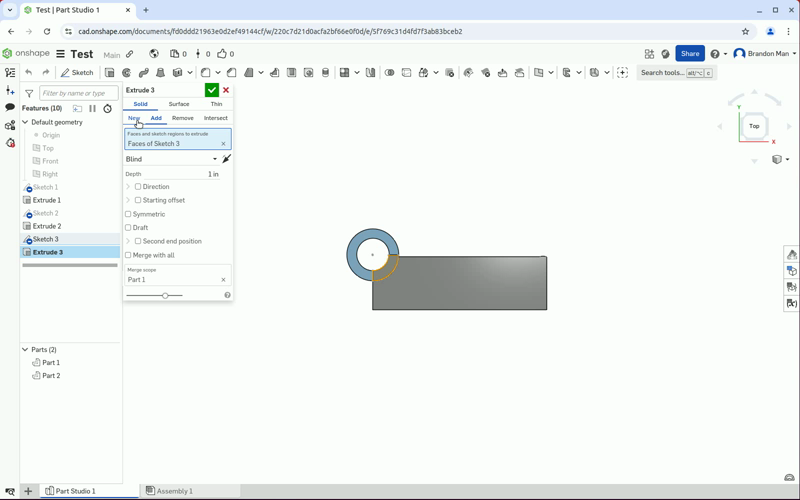
click(137, 120)
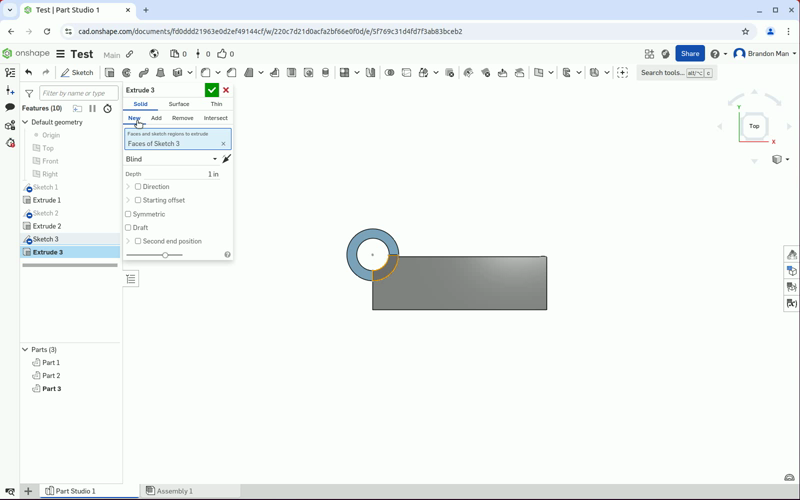
key(tab, 4)
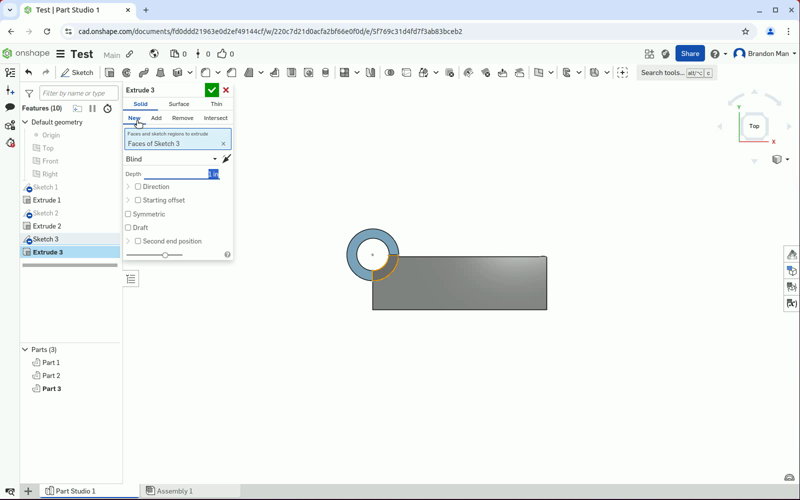
text(12.758)
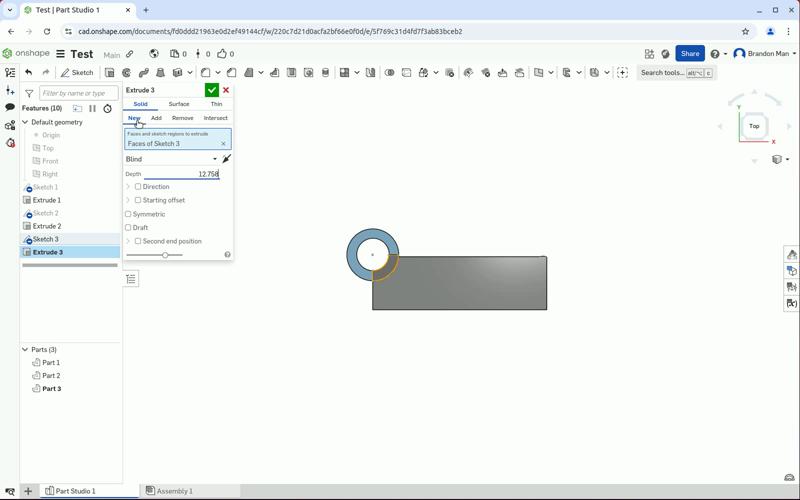
key(enter)
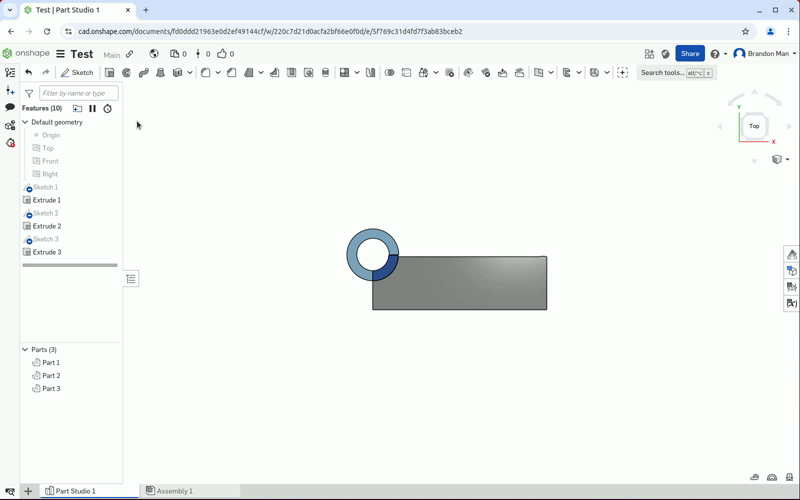
key(shift+h)
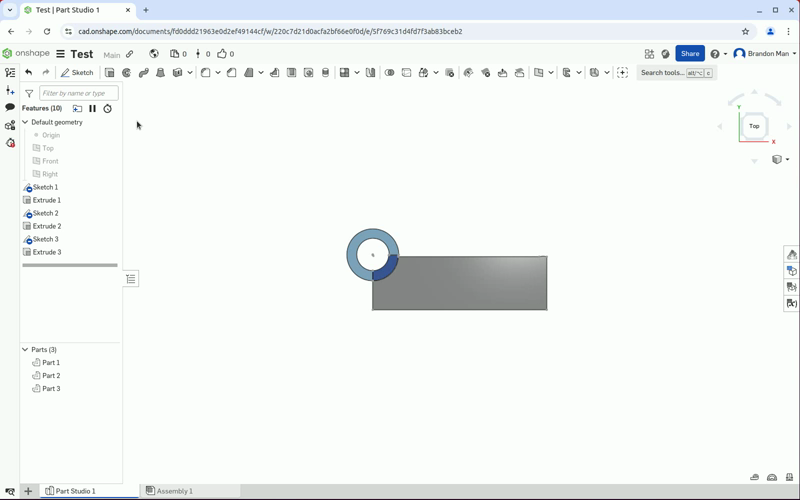
key(shift+h)
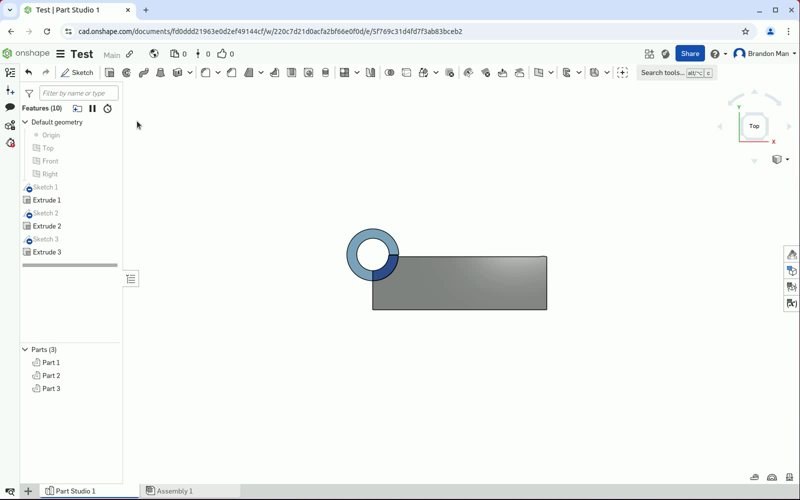
mouse_move(73, 189)
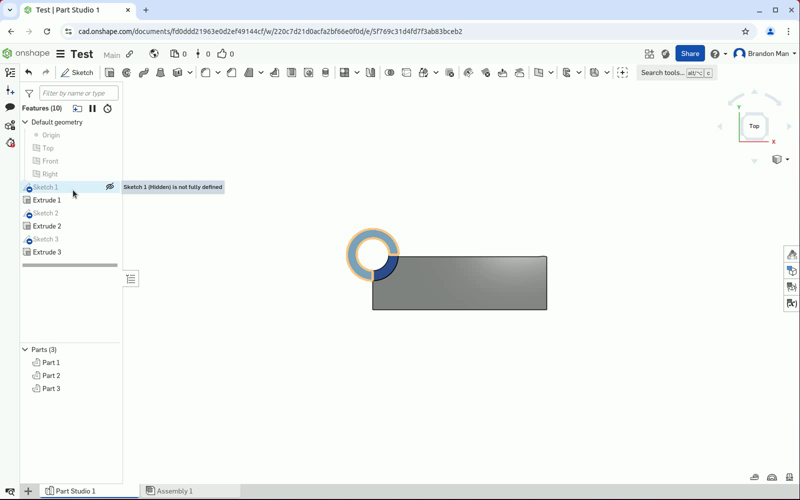
click(73, 189)
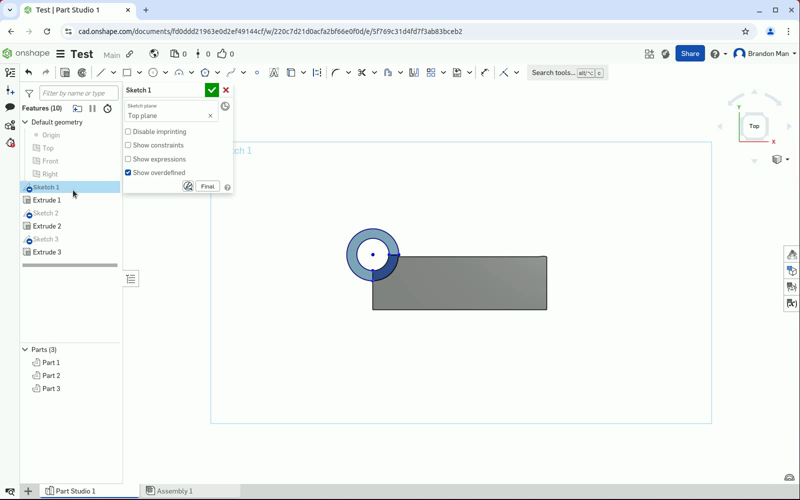
mouse_move(229, 92)
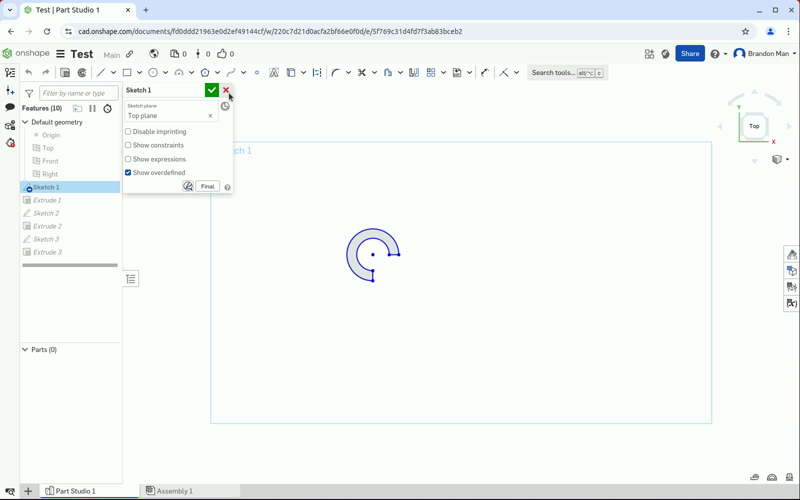
click(229, 92)
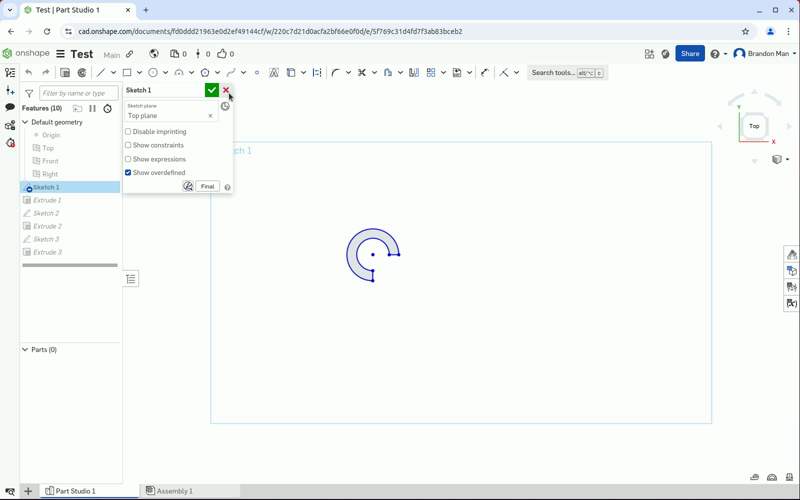
key(shift+s)
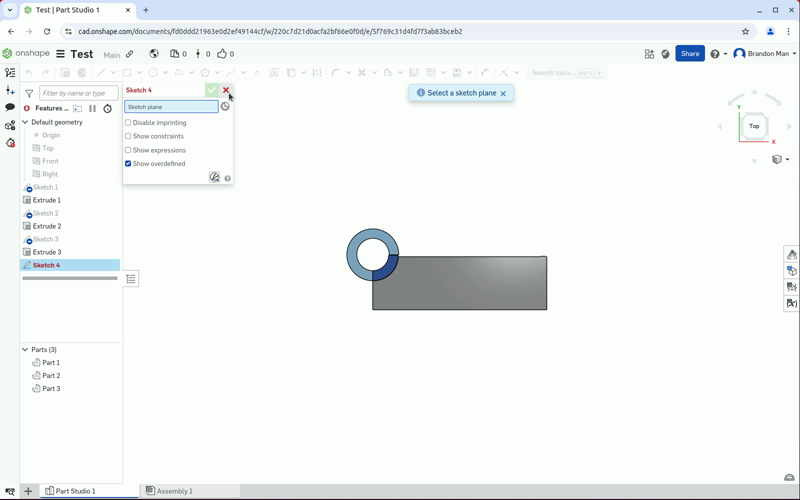
mouse_move(73, 150)
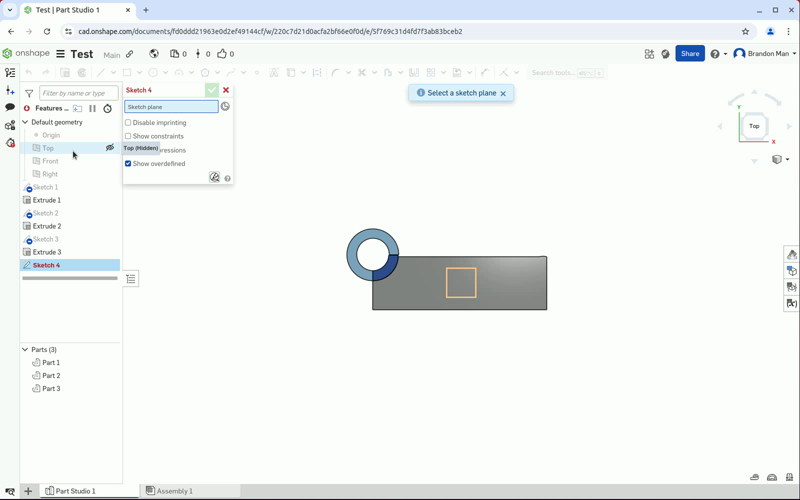
click(73, 150)
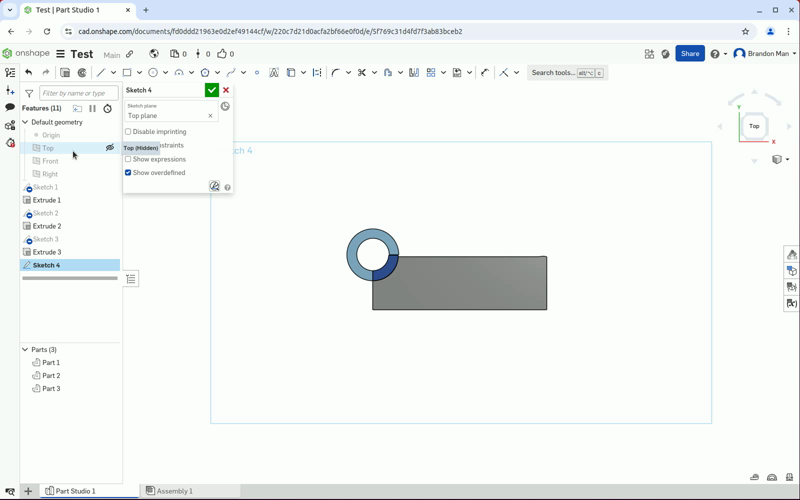
mouse_move(73, 352)
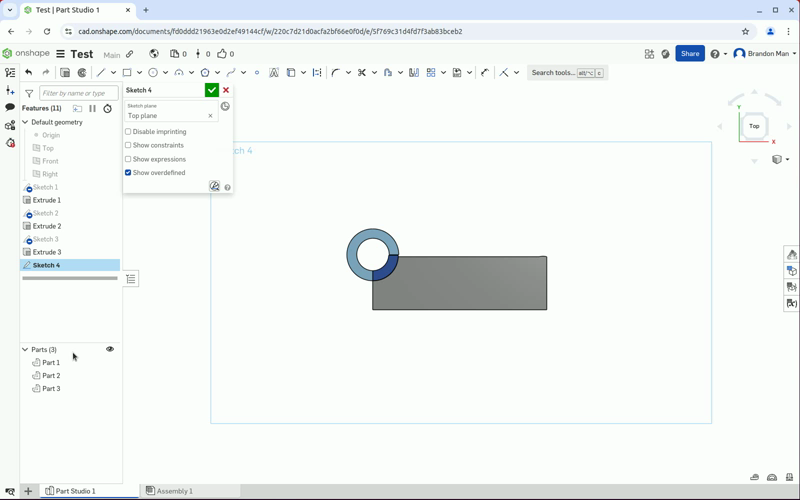
key(y)
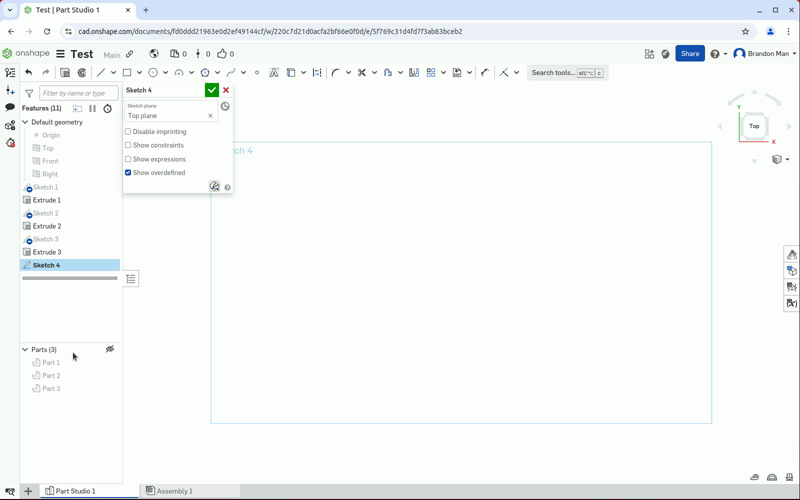
key(a)
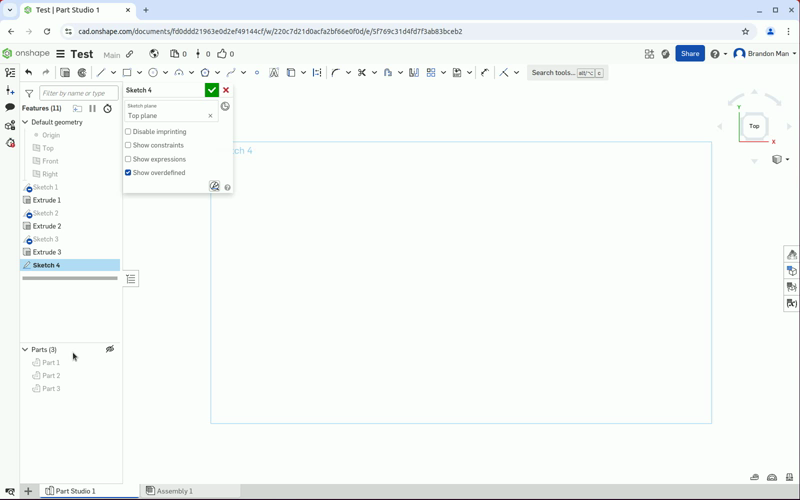
key_down(shift)
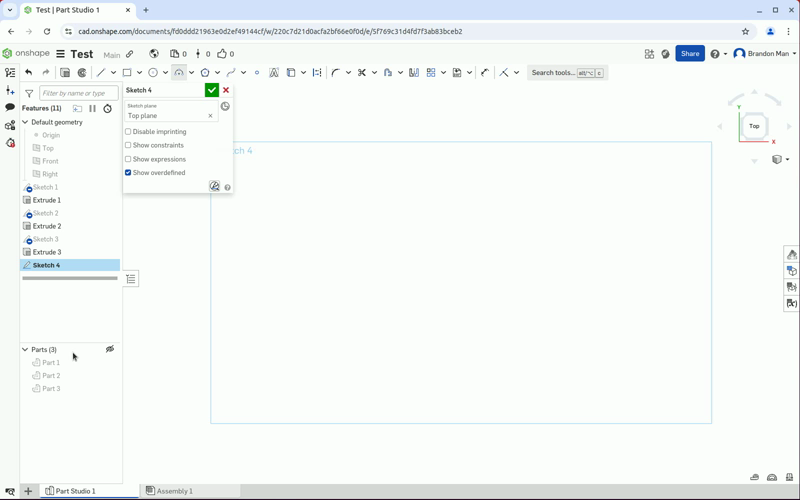
mouse_move(379, 231)
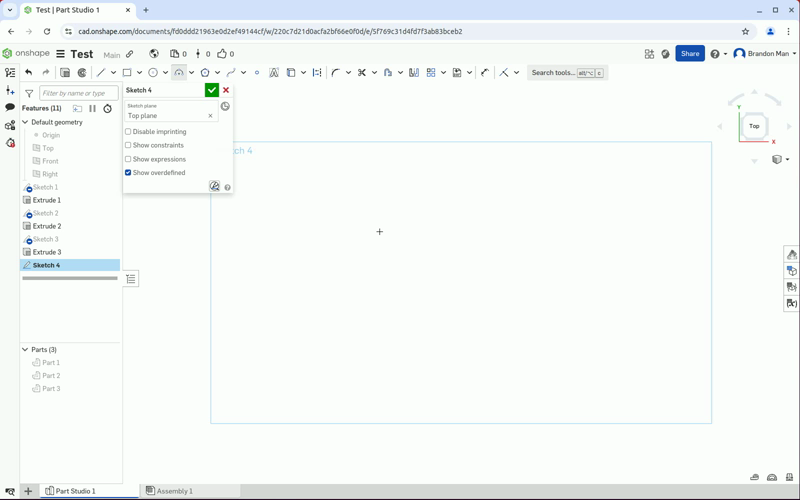
click(379, 231)
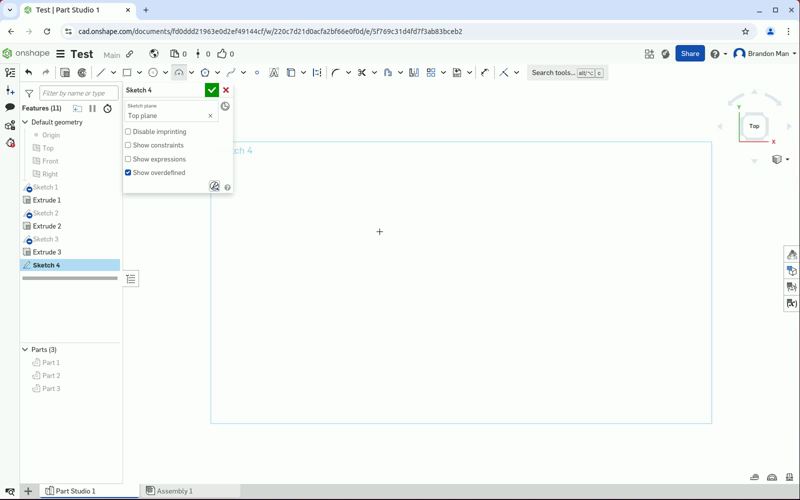
key_up(shift)
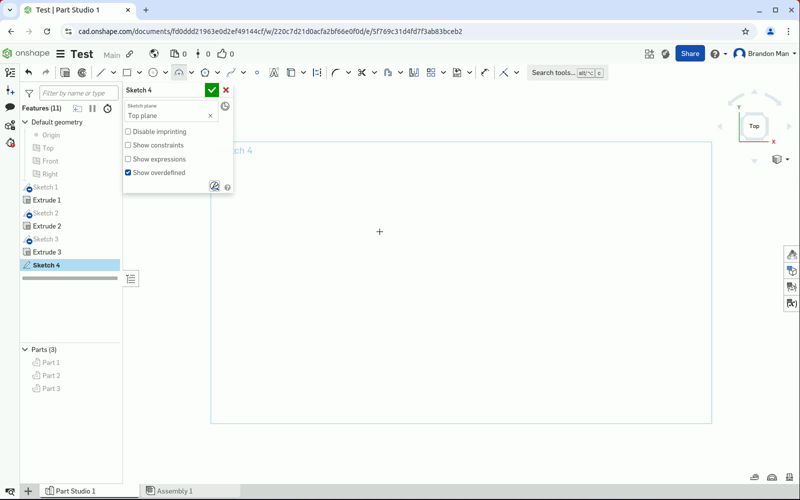
key_down(shift)
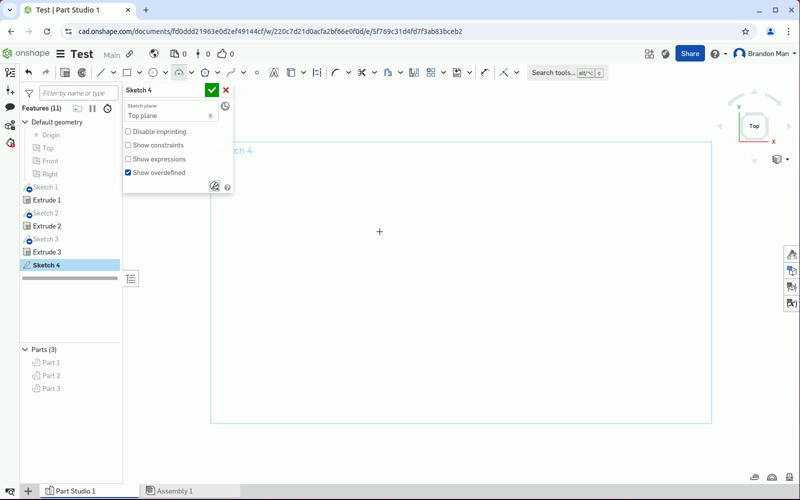
mouse_move(398, 255)
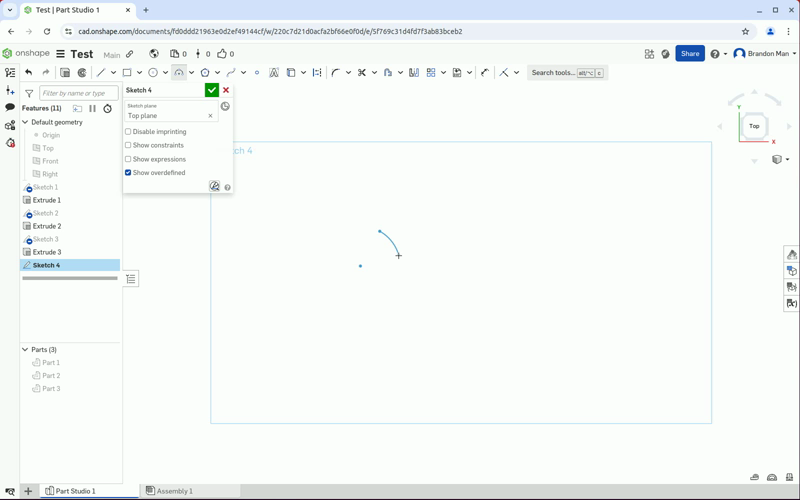
click(398, 255)
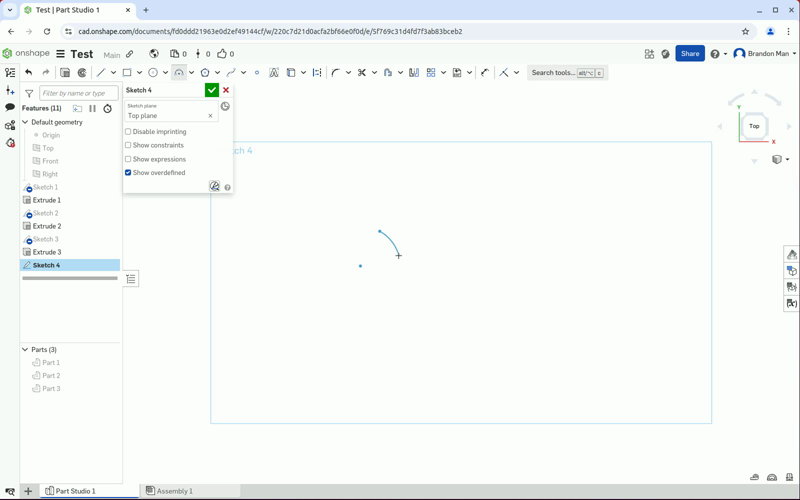
mouse_move(393, 240)
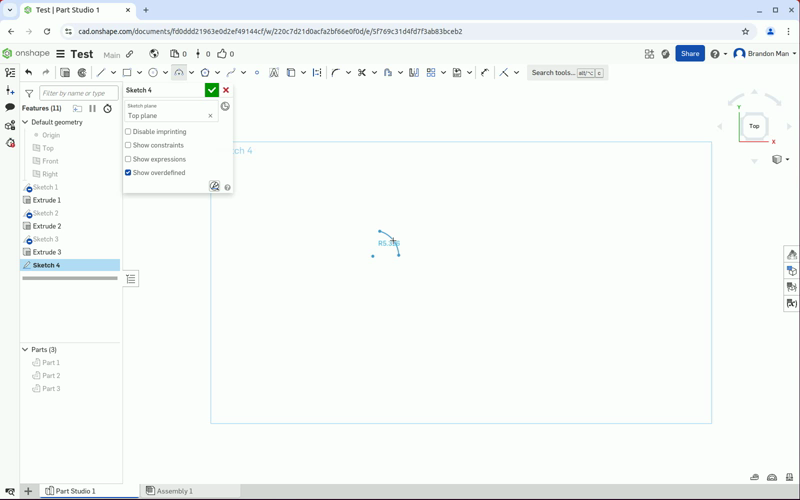
click(393, 240)
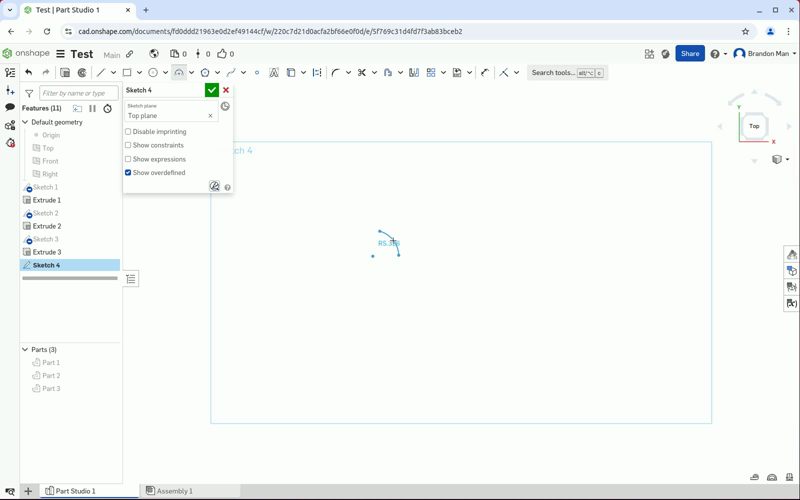
key_up(shift)
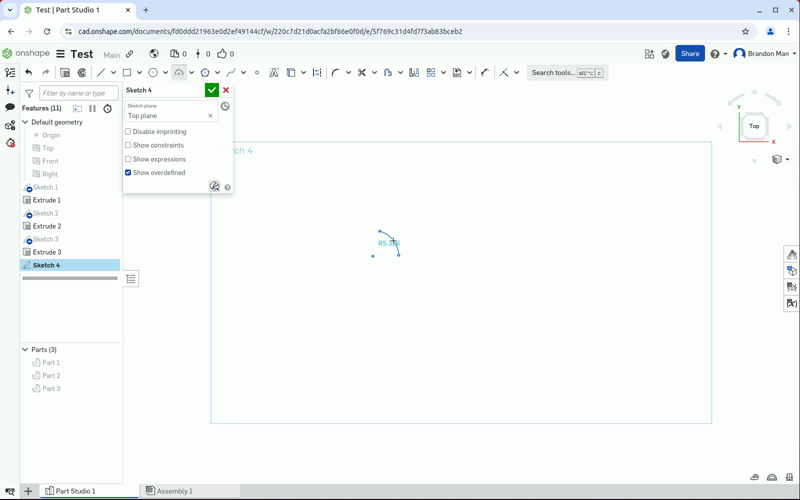
key(esc)
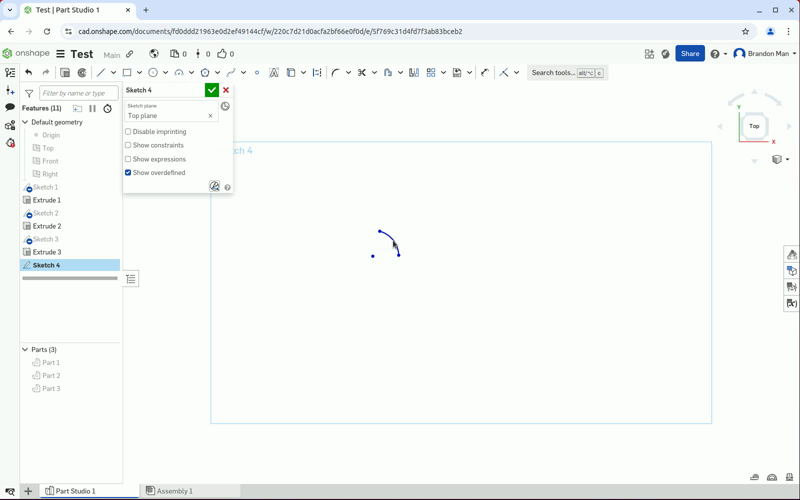
key(l)
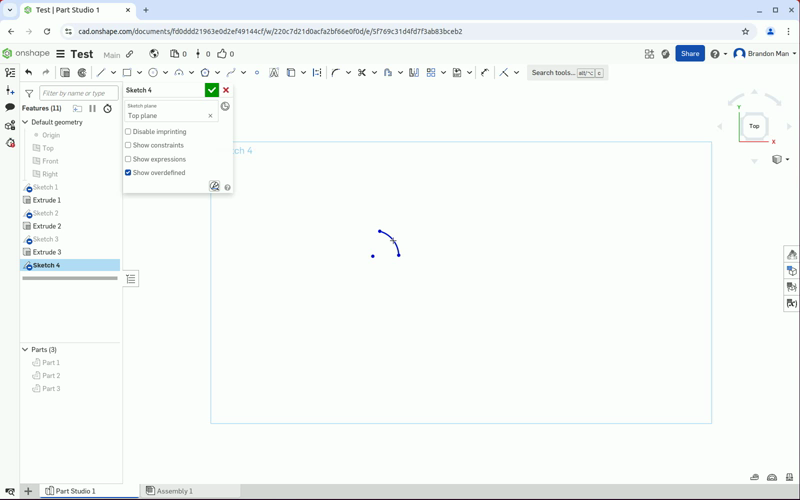
mouse_move(398, 255)
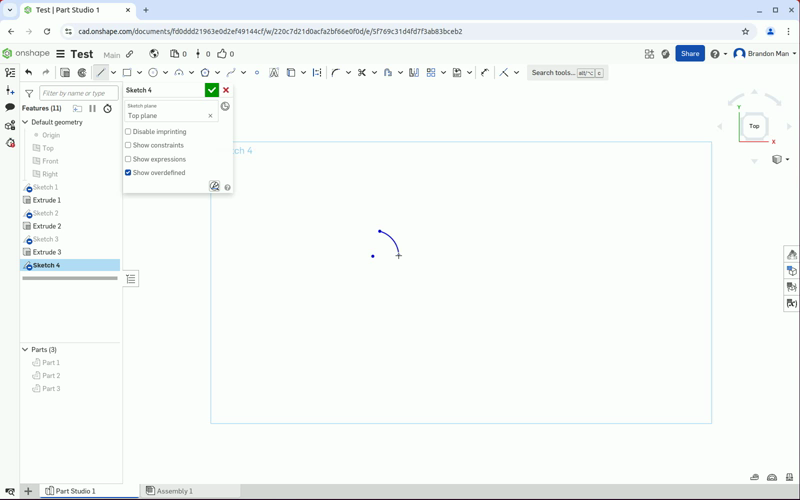
click(398, 255)
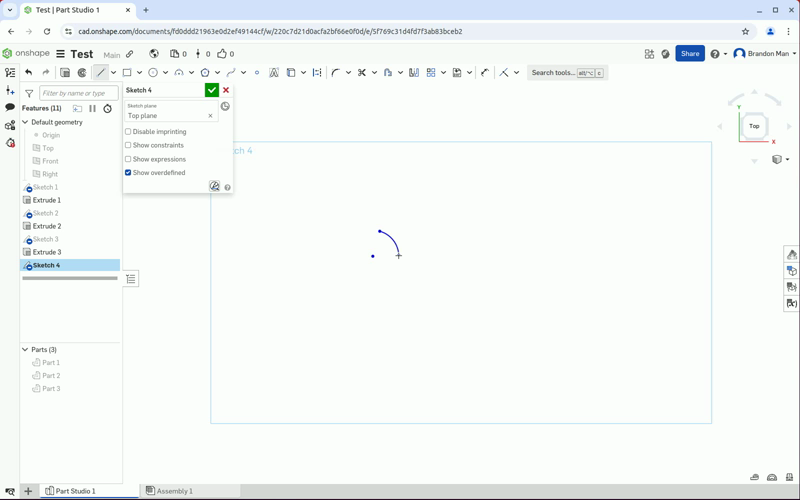
key_down(shift)
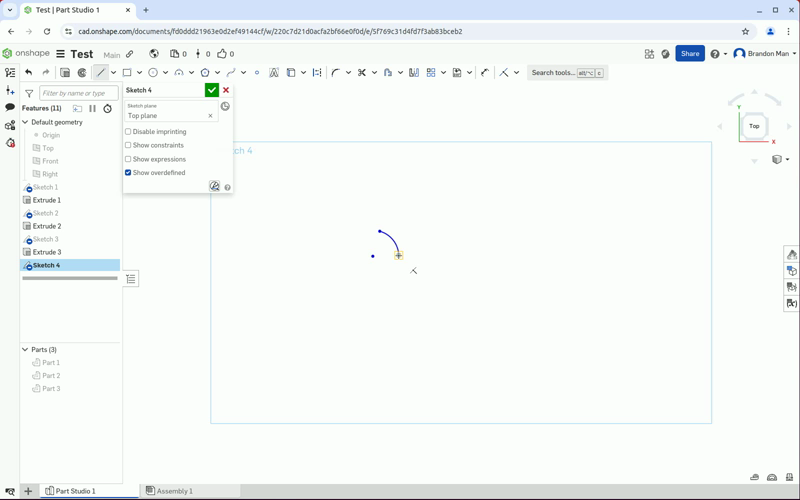
mouse_move(541, 255)
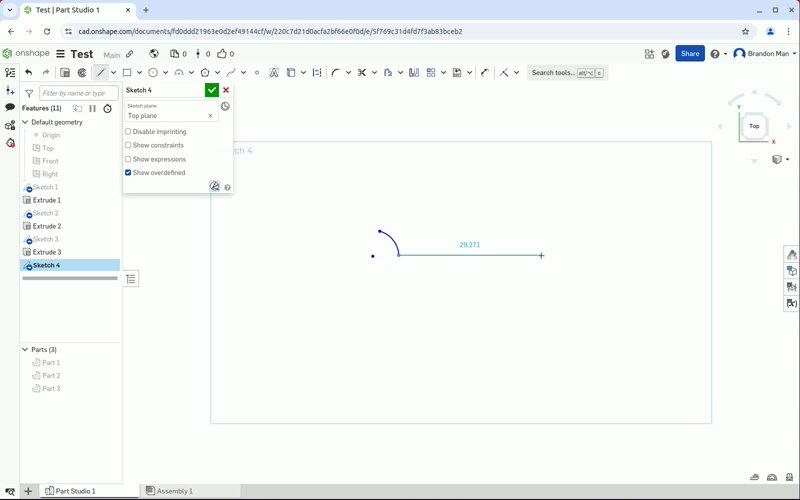
click(541, 255)
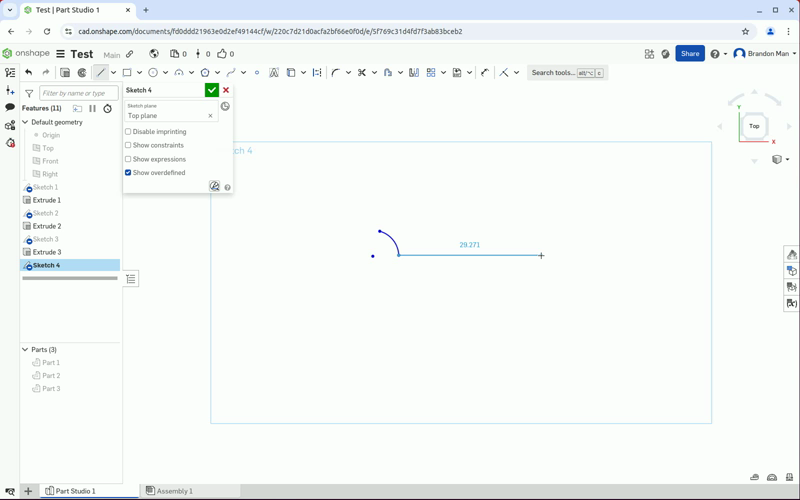
key_up(shift)
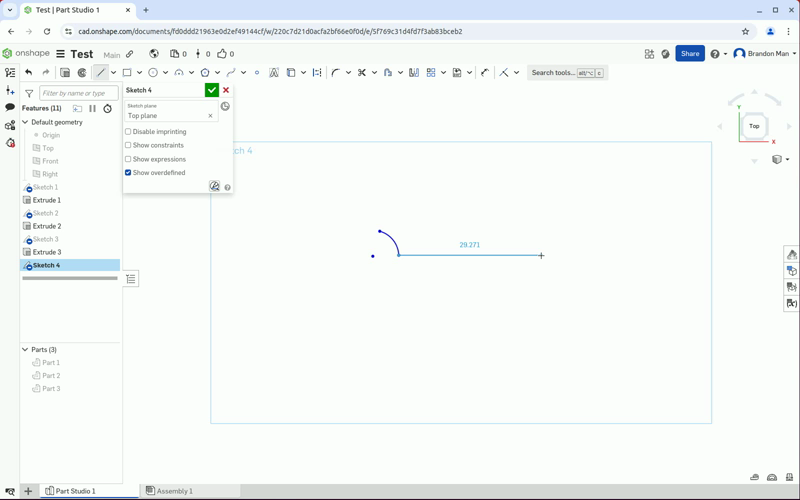
key(esc)
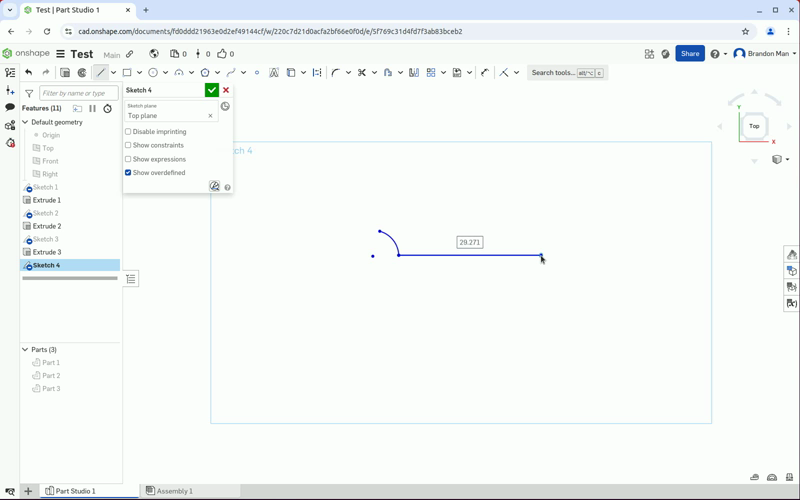
key(a)
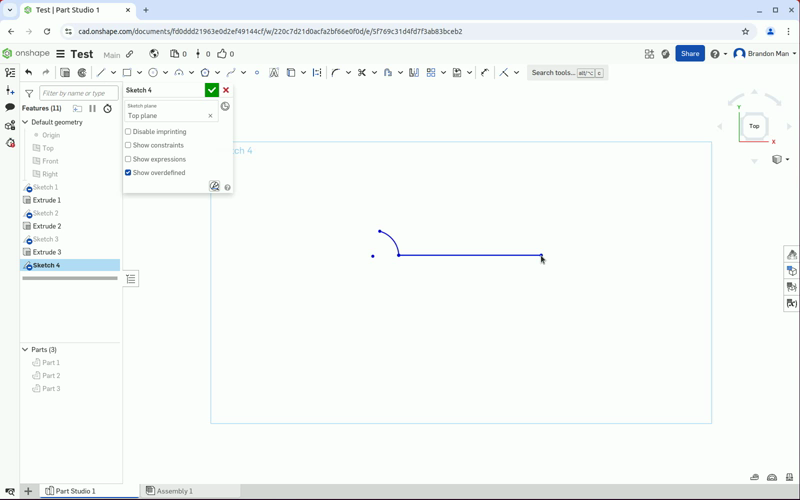
mouse_move(541, 255)
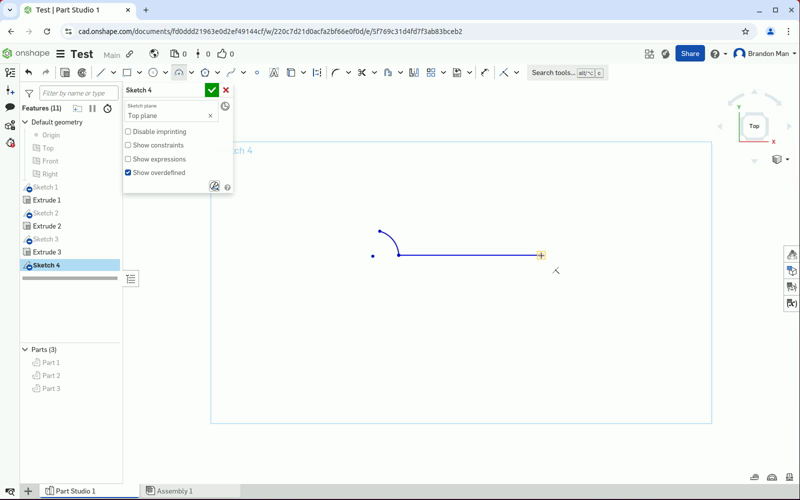
click(541, 255)
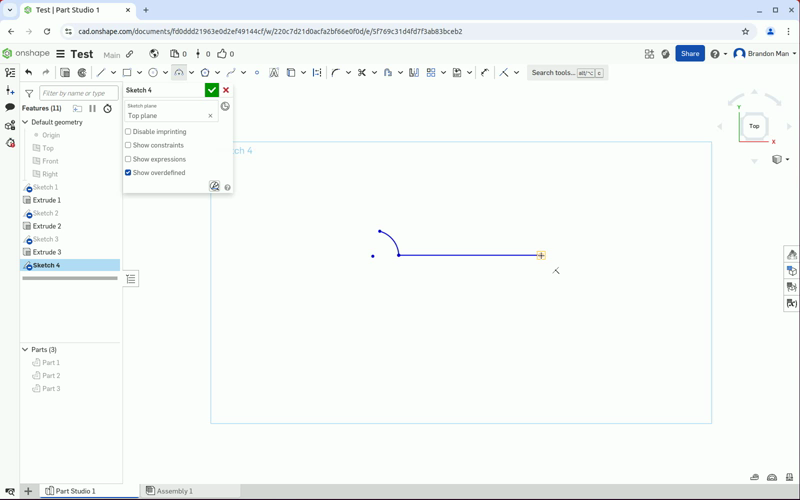
mouse_move(379, 231)
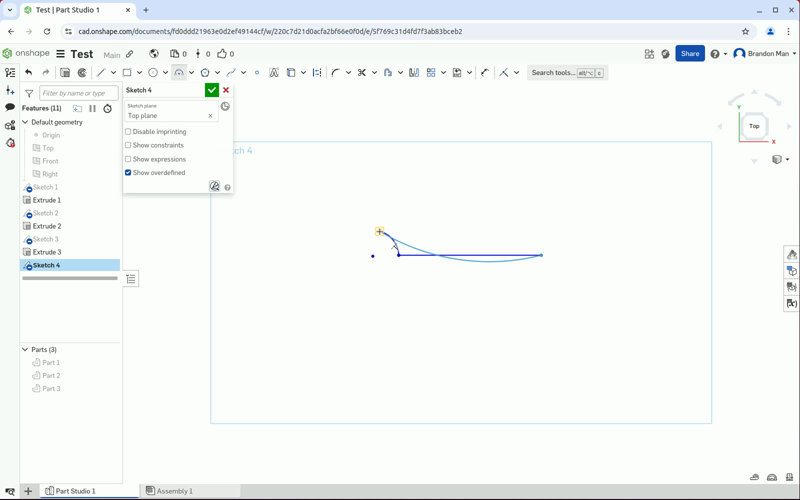
click(379, 231)
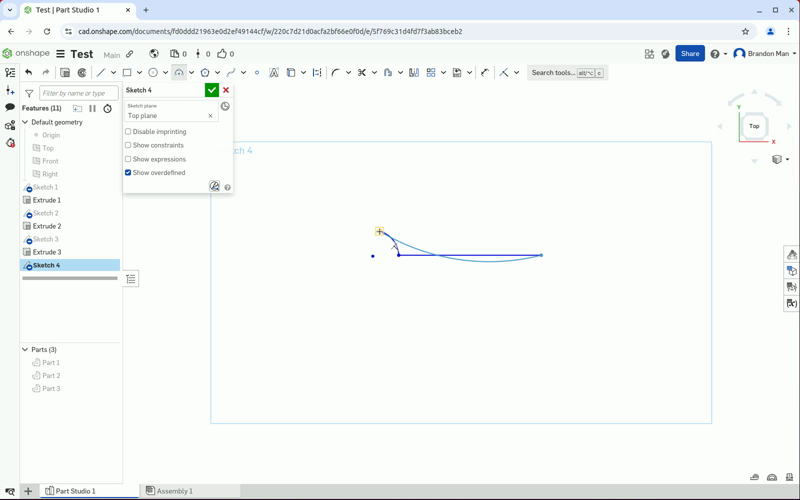
key_down(shift)
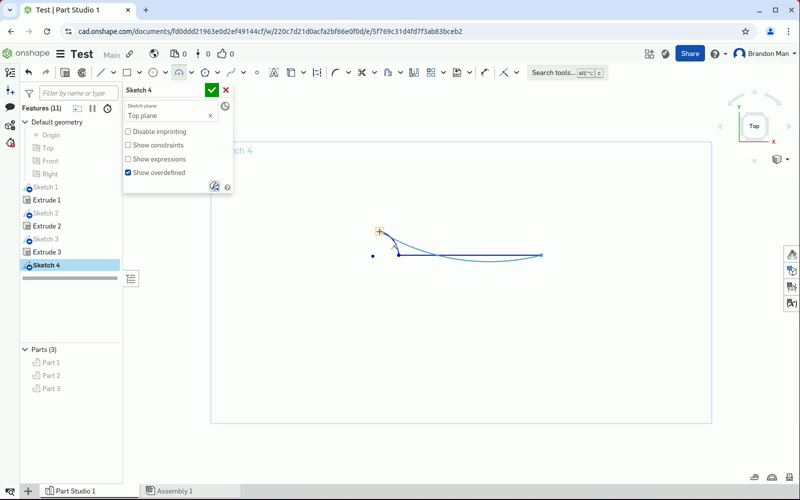
mouse_move(459, 249)
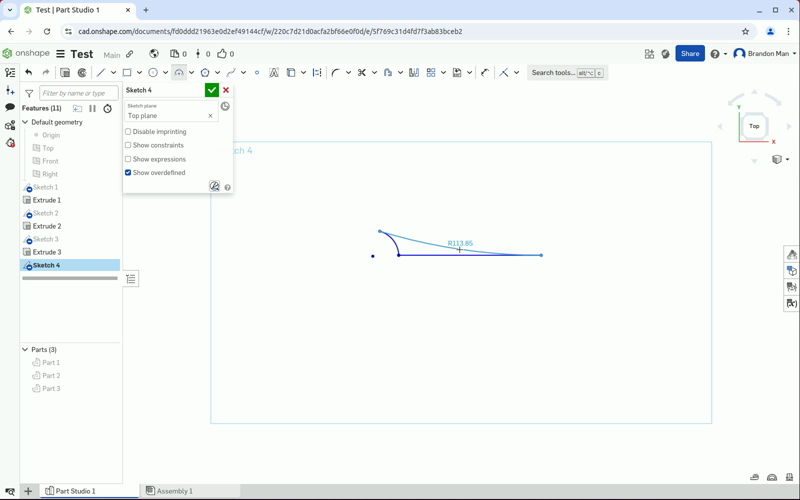
click(459, 249)
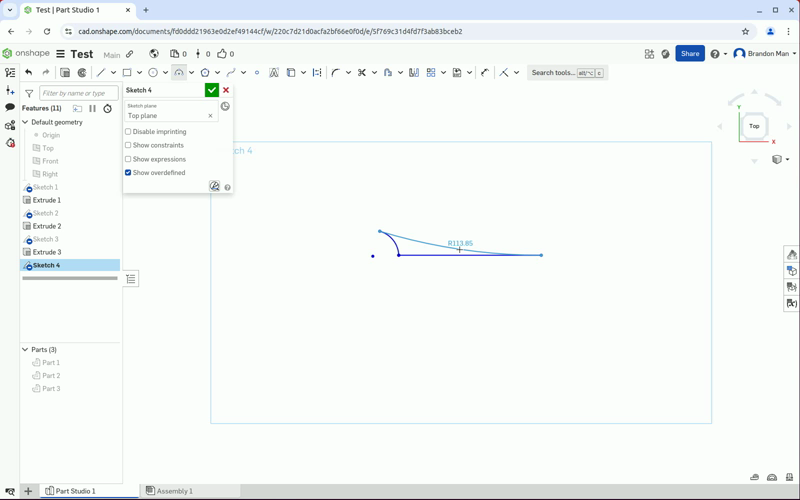
key_up(shift)
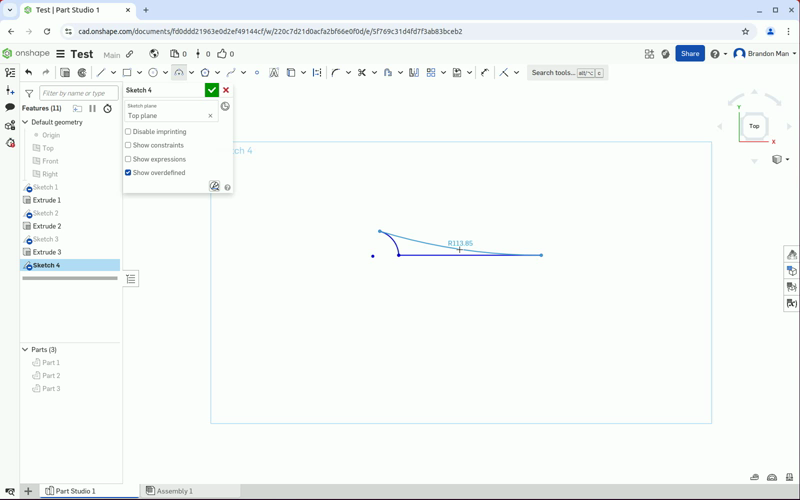
key(esc)
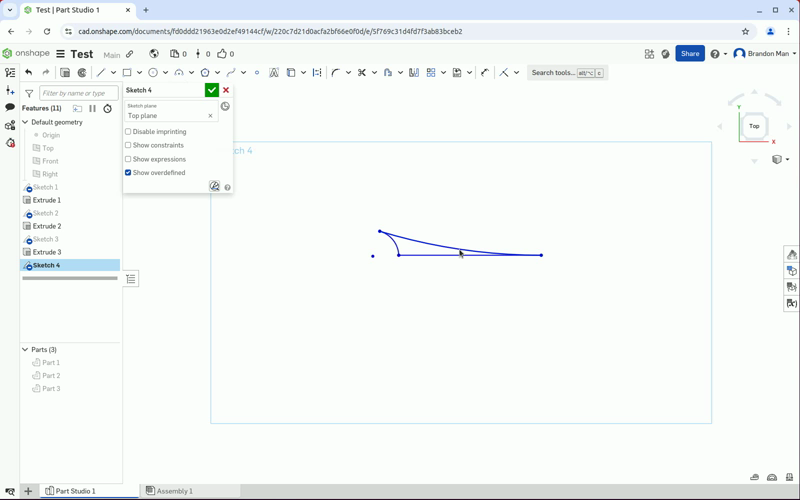
mouse_move(492, 251)
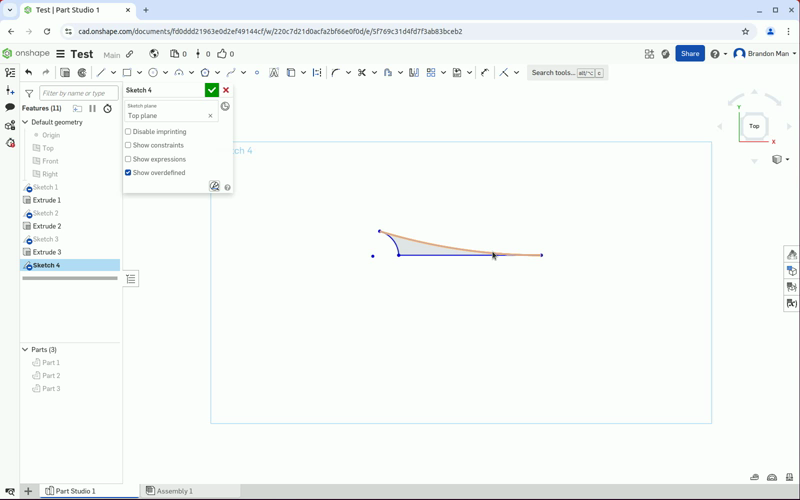
scroll(6)
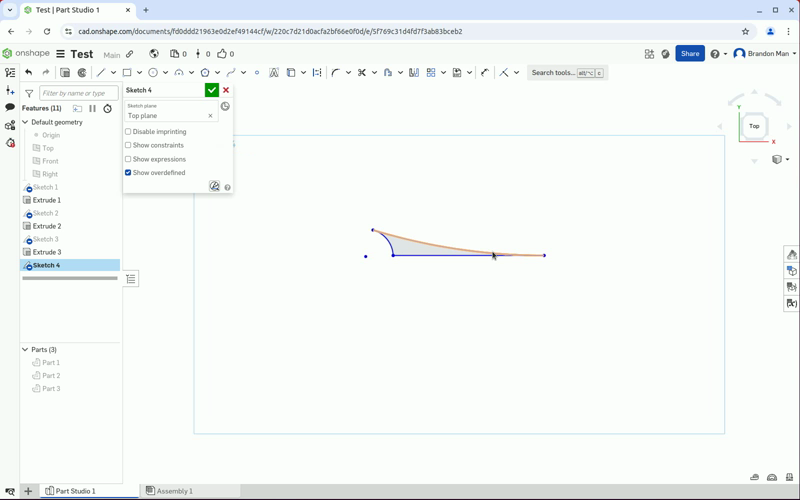
scroll(6)
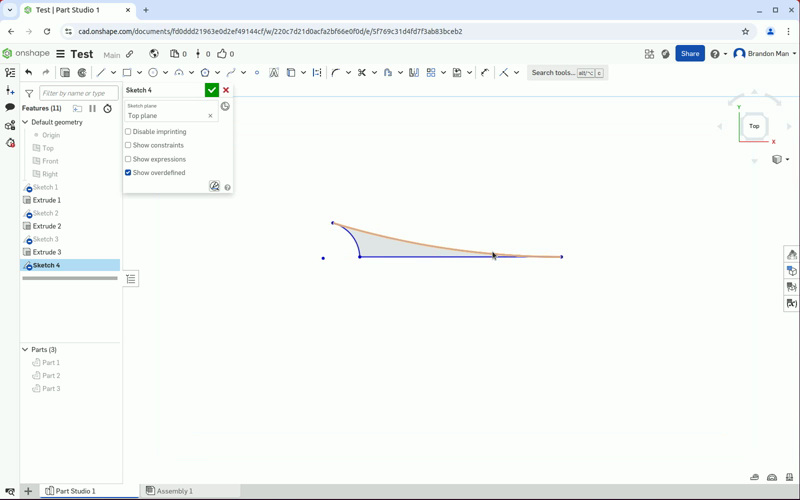
scroll(6)
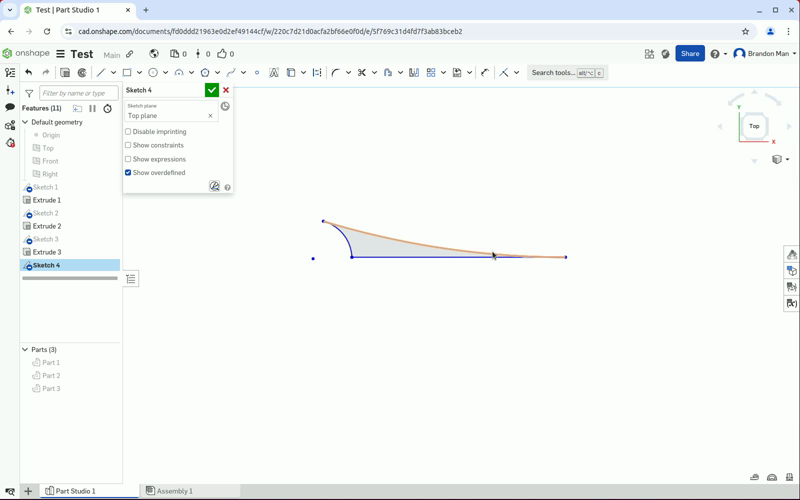
scroll(6)
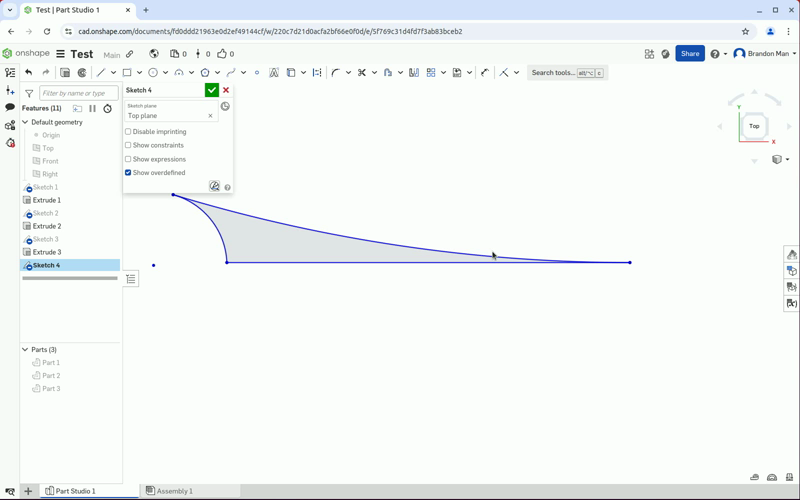
scroll(6)
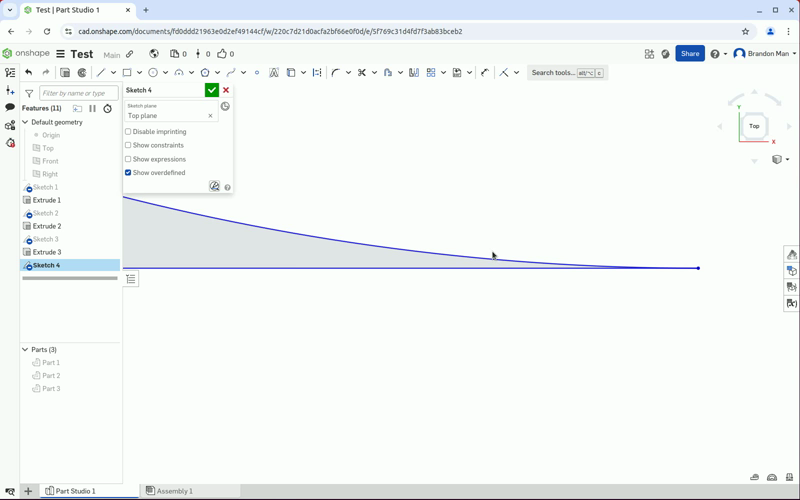
scroll(6)
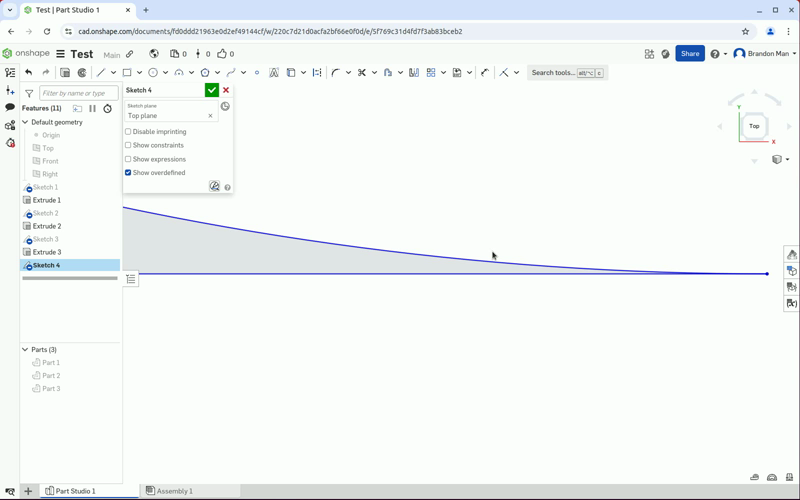
scroll(6)
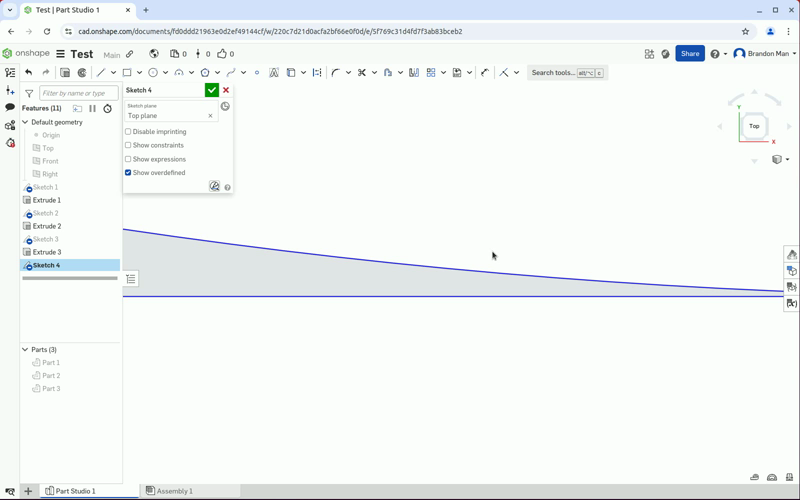
click(492, 251)
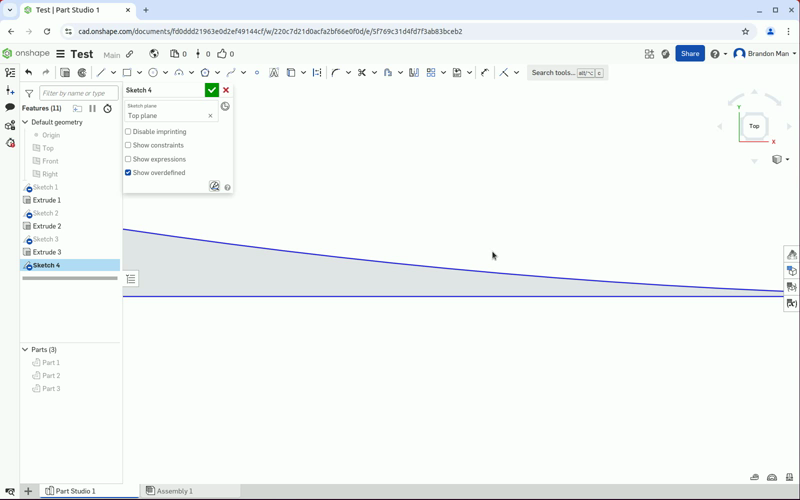
scroll(-6)
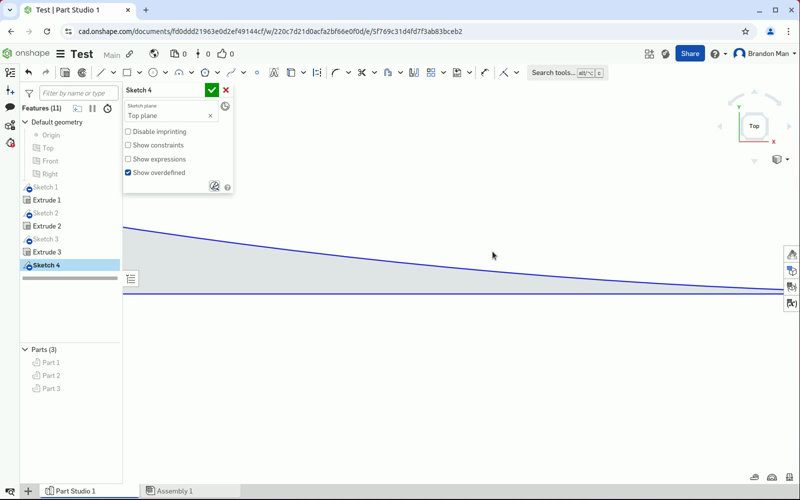
scroll(-6)
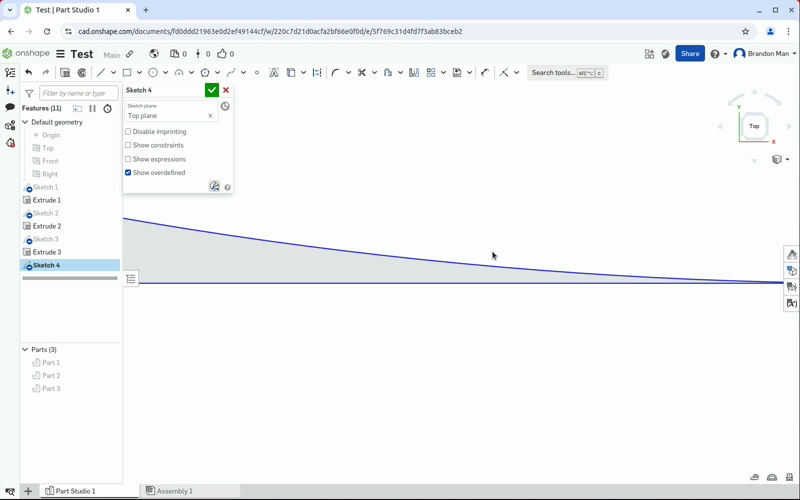
scroll(-6)
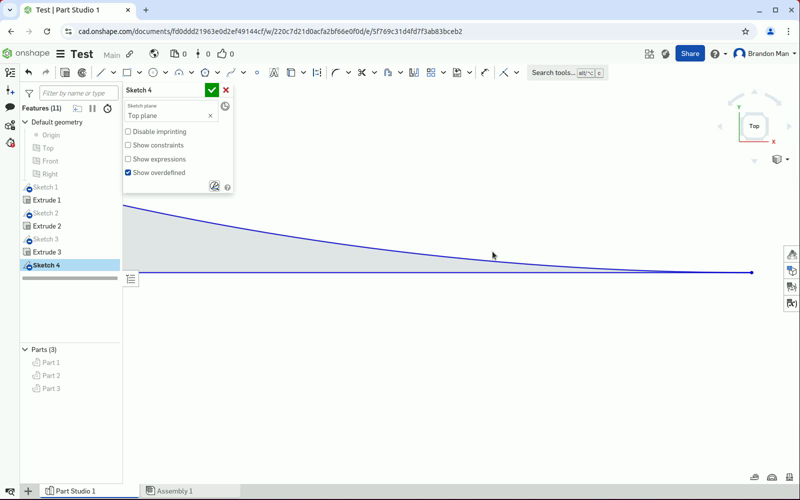
scroll(-6)
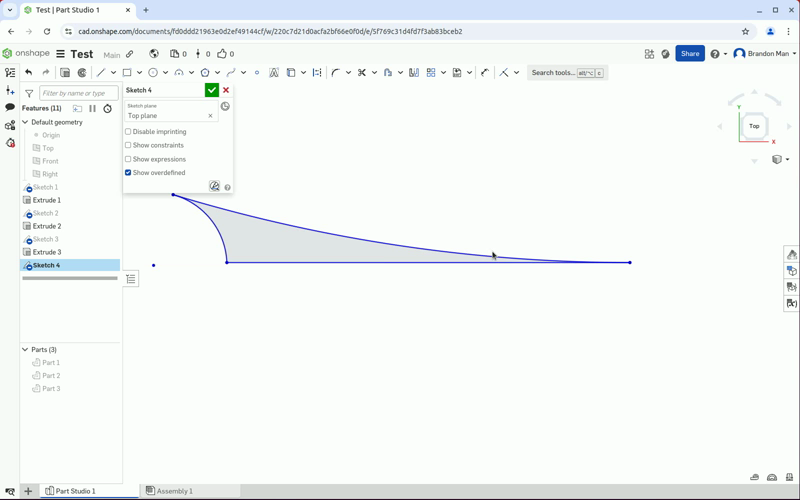
scroll(-6)
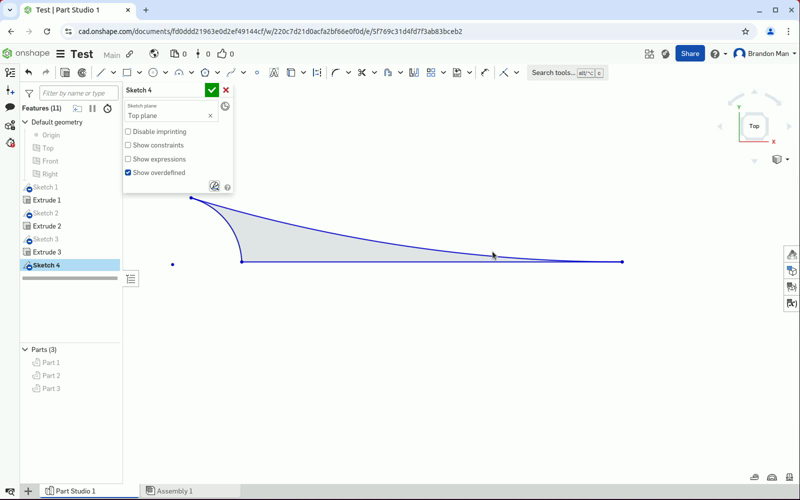
scroll(-6)
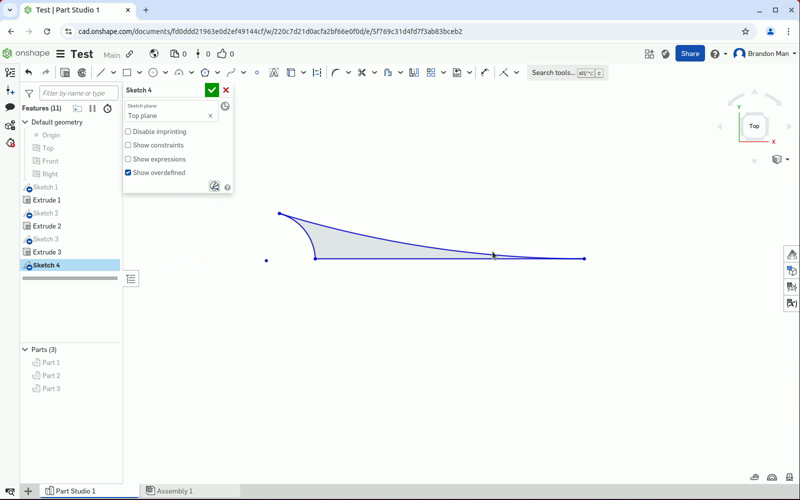
scroll(-6)
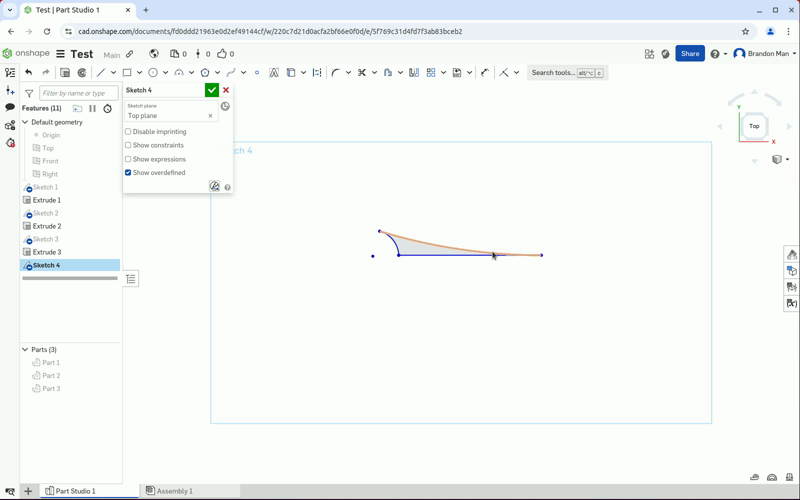
mouse_move(73, 352)
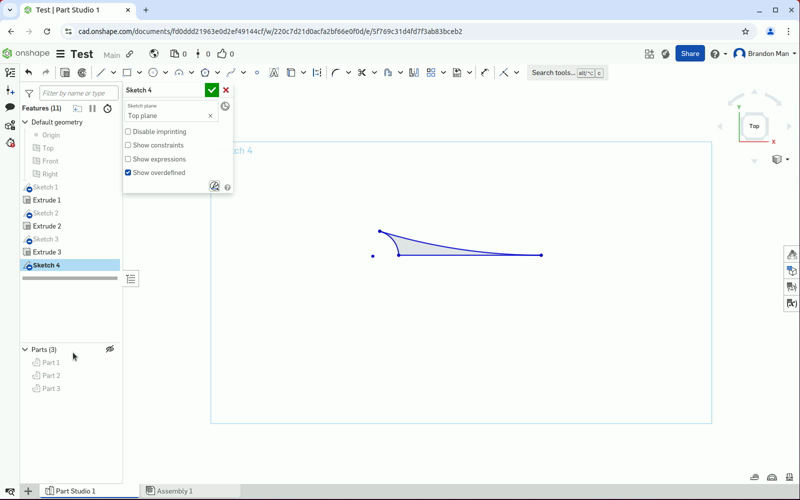
key(shift+y)
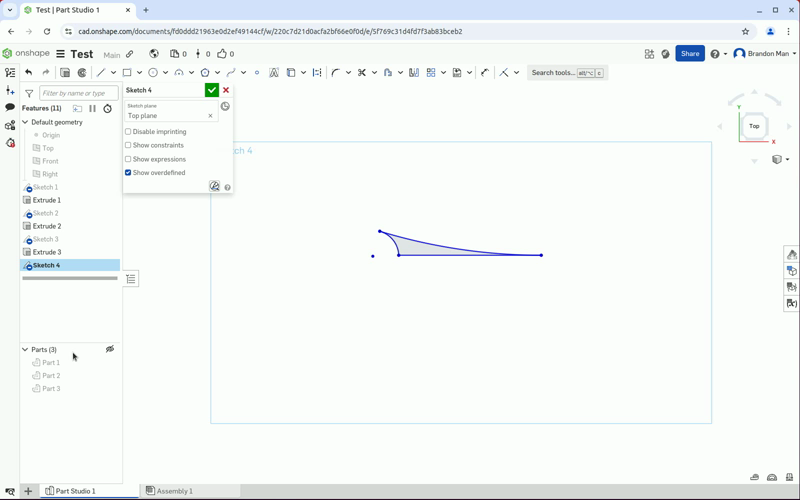
key(shift+e)
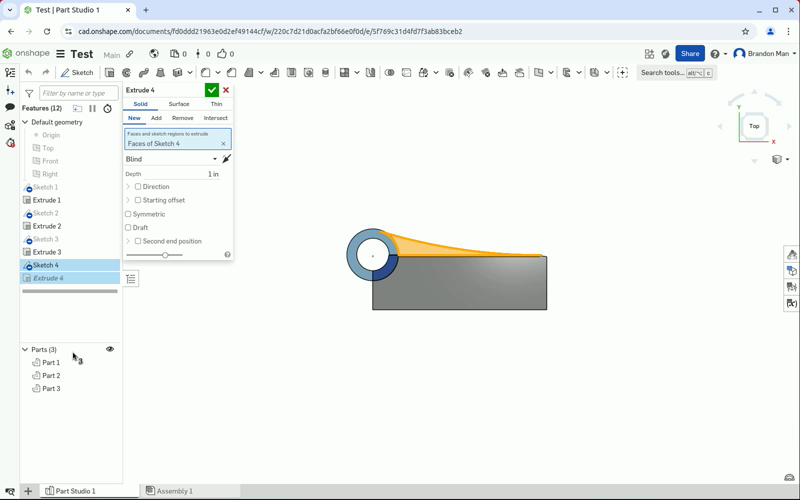
mouse_move(143, 106)
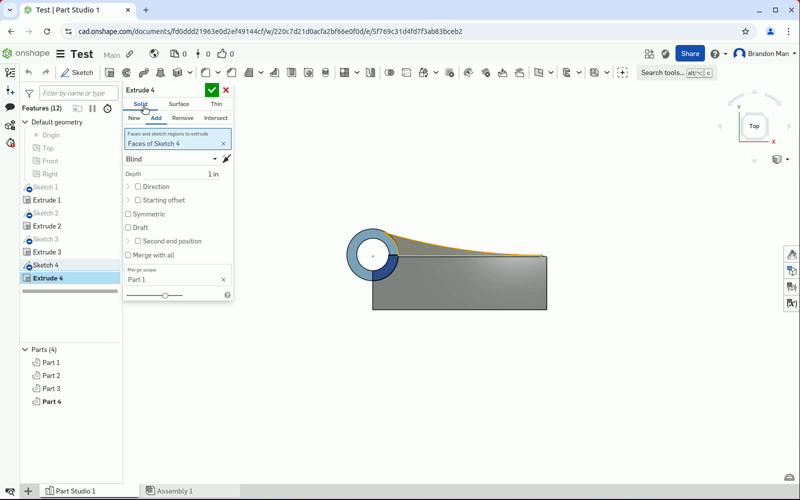
click(143, 106)
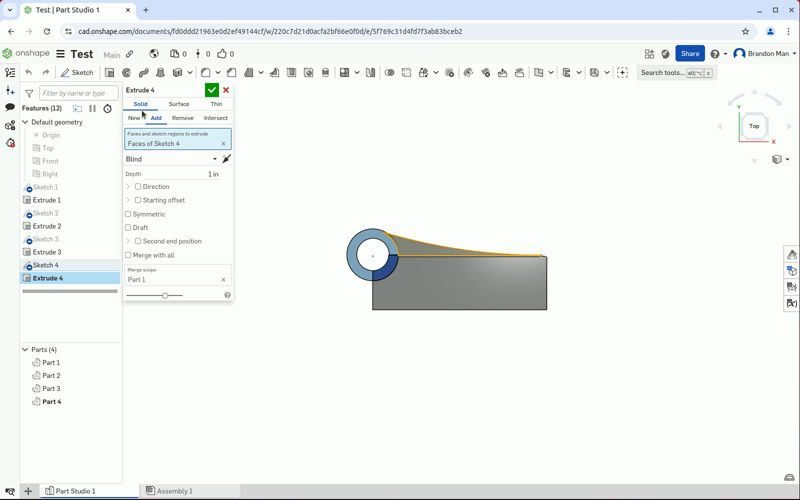
mouse_move(137, 120)
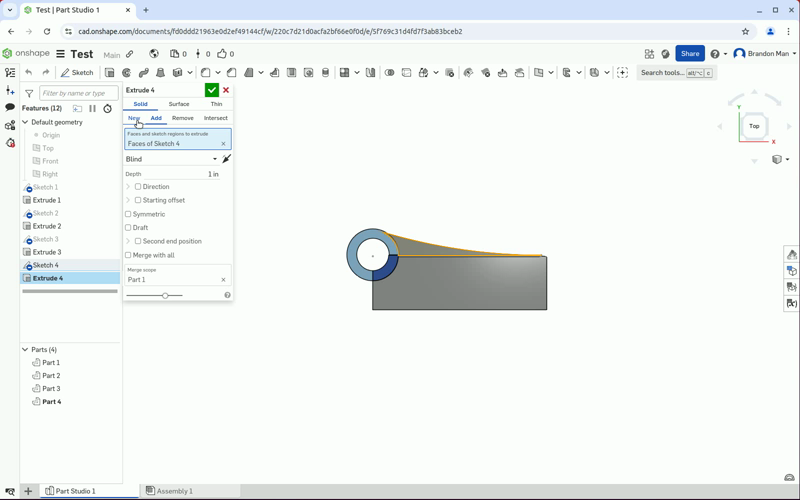
click(137, 120)
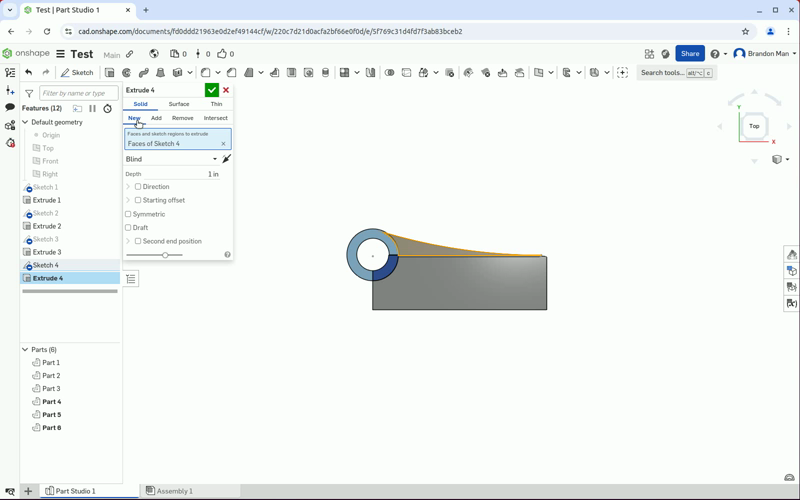
key(tab, 4)
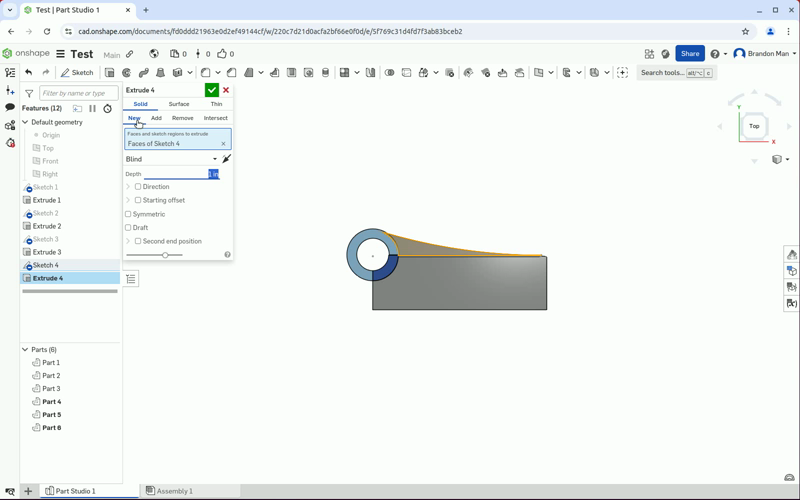
text(12.758)
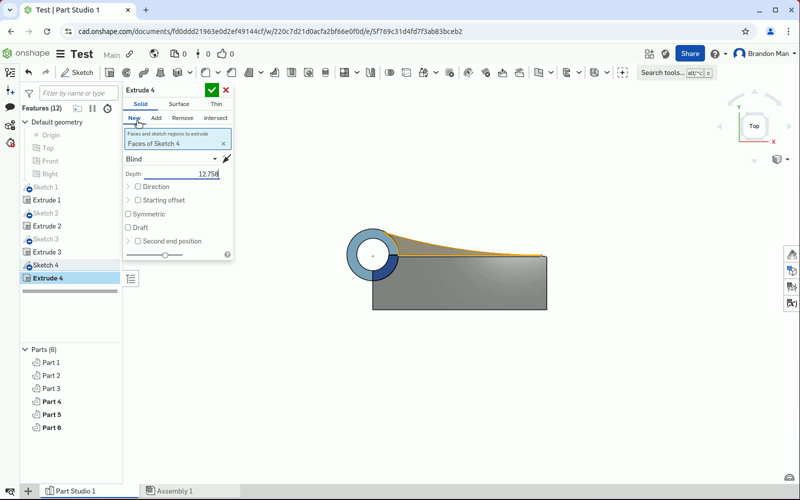
key(enter)
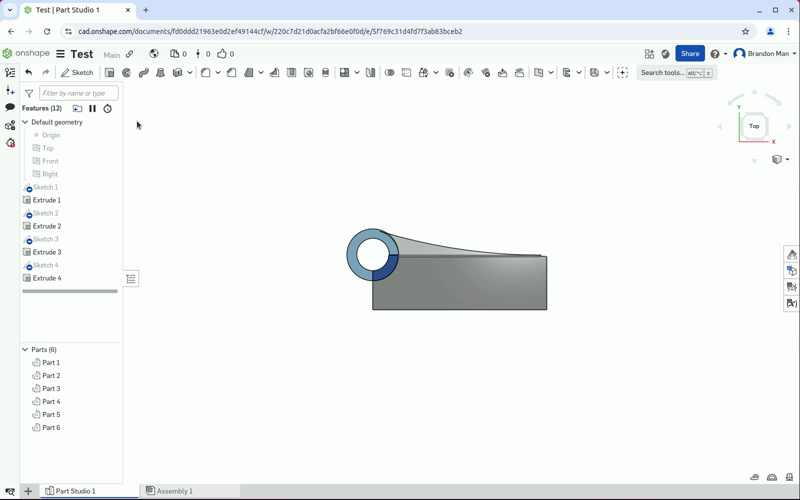
key(shift+h)
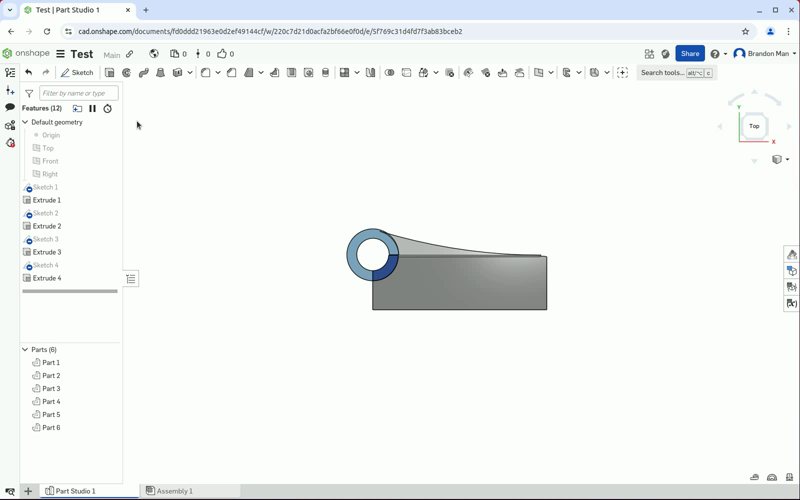
key(shift+h)
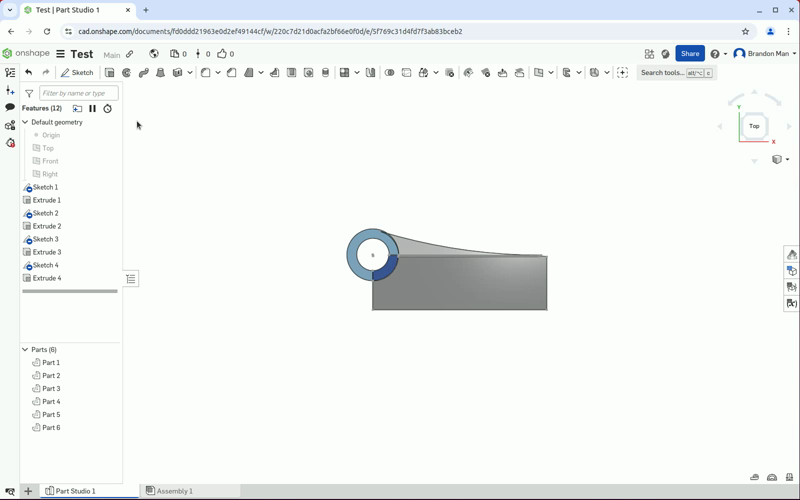
key(shift+7)
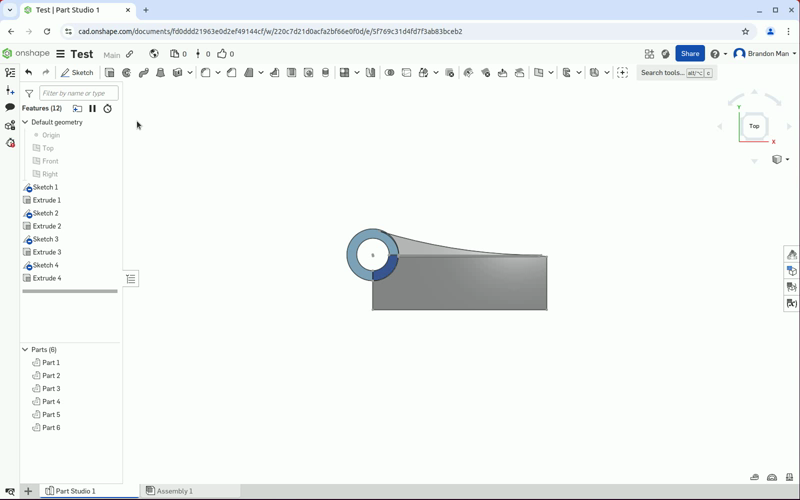
key(up, 3)
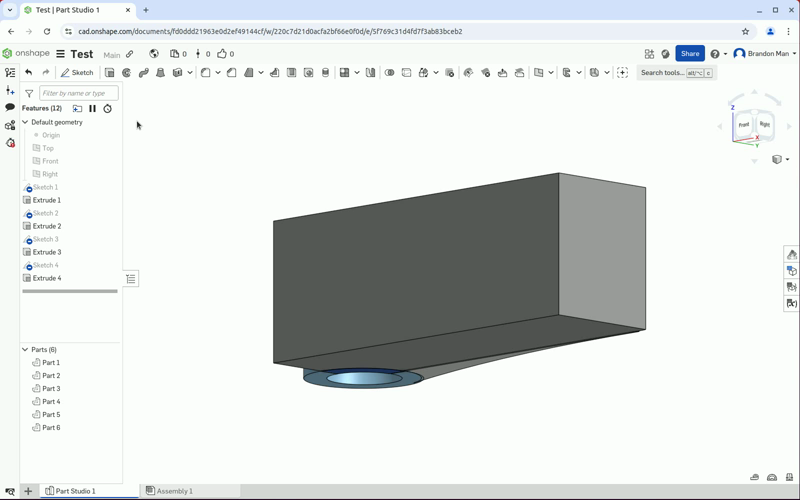
key(left, 3)
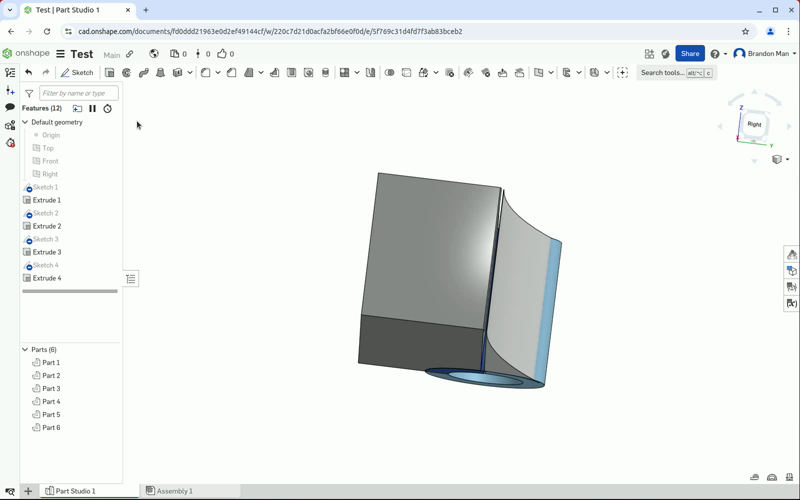
key(right, 3)
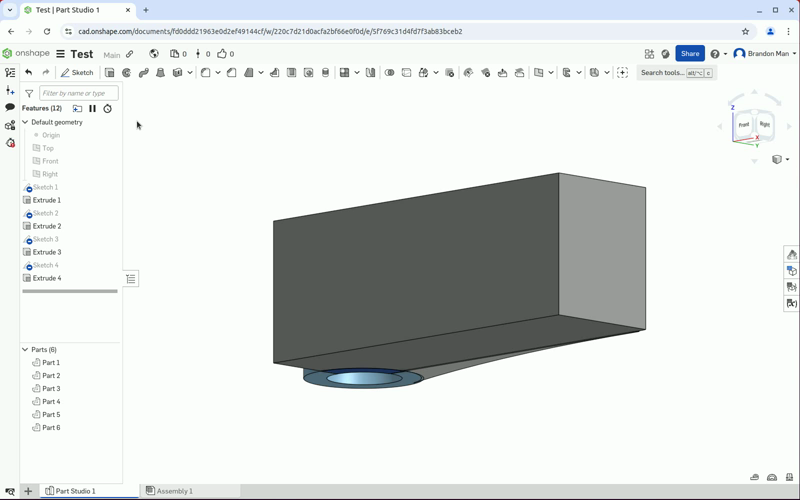
key(down, 3)
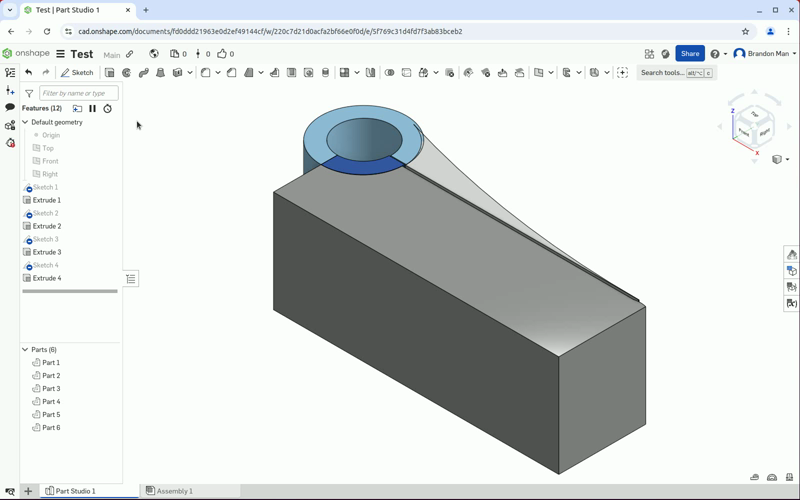
mouse_move(73, 189)
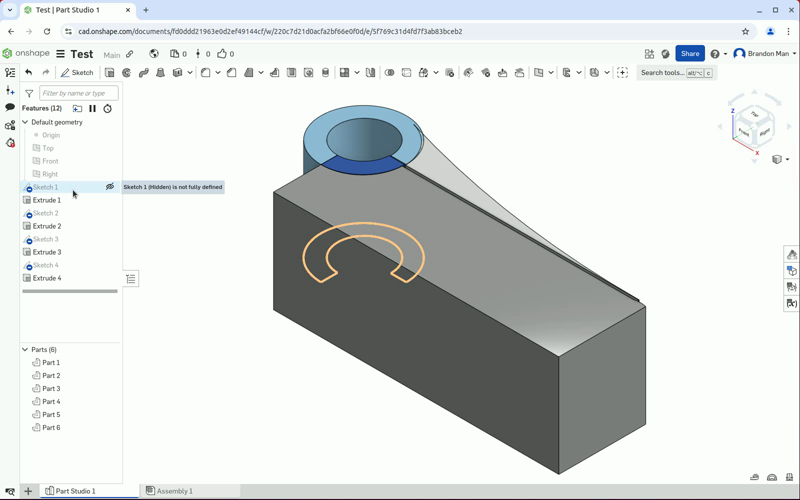
click(73, 189)